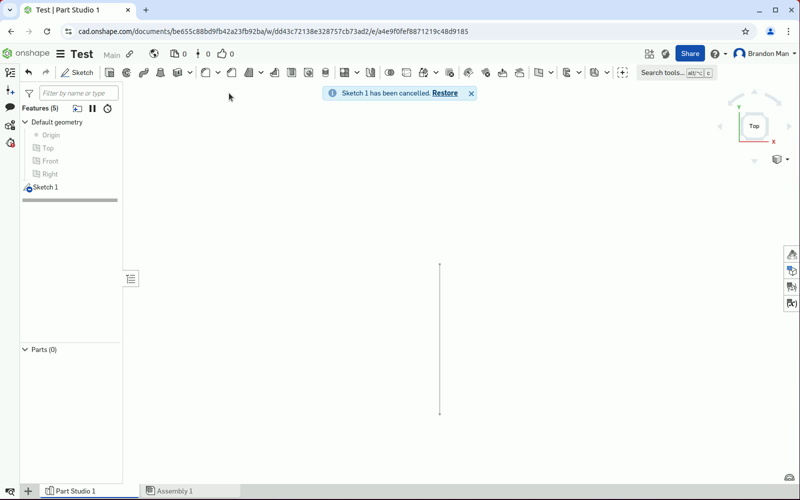
key(shift+h)
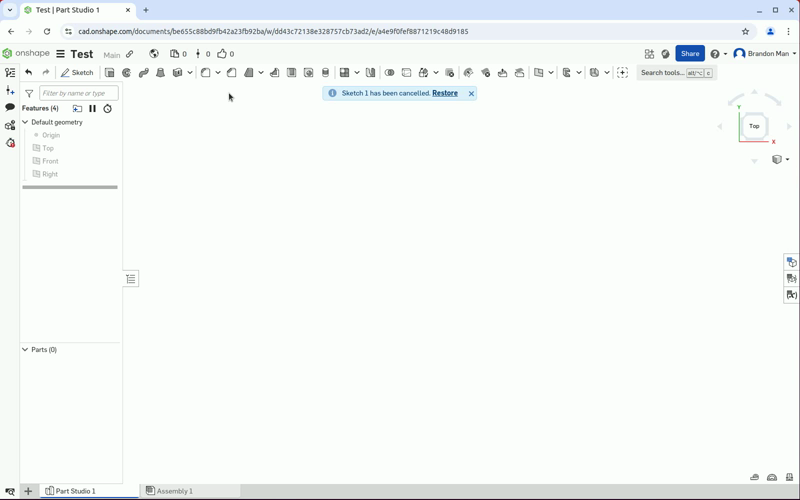
mouse_move(73, 352)
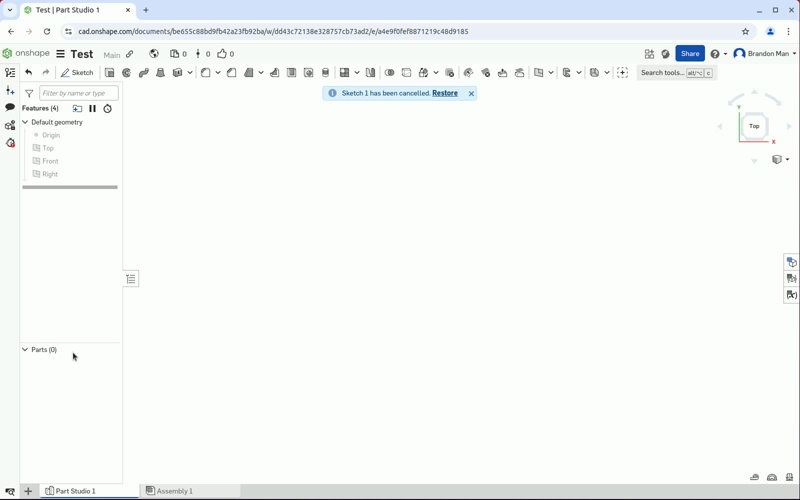
key(y)
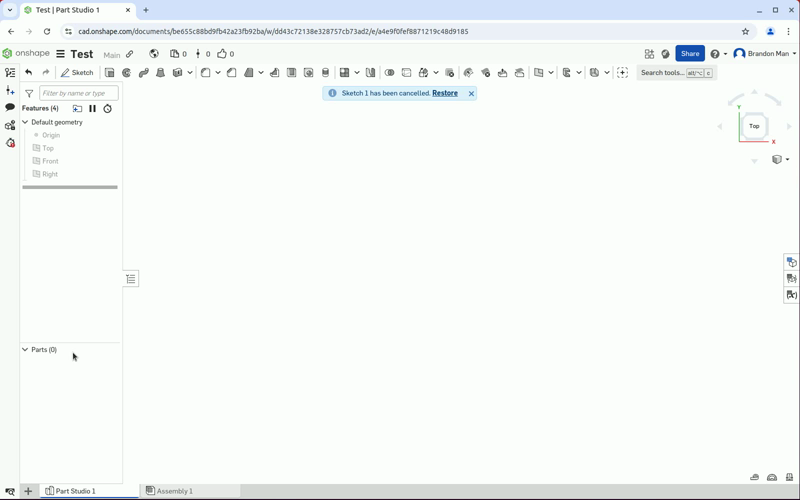
key(shift+p)
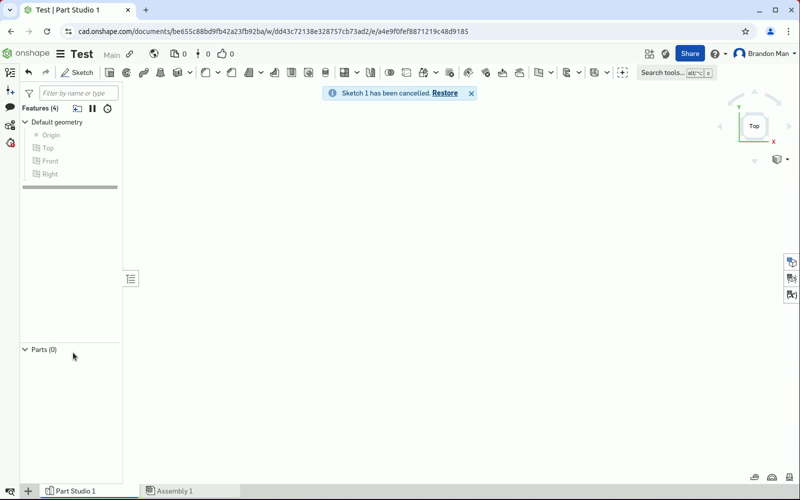
key(space)
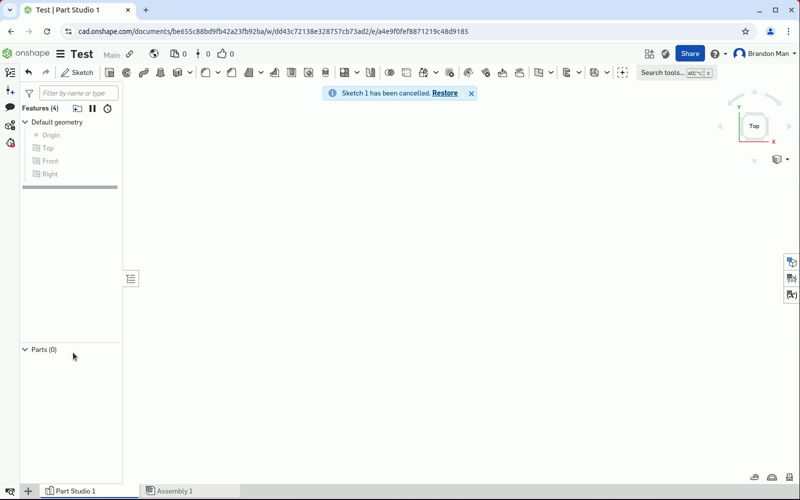
key_down(shift)
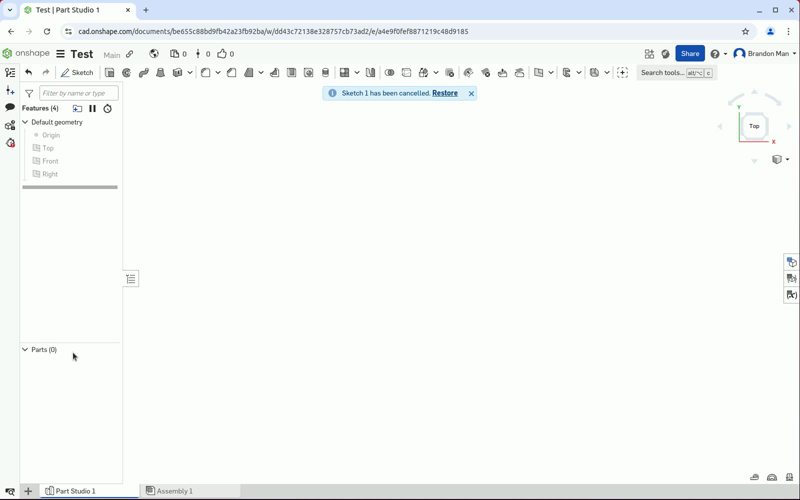
key(up)
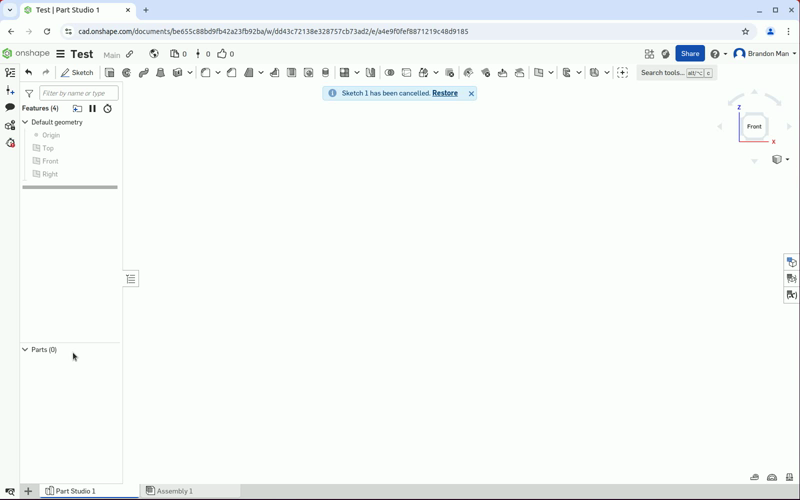
key_up(shift)
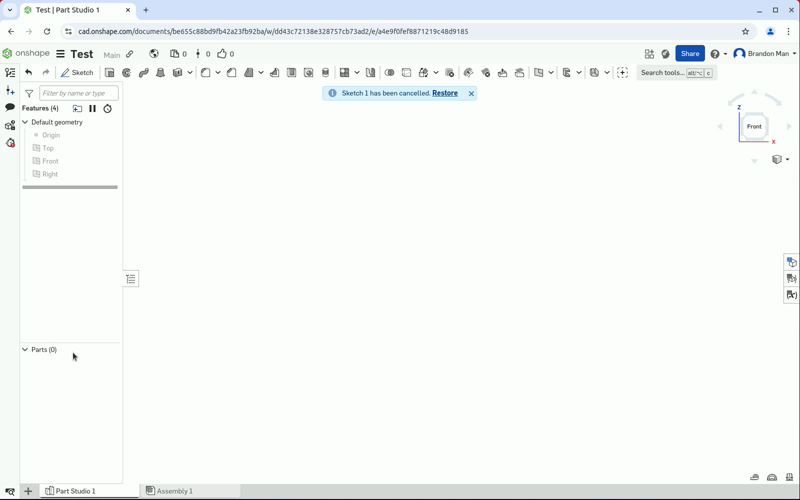
mouse_move(73, 352)
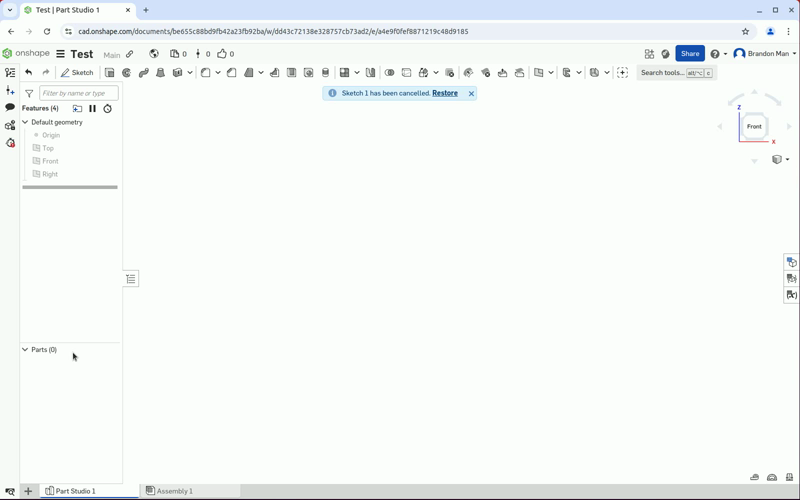
key(shift+y)
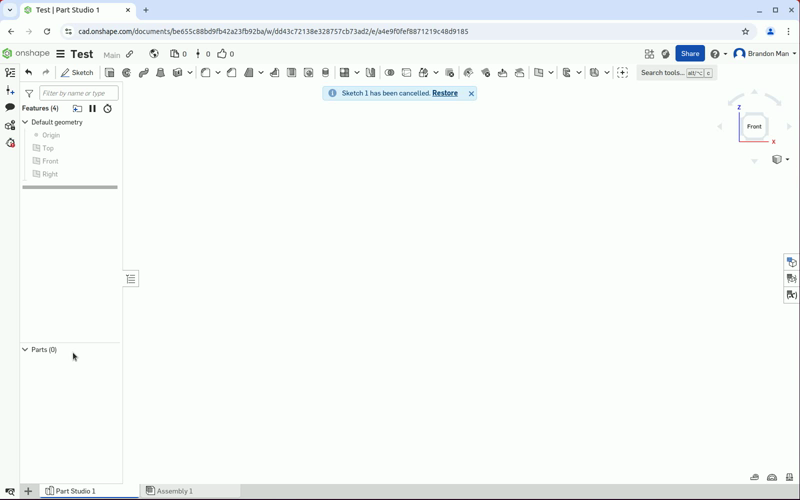
key(shift+s)
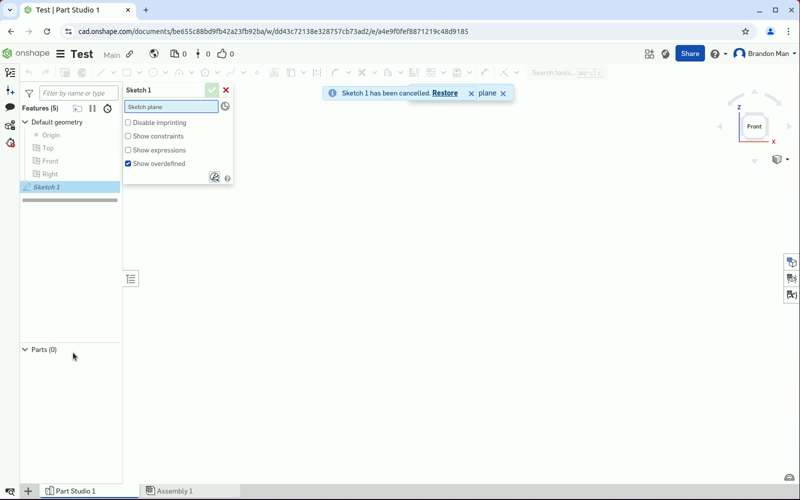
mouse_move(73, 163)
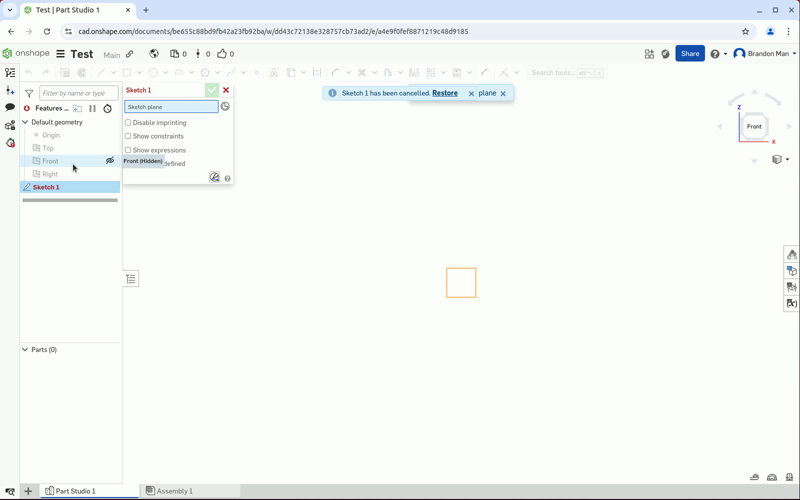
click(73, 163)
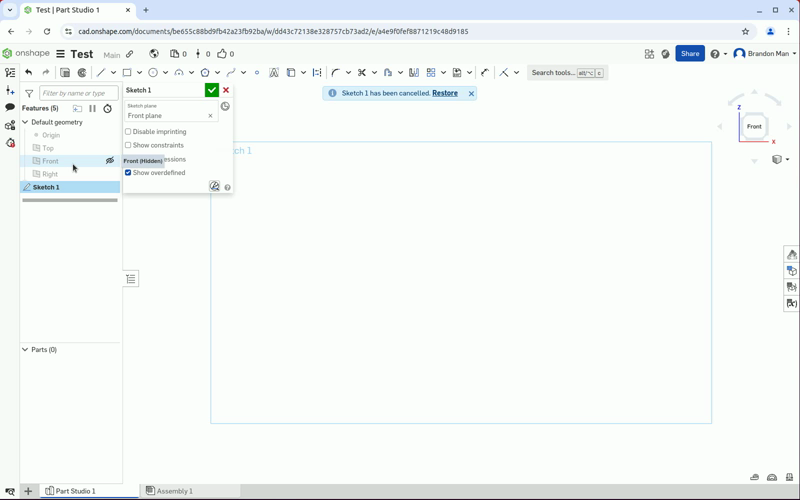
mouse_move(73, 352)
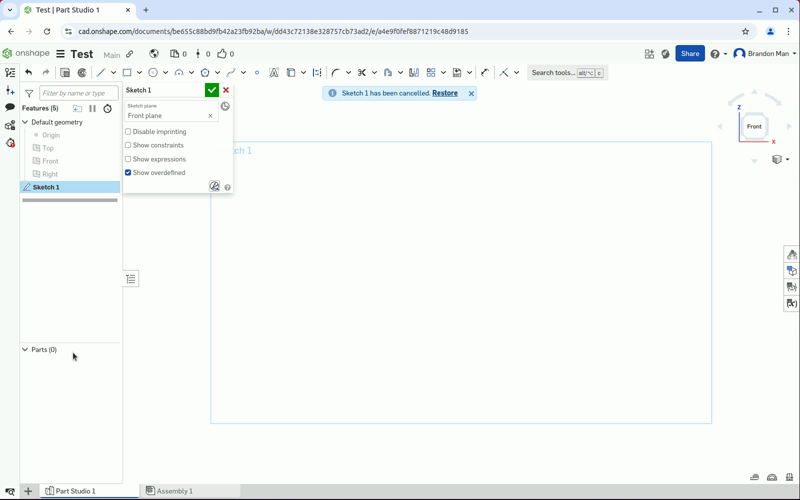
key(y)
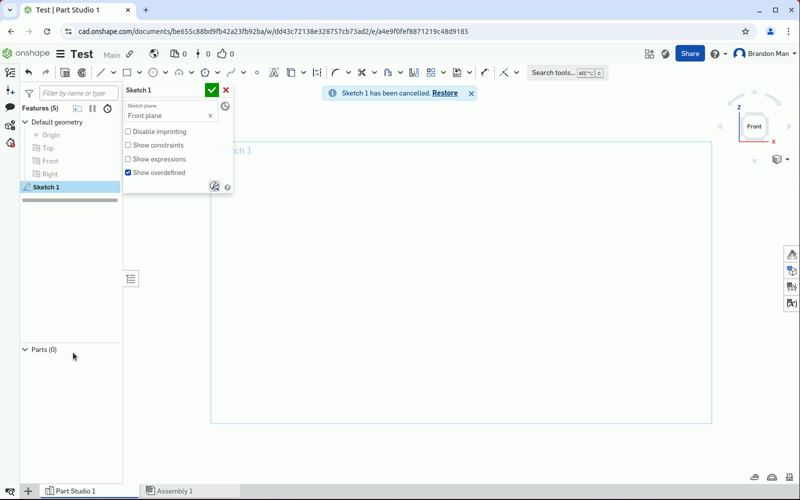
key(l)
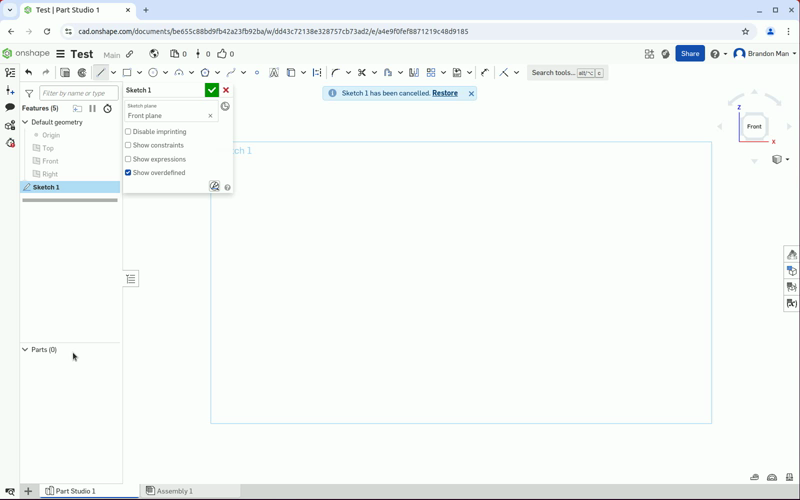
key_down(shift)
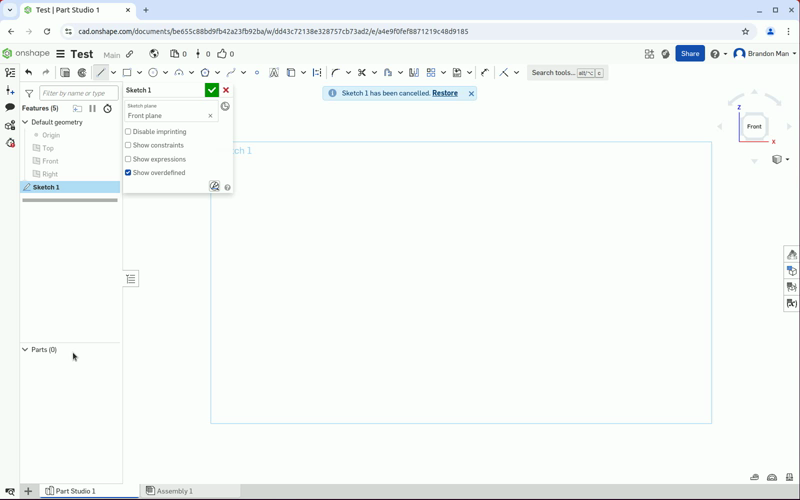
mouse_move(411, 312)
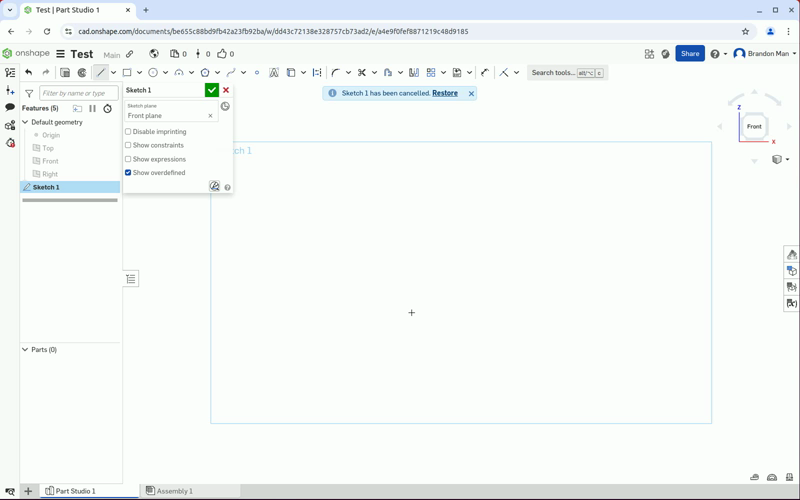
click(411, 312)
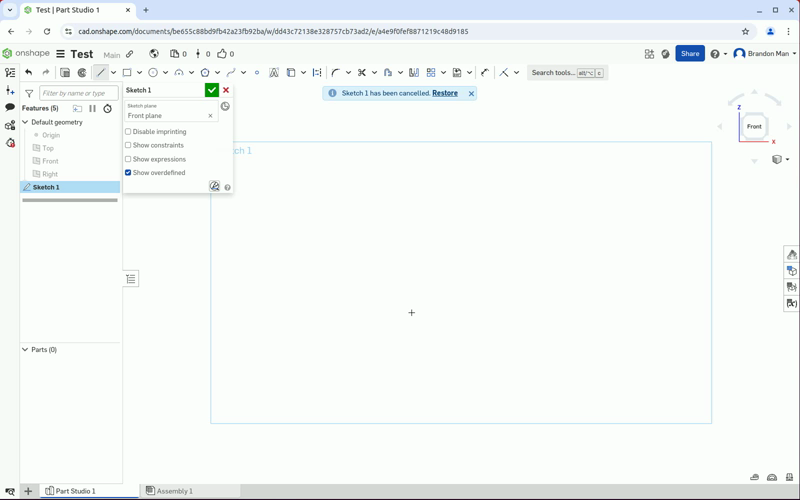
key_up(shift)
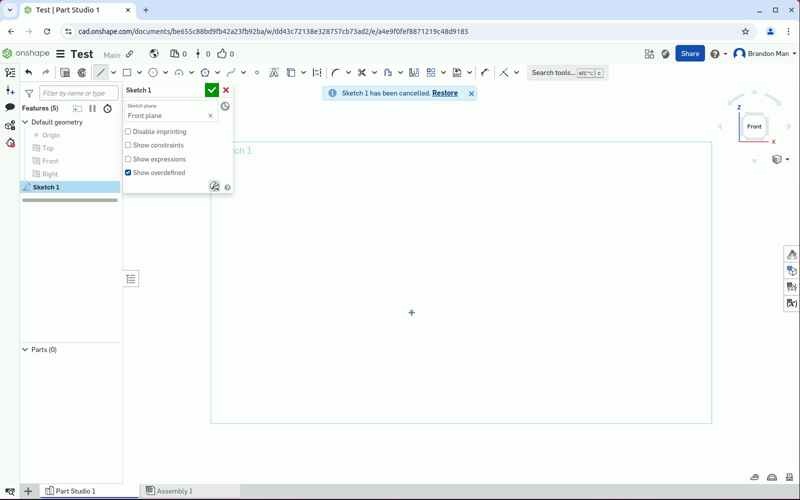
key_down(shift)
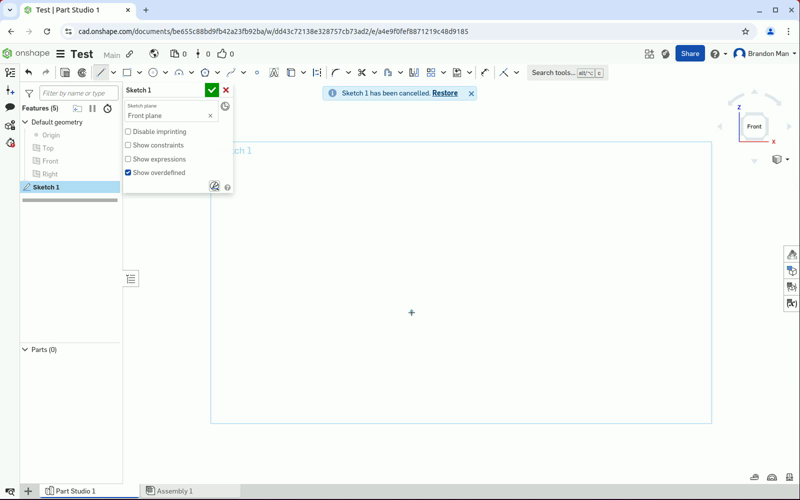
mouse_move(441, 312)
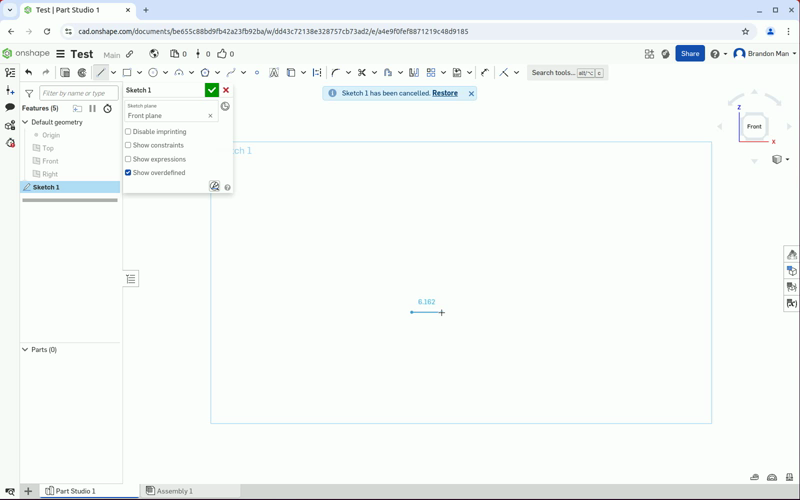
mouse_move(423, 312)
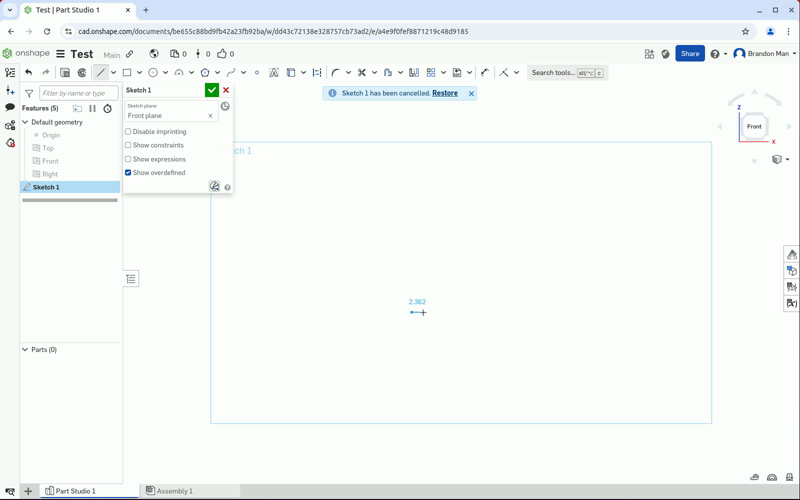
click(423, 312)
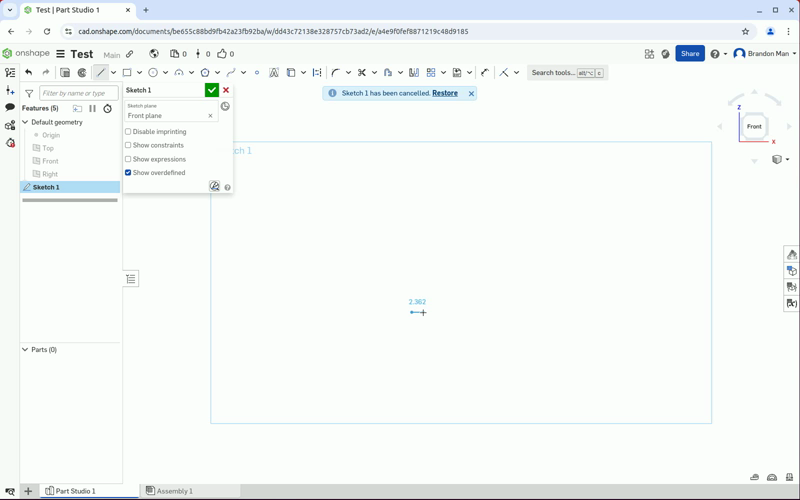
key_up(shift)
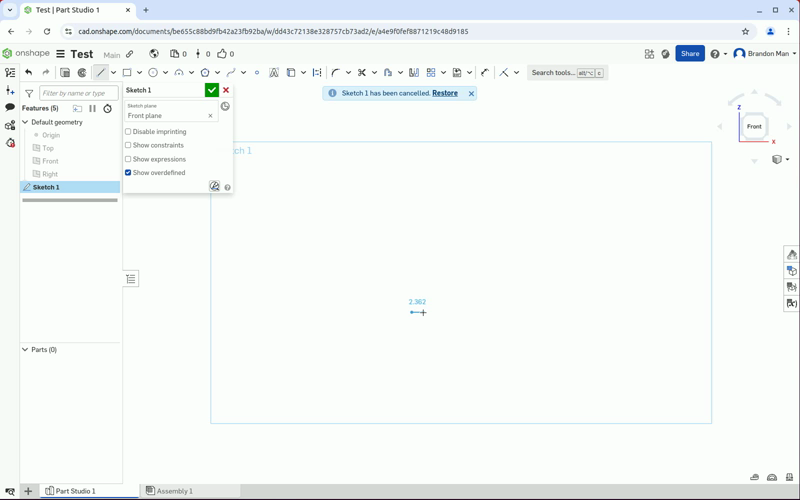
key_down(shift)
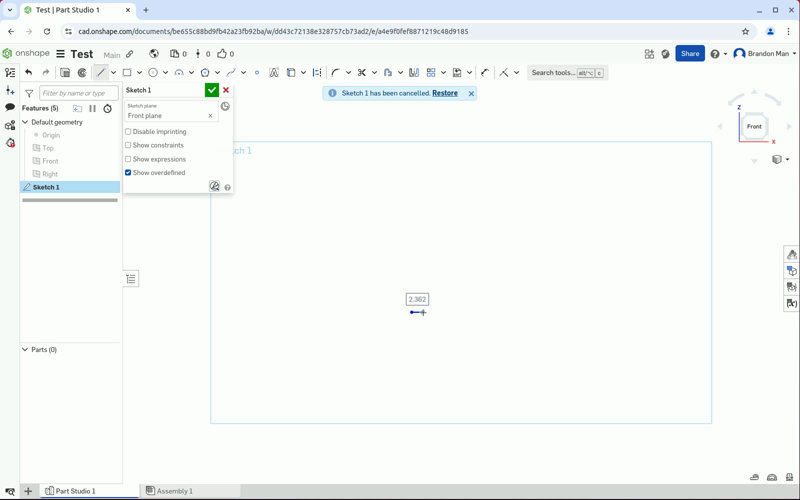
mouse_move(549, 243)
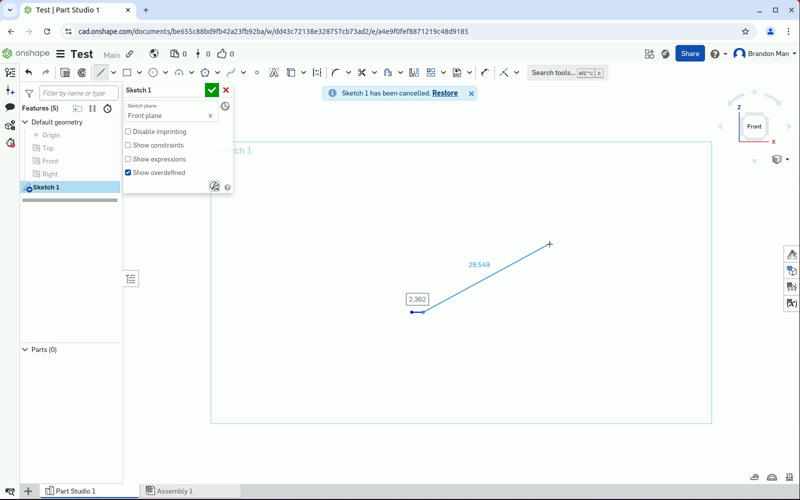
click(549, 243)
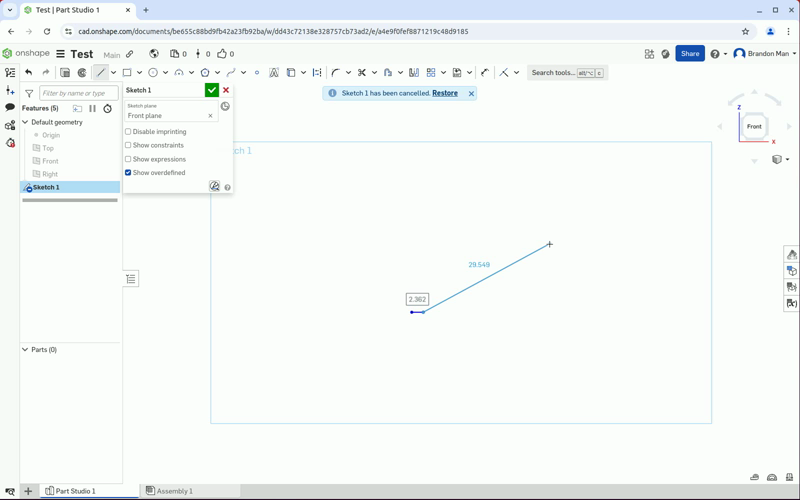
key_up(shift)
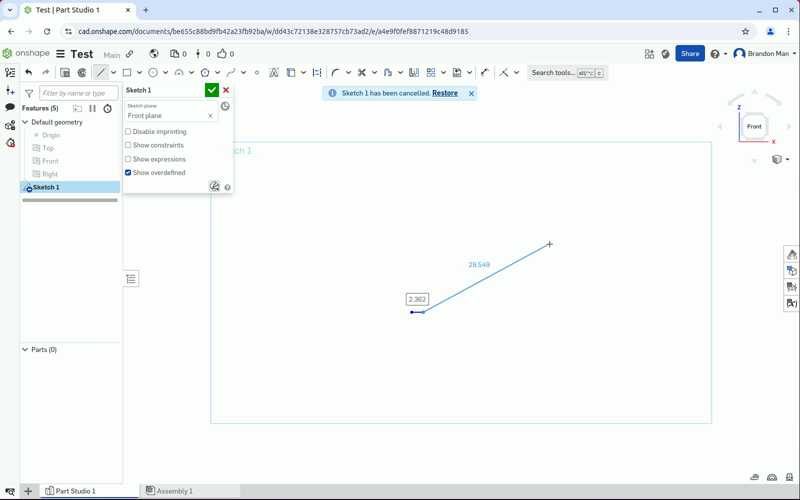
key_down(shift)
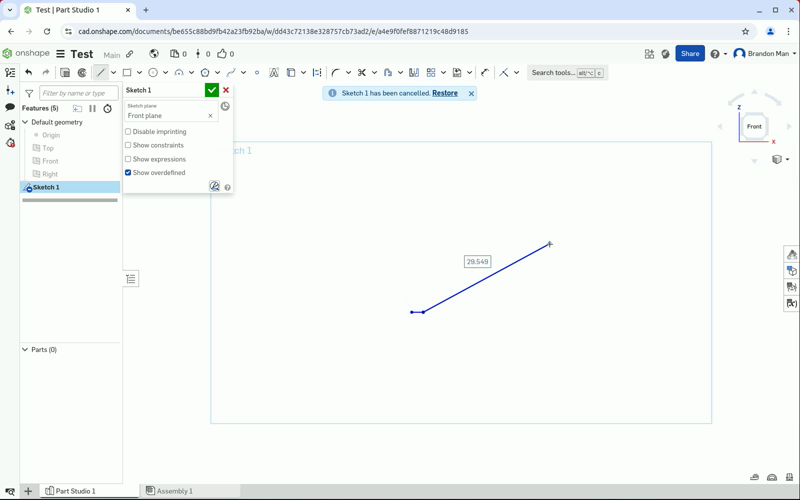
mouse_move(579, 243)
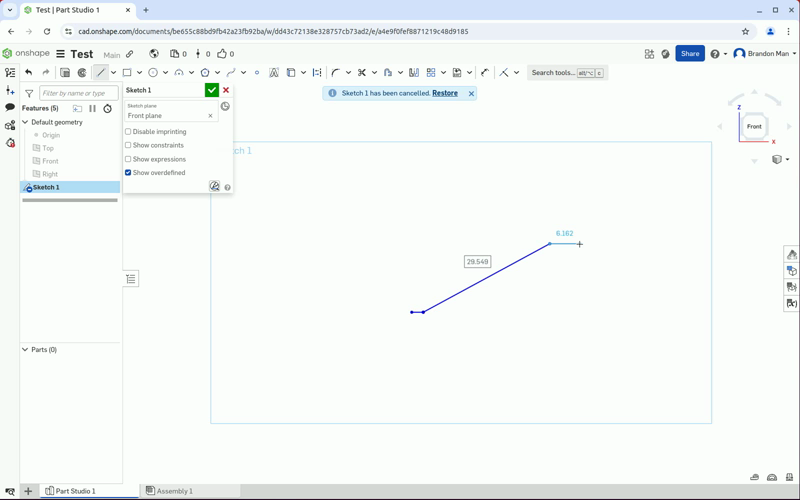
mouse_move(498, 243)
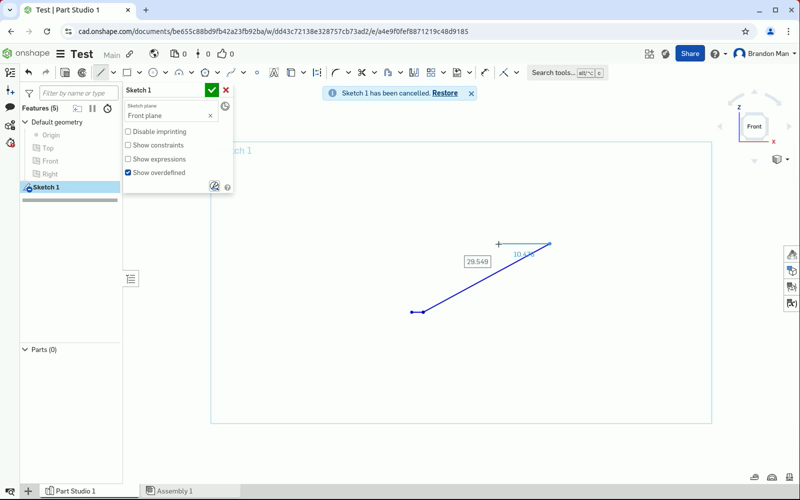
click(498, 243)
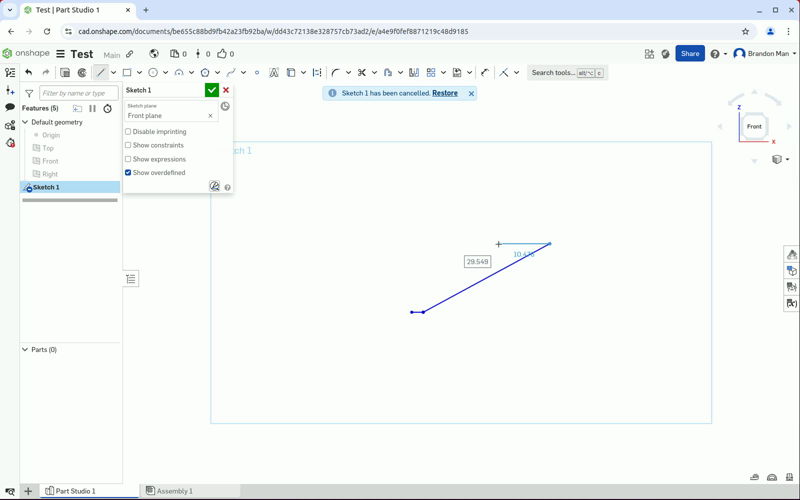
key_up(shift)
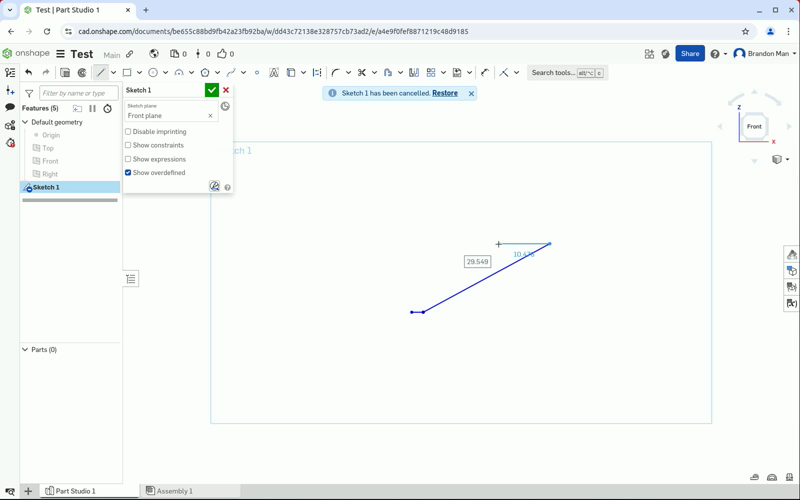
key_down(shift)
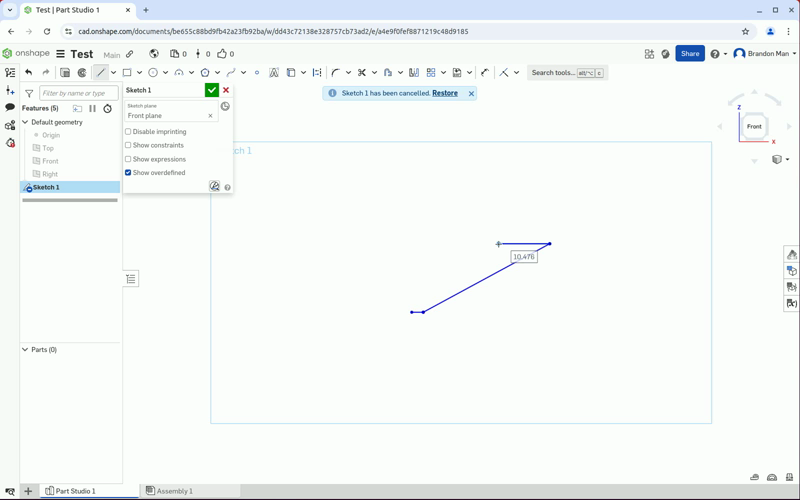
mouse_move(528, 243)
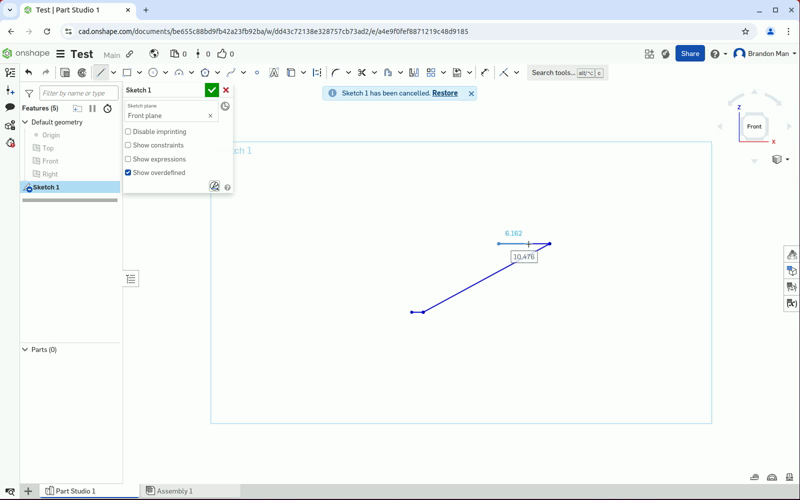
mouse_move(498, 255)
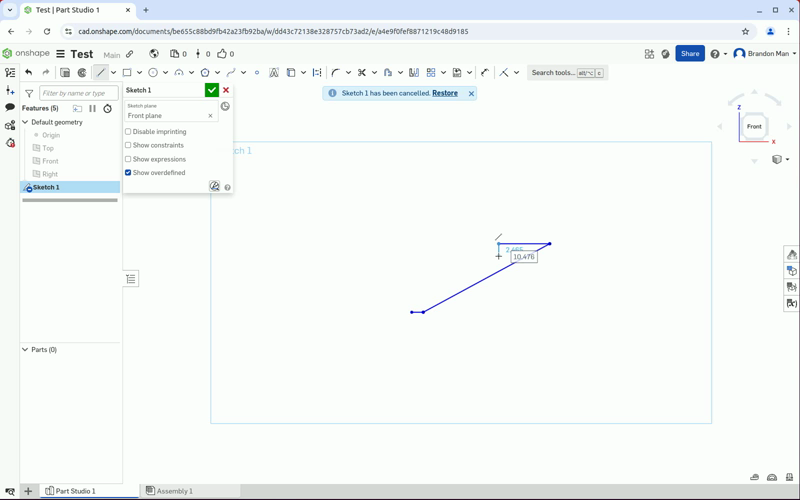
click(498, 255)
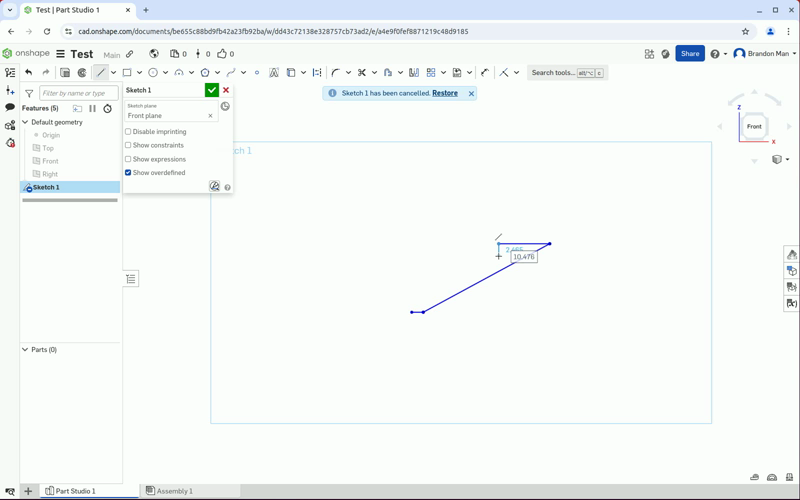
key_up(shift)
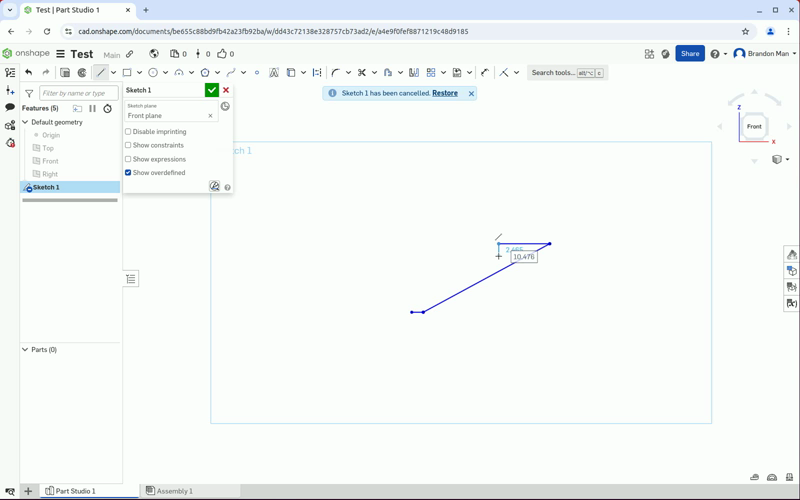
key_down(shift)
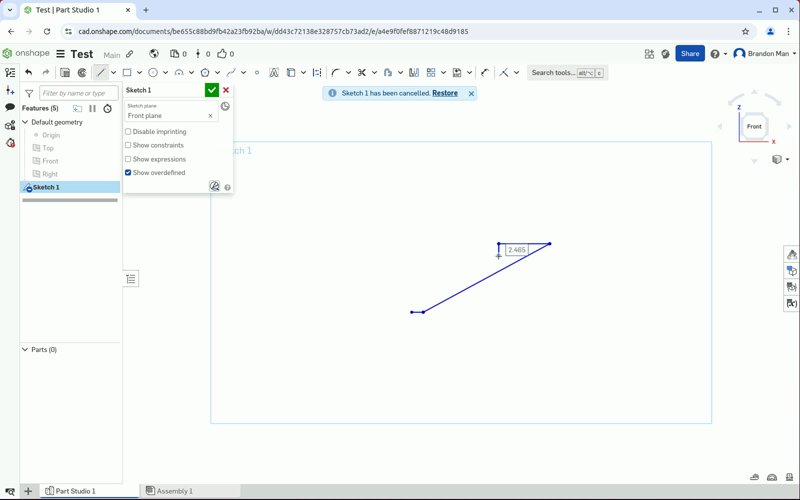
mouse_move(528, 255)
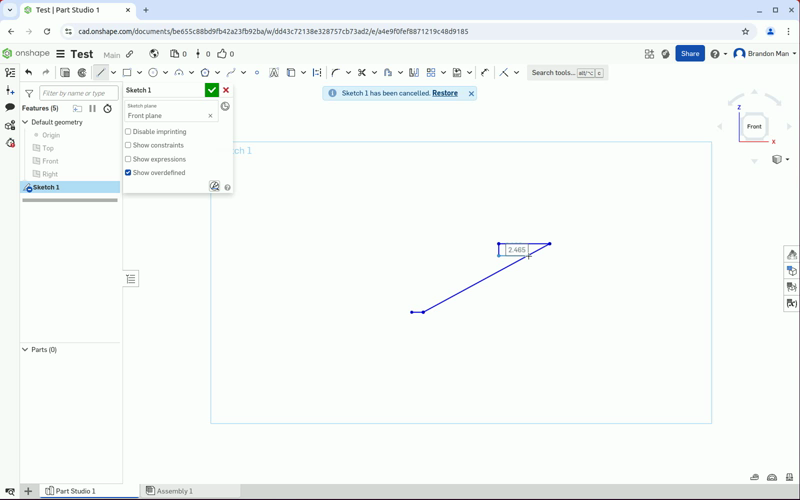
mouse_move(480, 255)
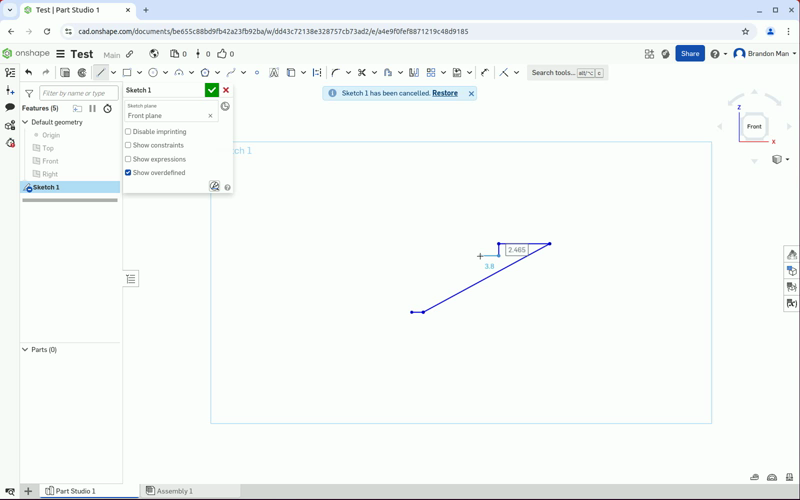
click(480, 255)
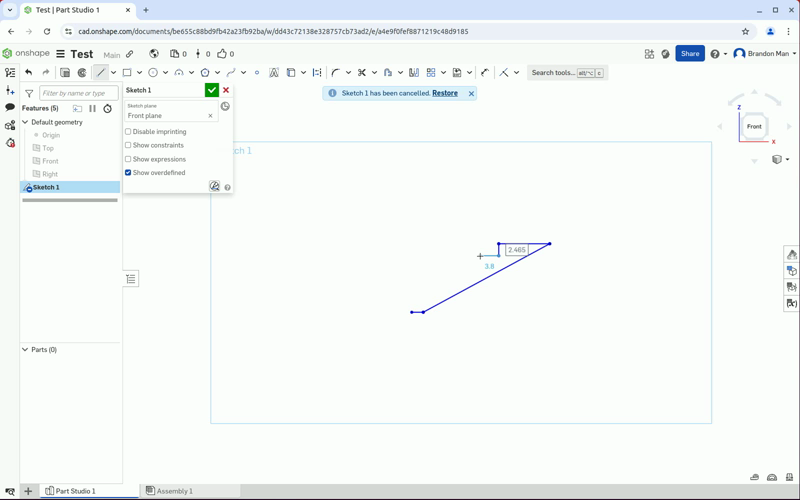
key_up(shift)
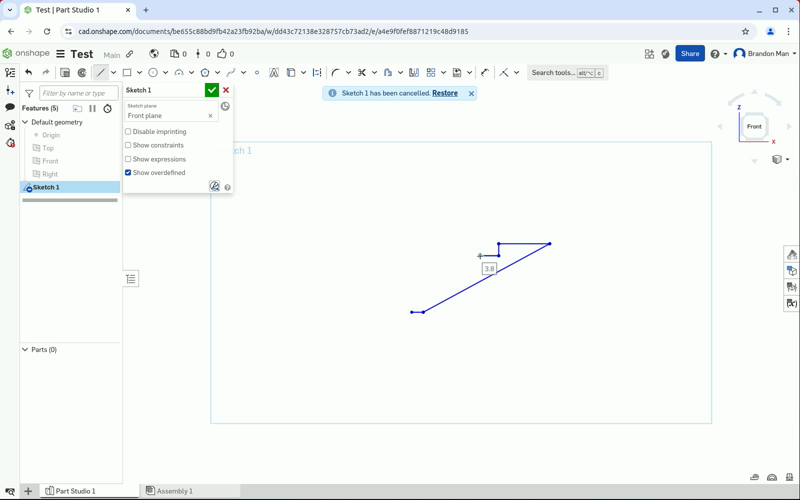
key_down(shift)
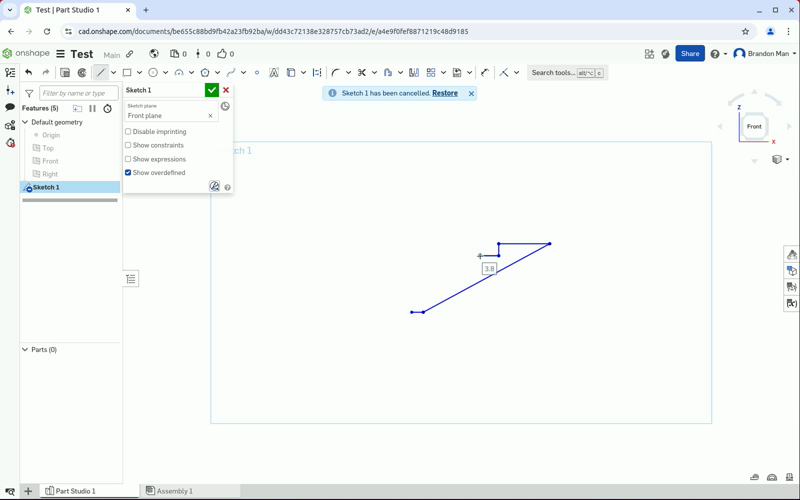
mouse_move(510, 255)
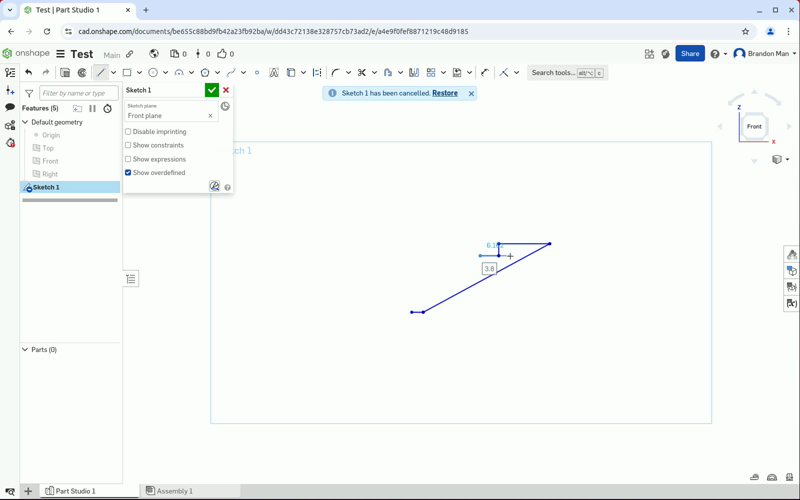
mouse_move(480, 264)
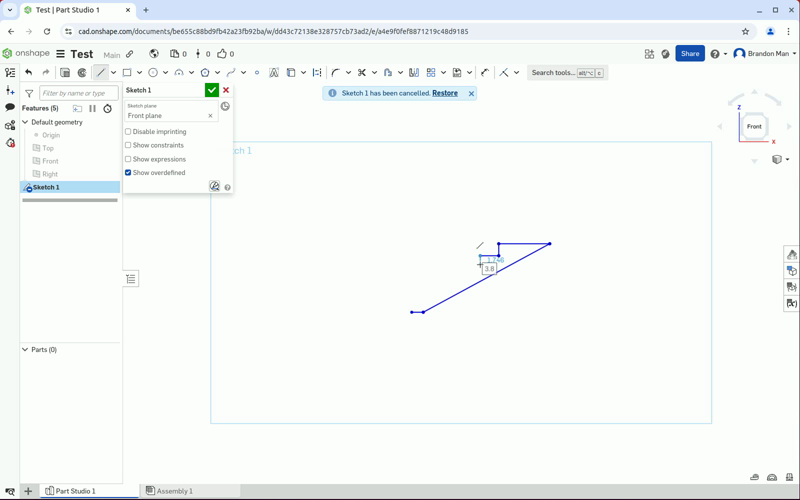
click(480, 264)
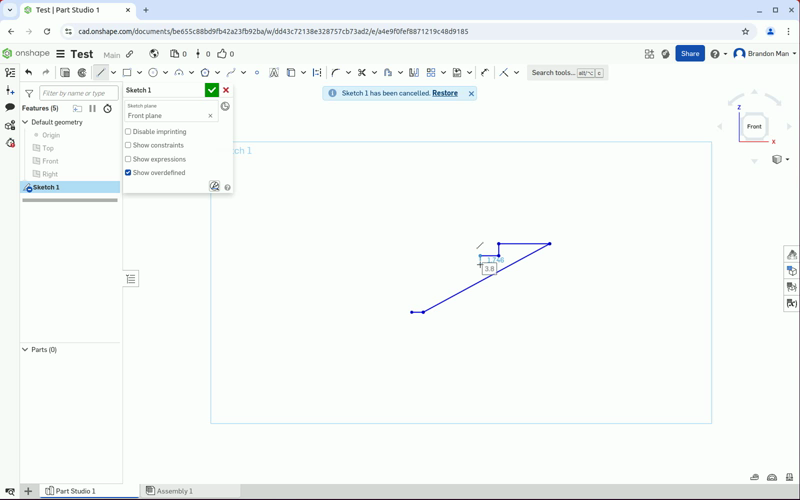
key_up(shift)
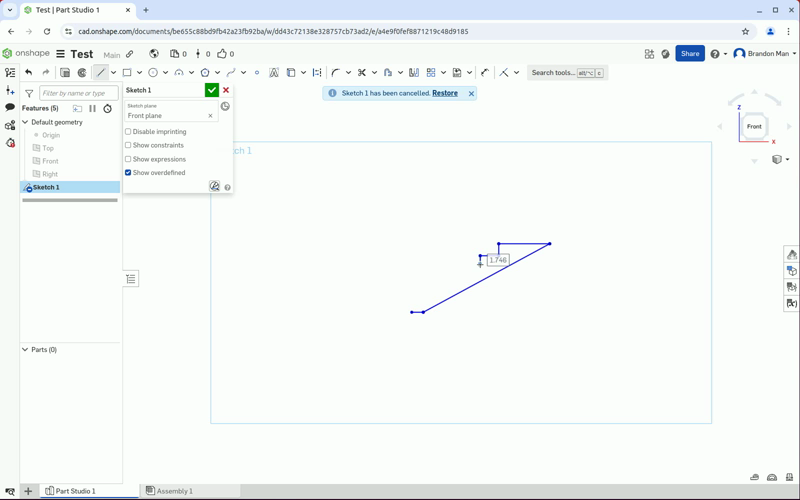
key_down(shift)
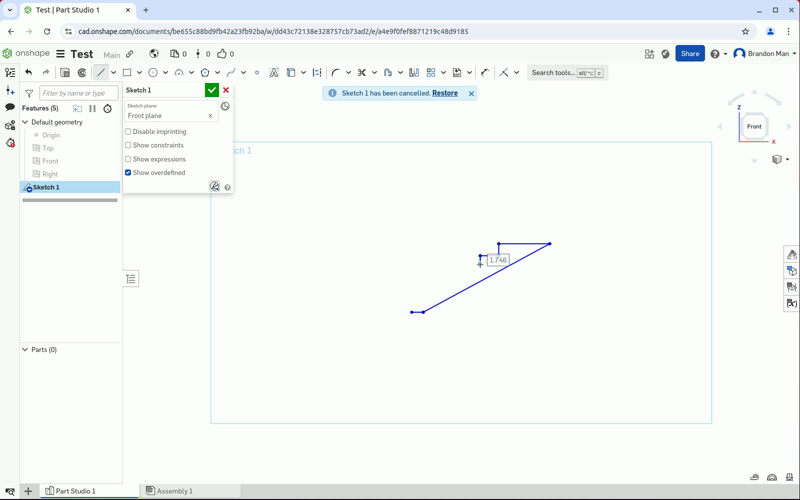
mouse_move(510, 264)
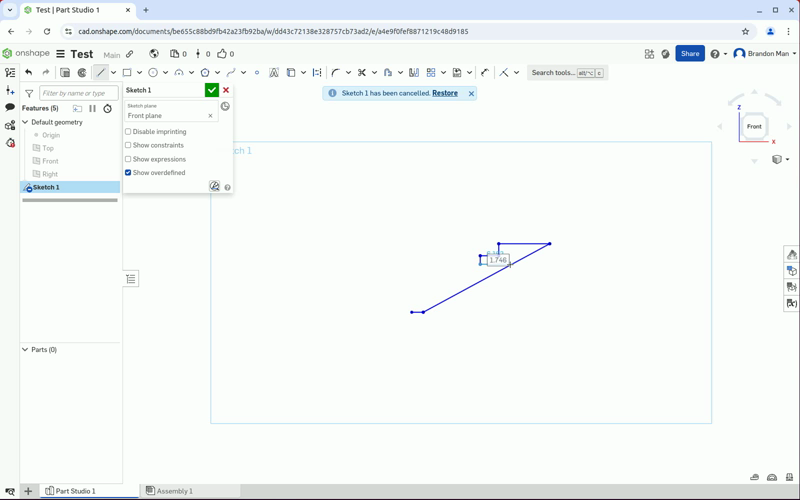
mouse_move(461, 264)
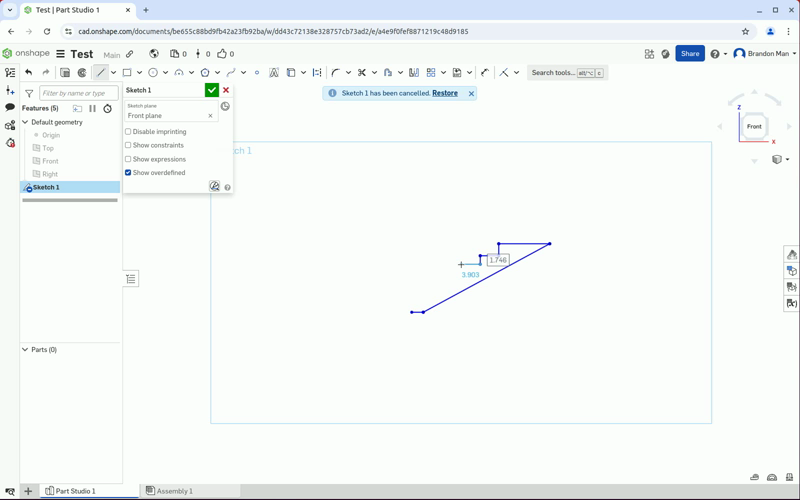
click(461, 264)
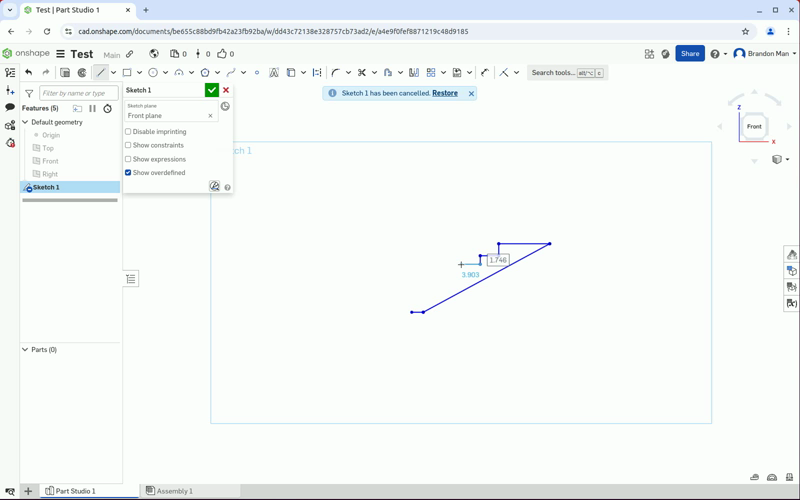
key_up(shift)
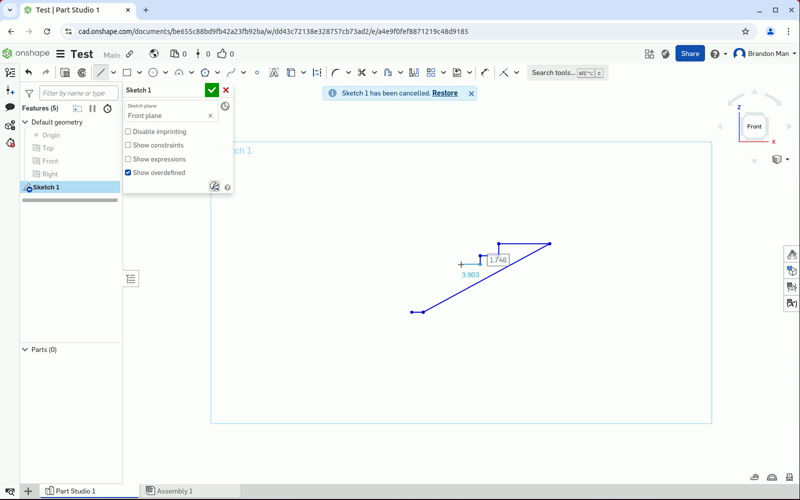
key_down(shift)
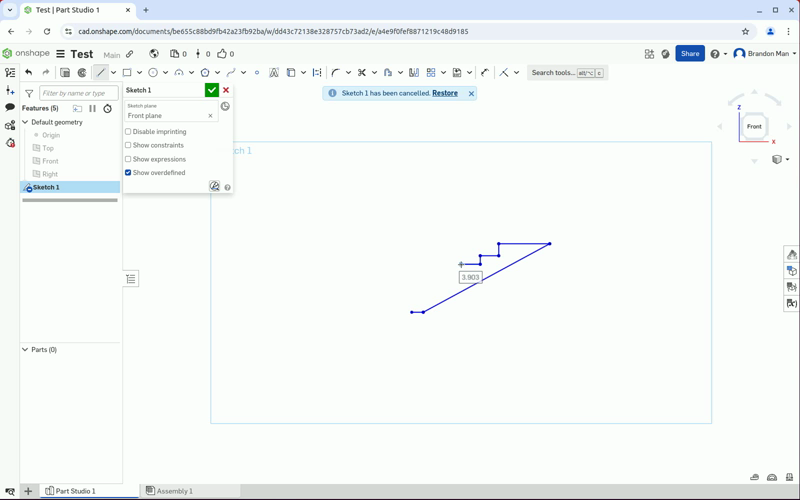
mouse_move(491, 264)
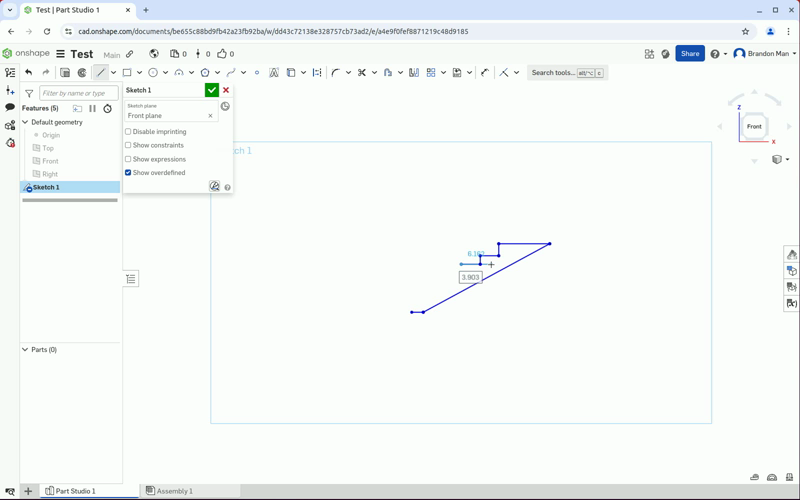
mouse_move(461, 275)
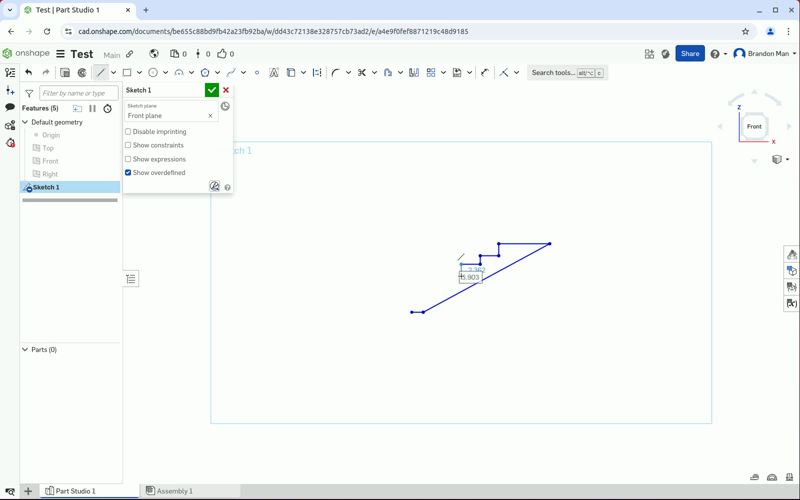
click(461, 275)
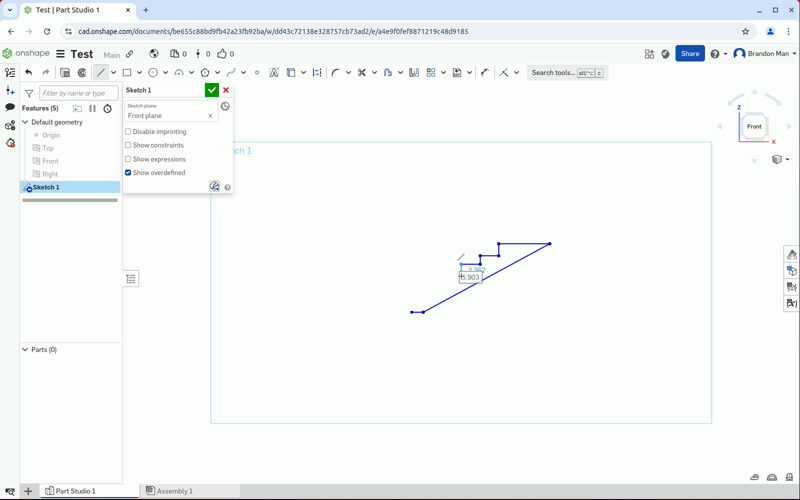
key_up(shift)
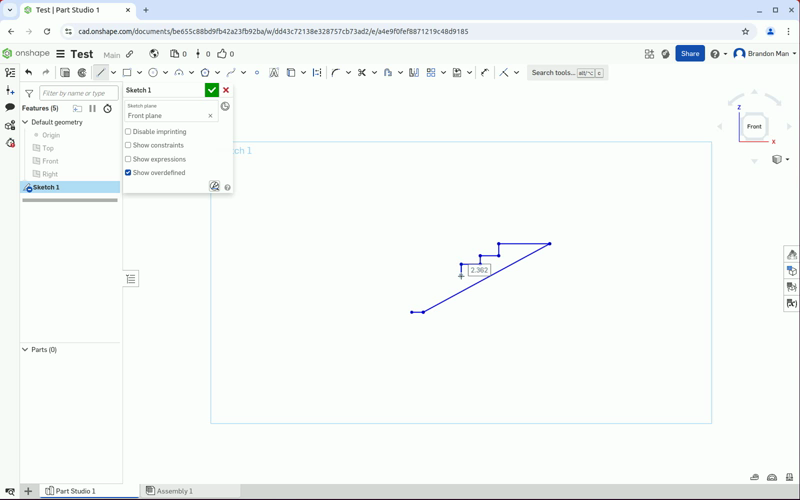
key_down(shift)
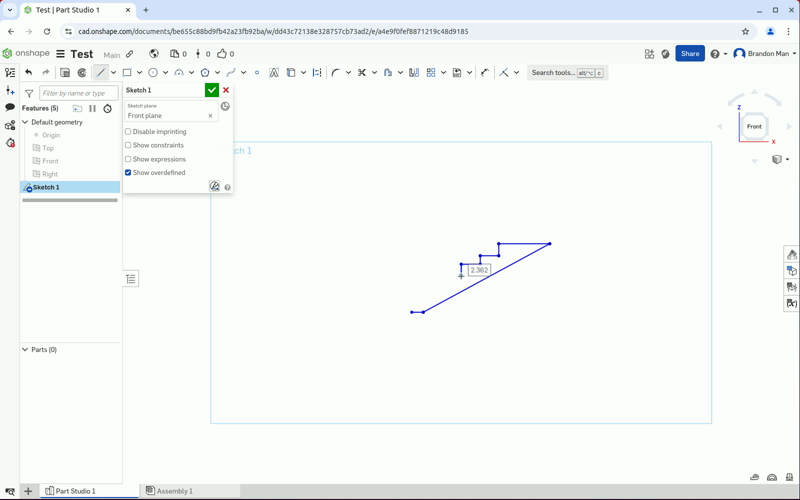
mouse_move(491, 275)
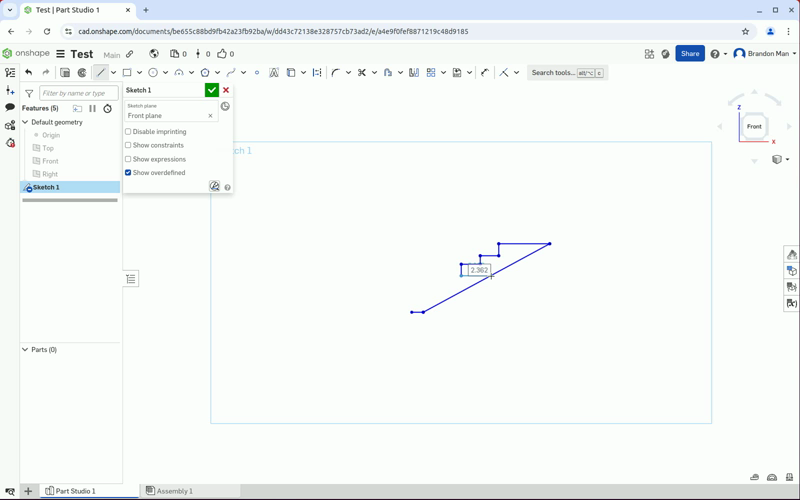
mouse_move(442, 275)
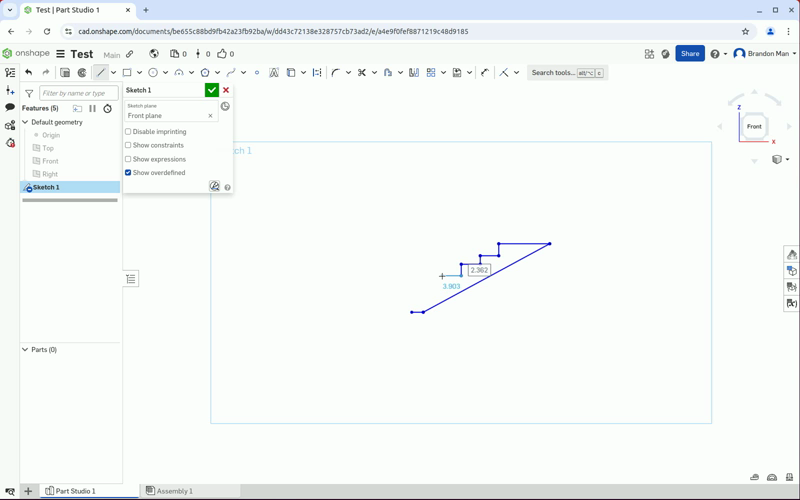
click(442, 275)
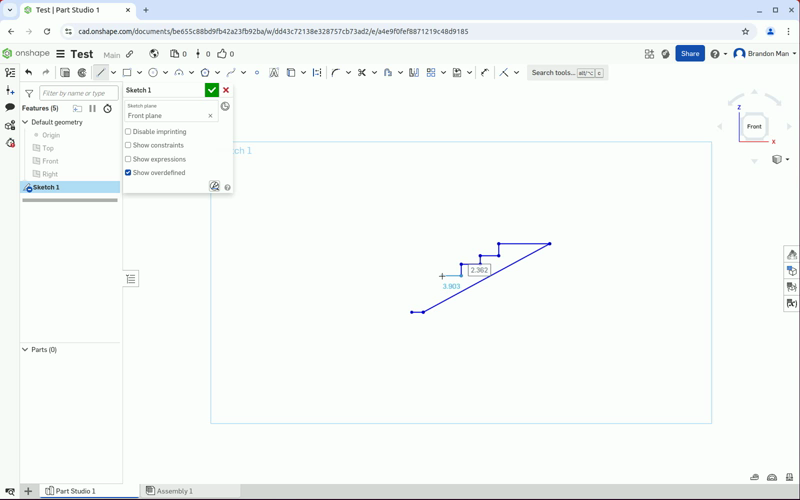
key_up(shift)
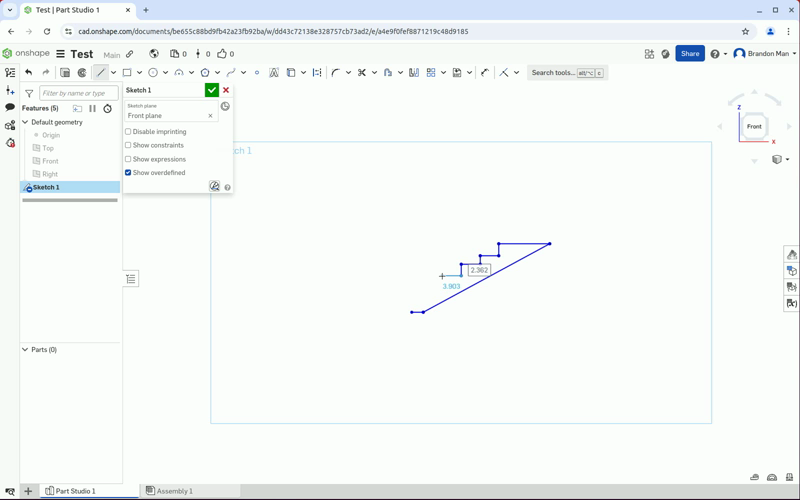
key_down(shift)
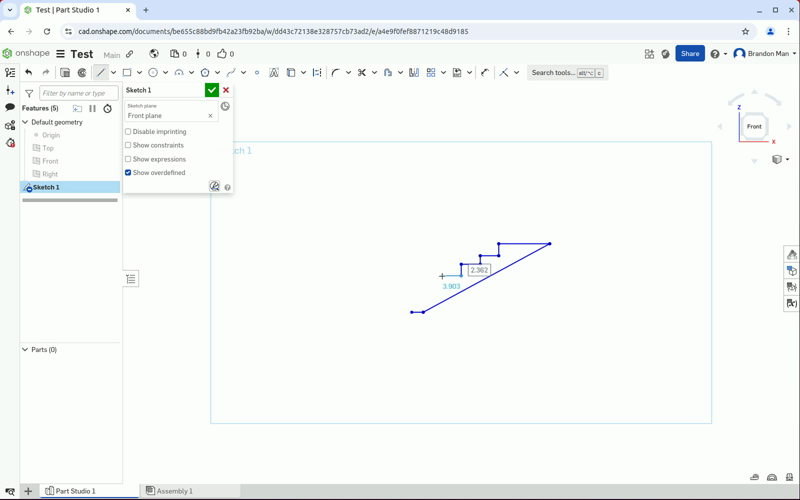
mouse_move(472, 275)
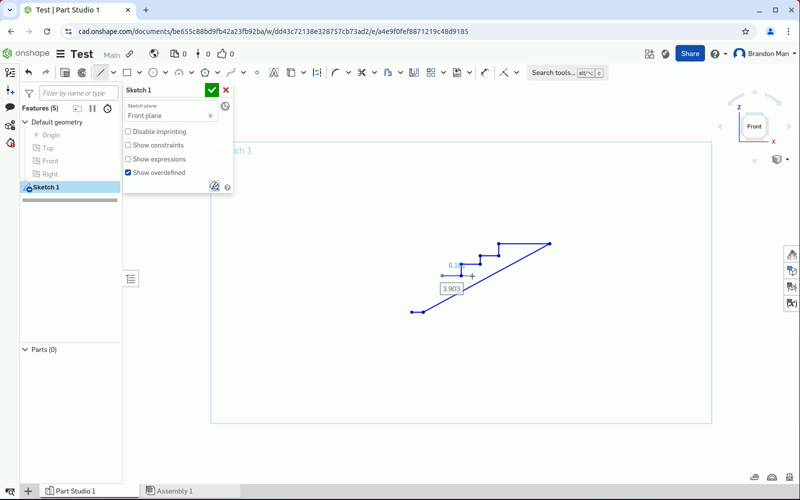
mouse_move(442, 287)
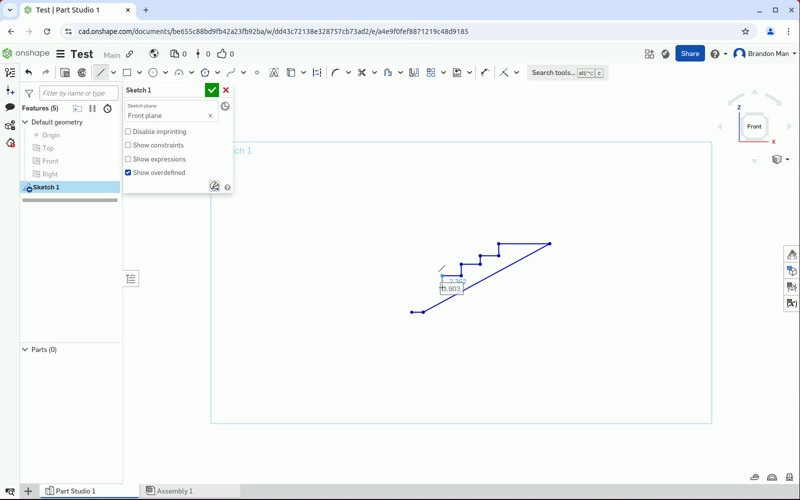
click(442, 287)
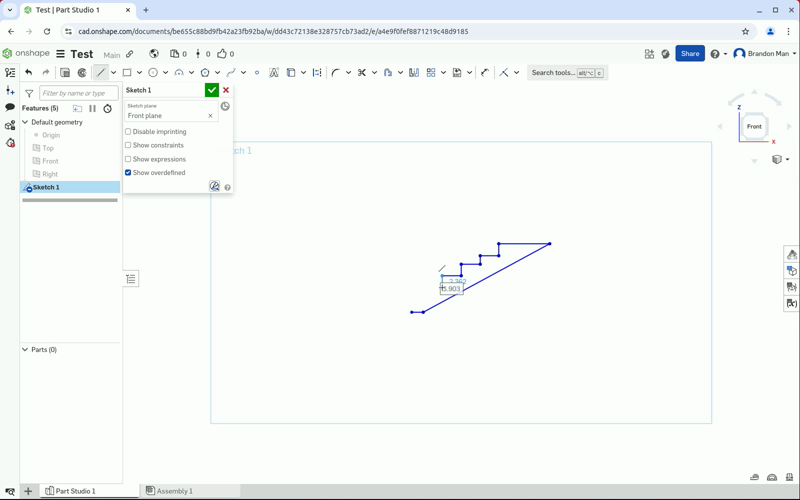
key_up(shift)
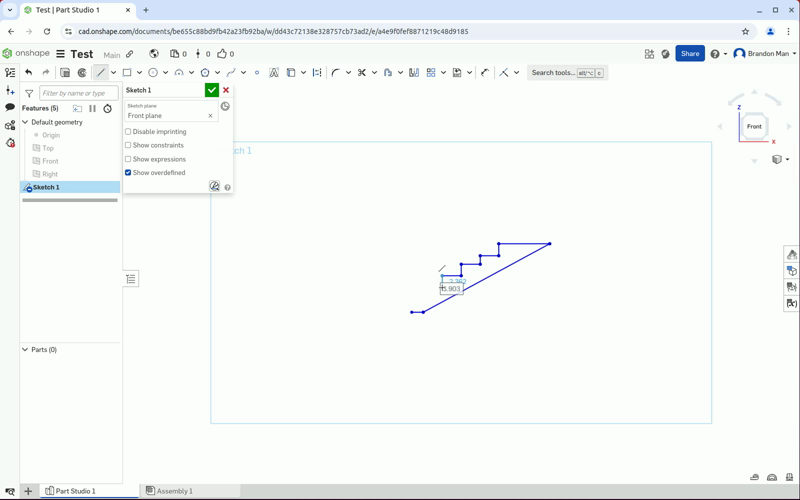
key_down(shift)
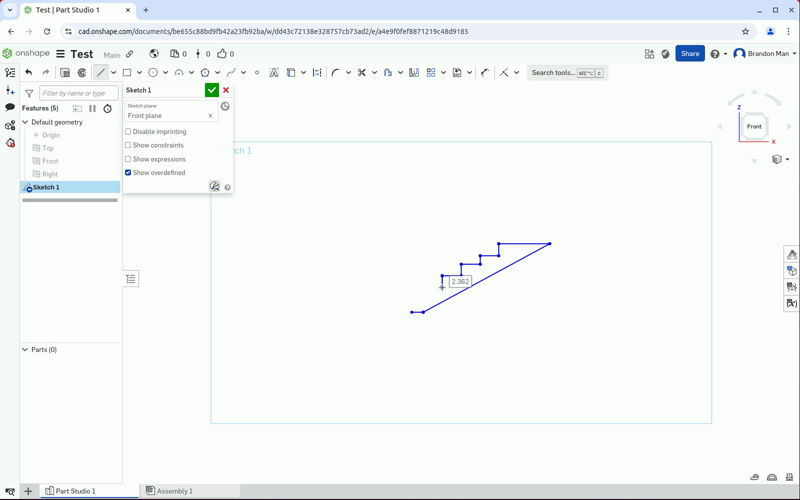
mouse_move(472, 287)
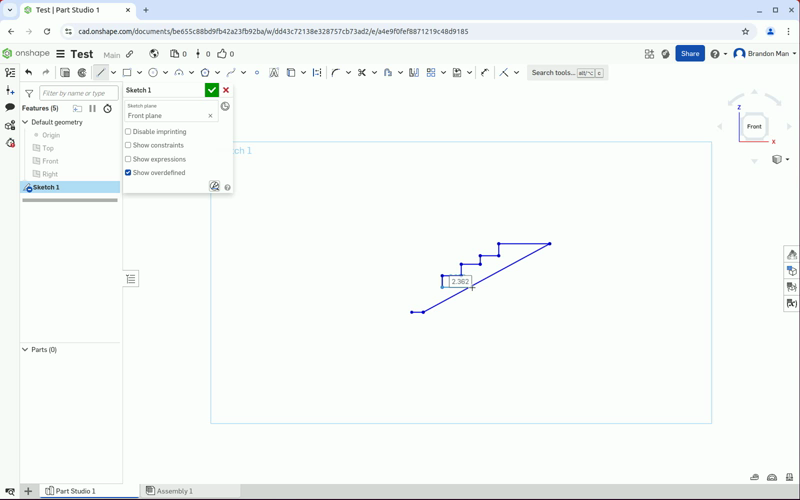
mouse_move(423, 287)
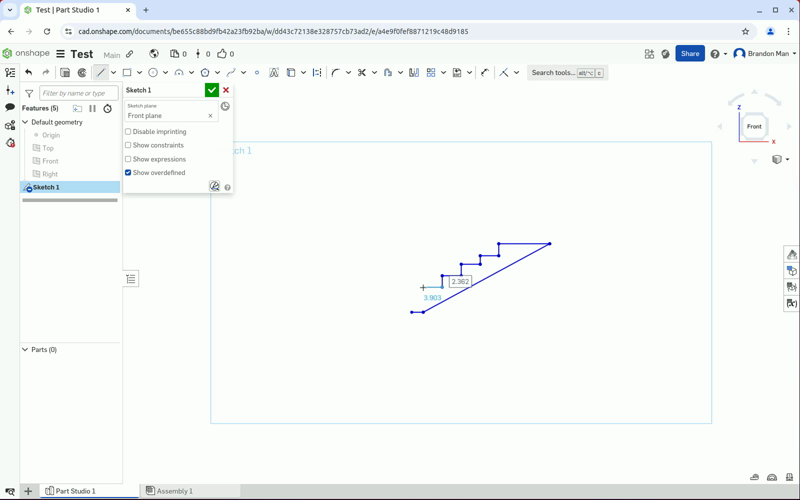
click(423, 287)
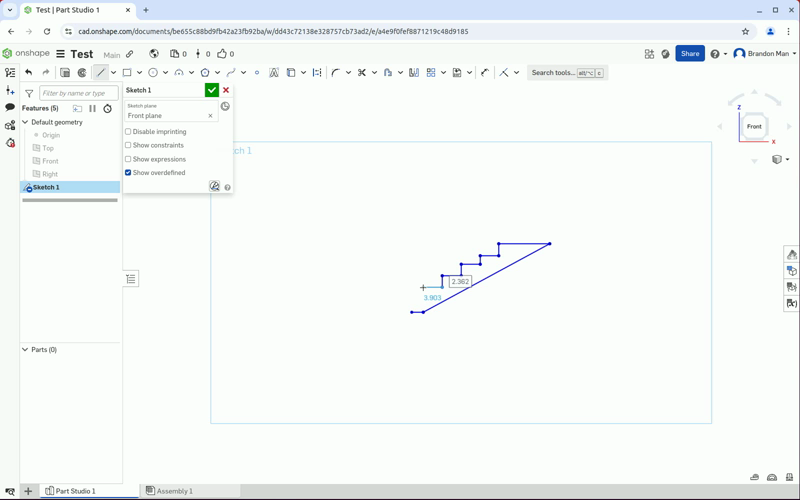
key_up(shift)
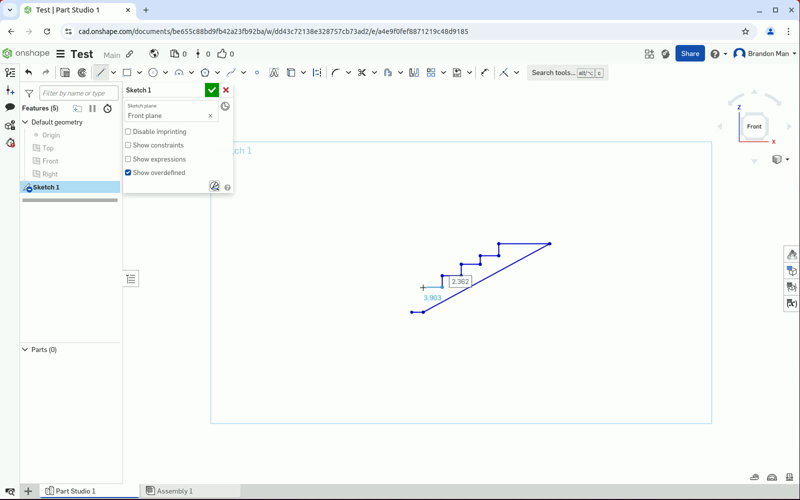
key_down(shift)
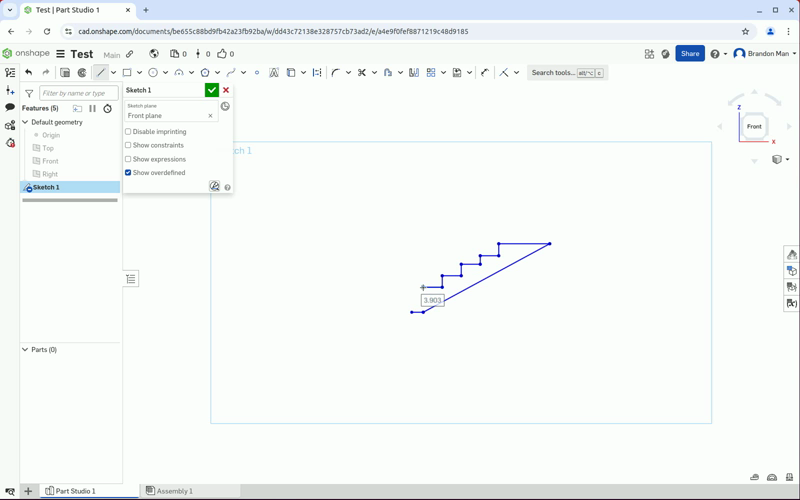
mouse_move(453, 287)
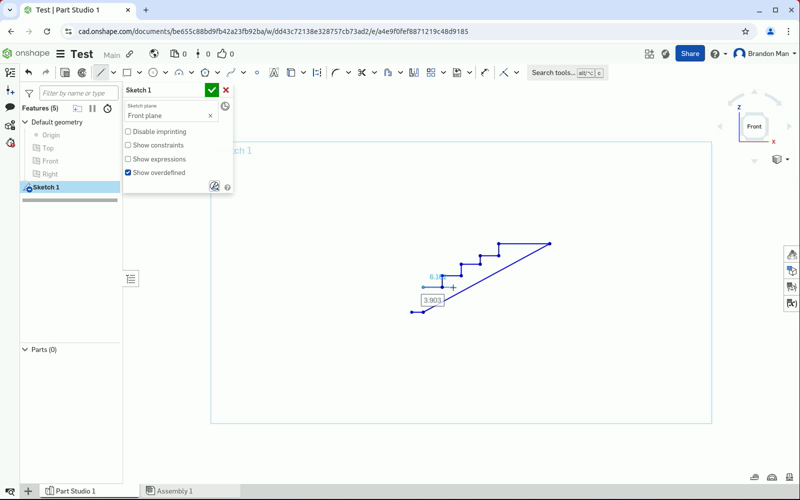
mouse_move(423, 300)
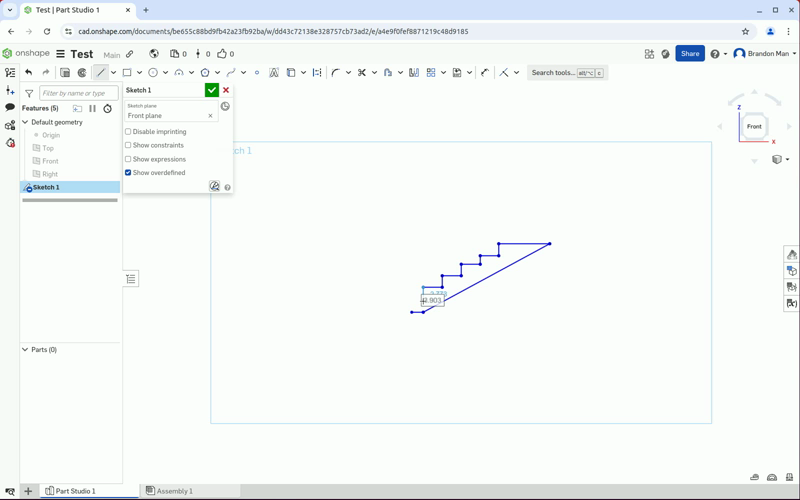
click(423, 300)
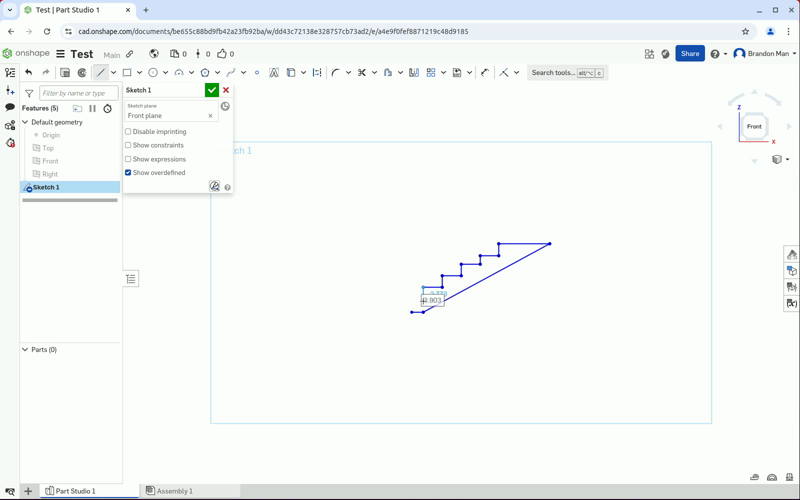
key_up(shift)
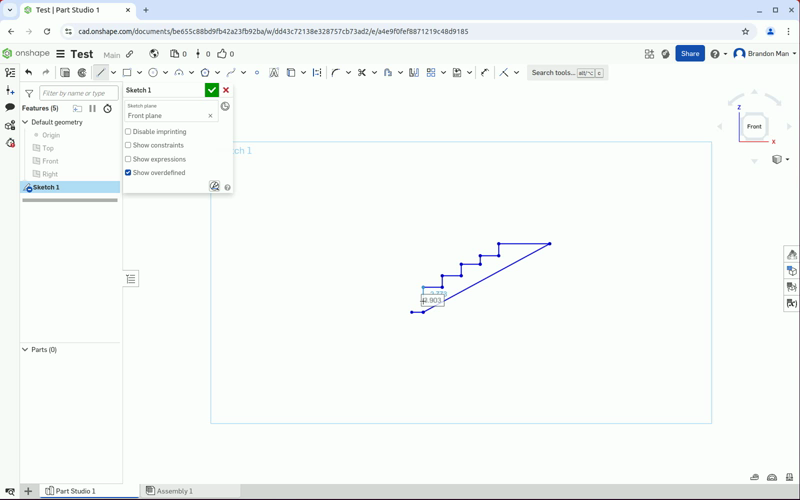
key_down(shift)
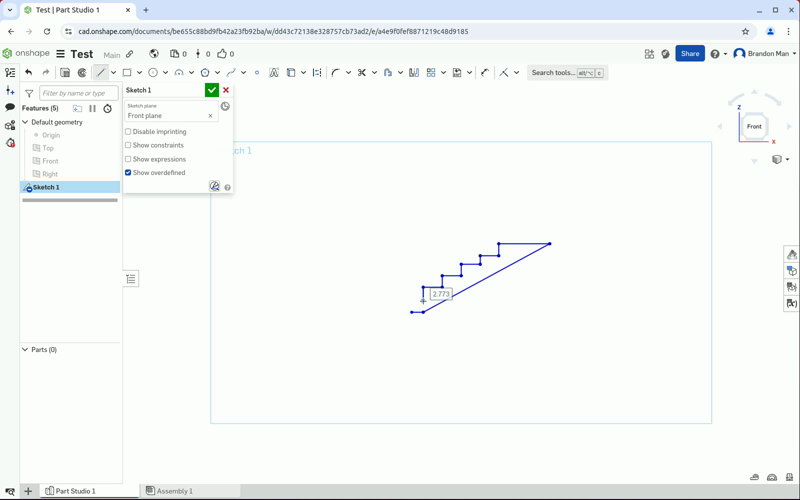
mouse_move(453, 300)
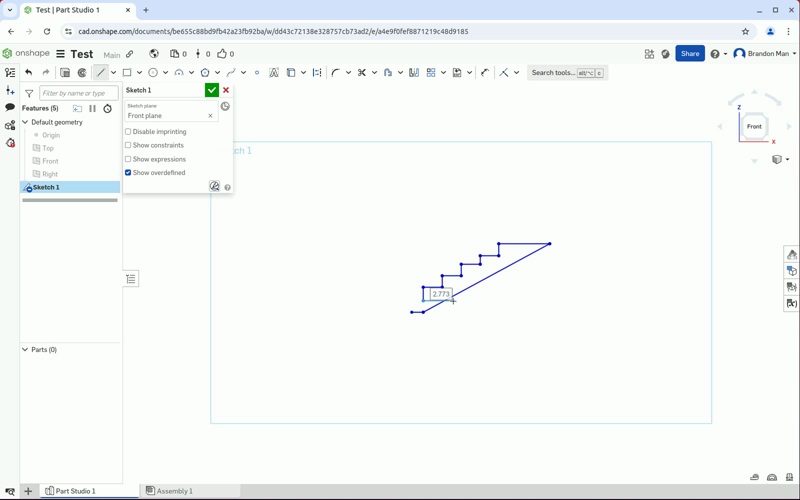
mouse_move(411, 300)
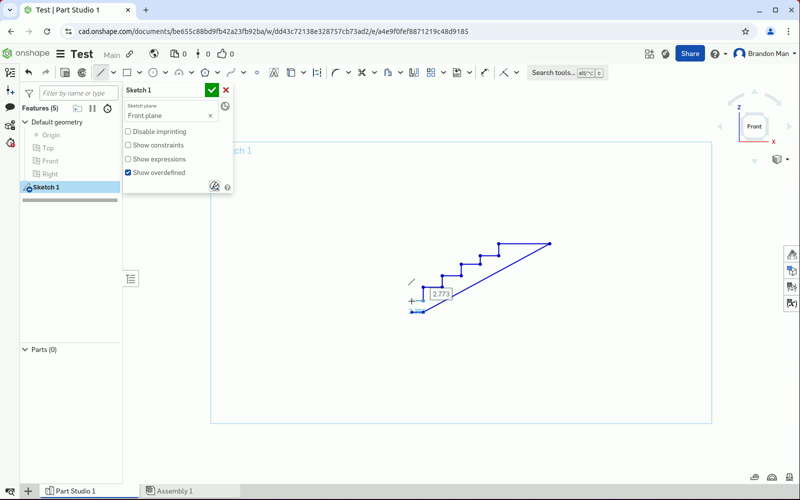
click(411, 300)
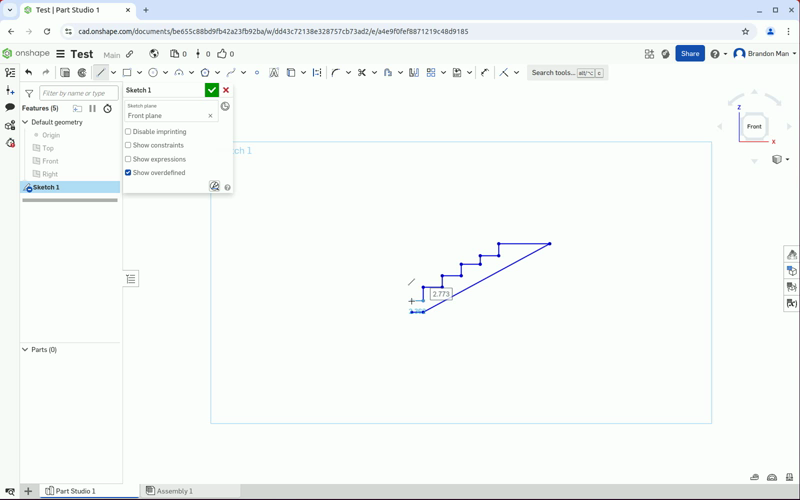
key_up(shift)
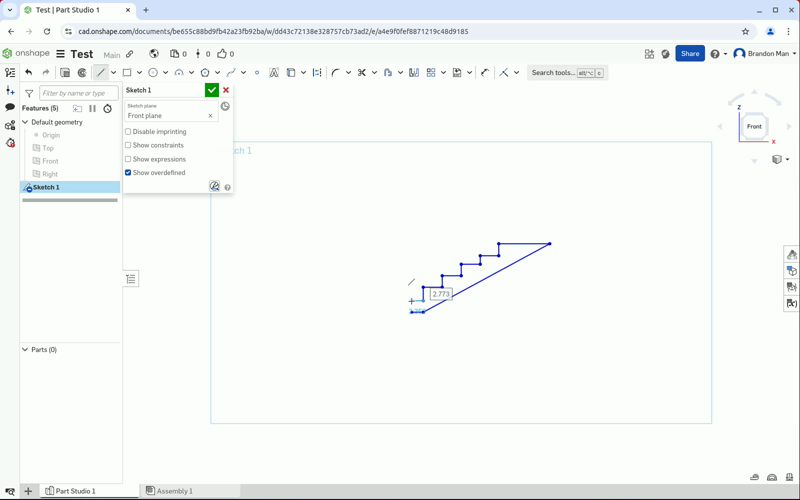
mouse_move(441, 300)
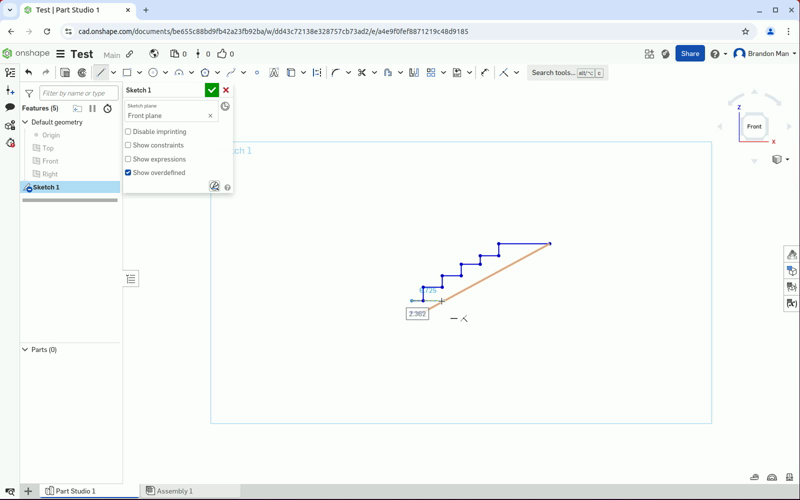
key_down(shift)
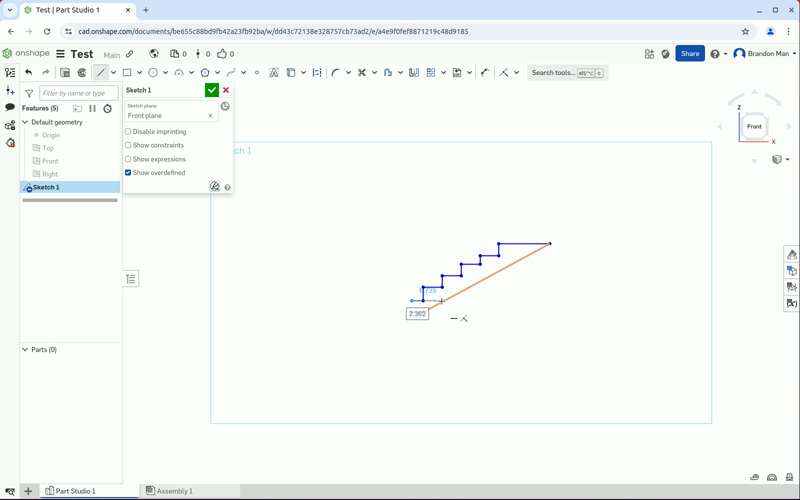
mouse_move(411, 312)
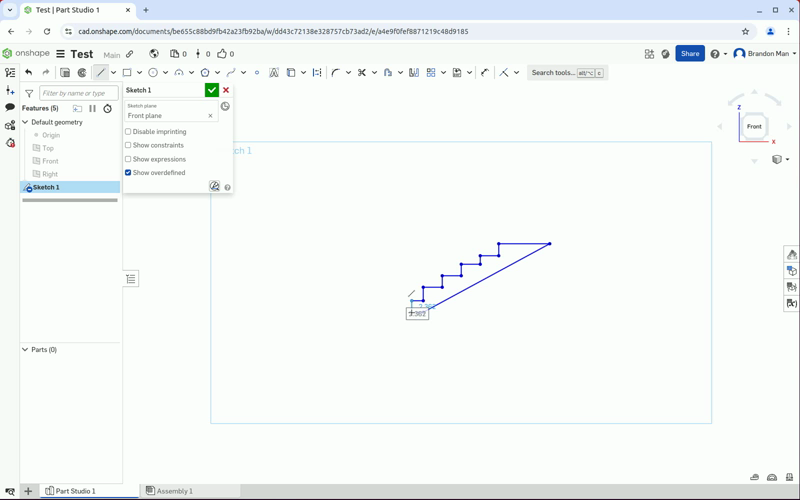
key_up(shift)
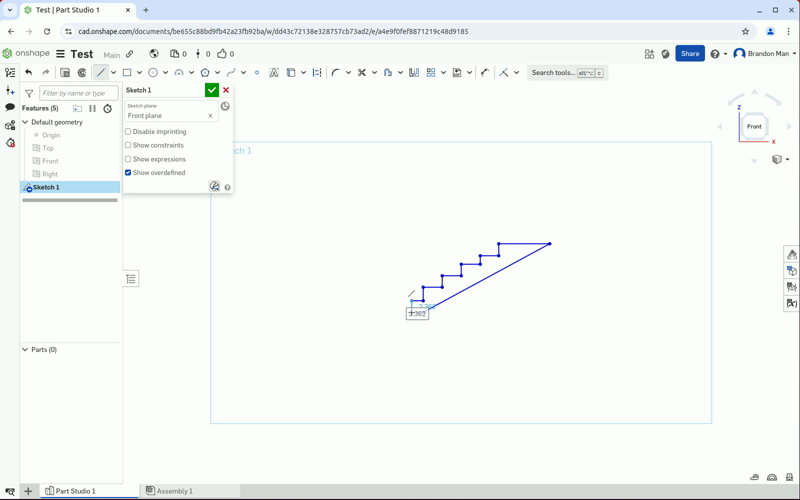
click(411, 312)
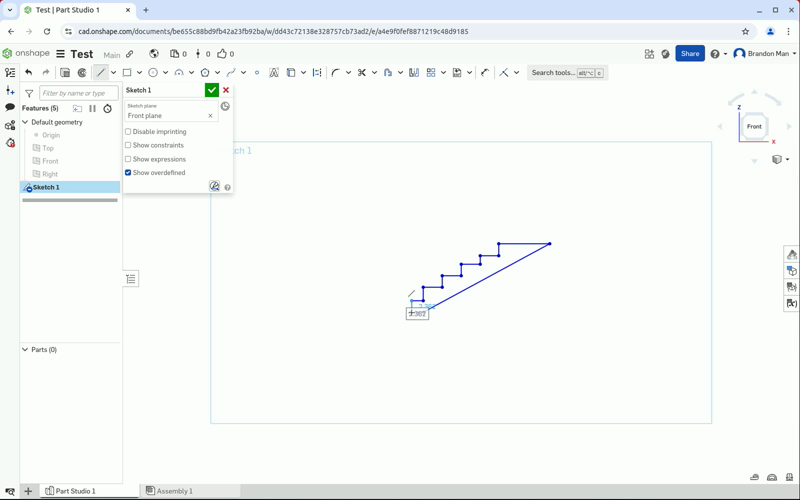
key(esc)
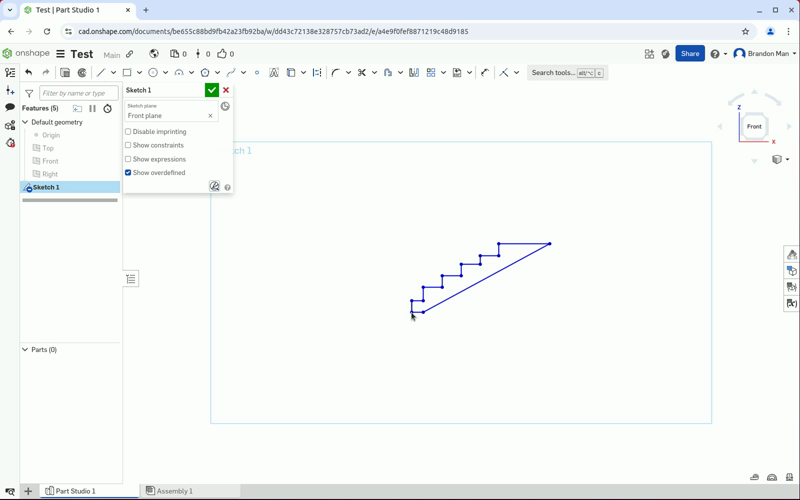
mouse_move(493, 270)
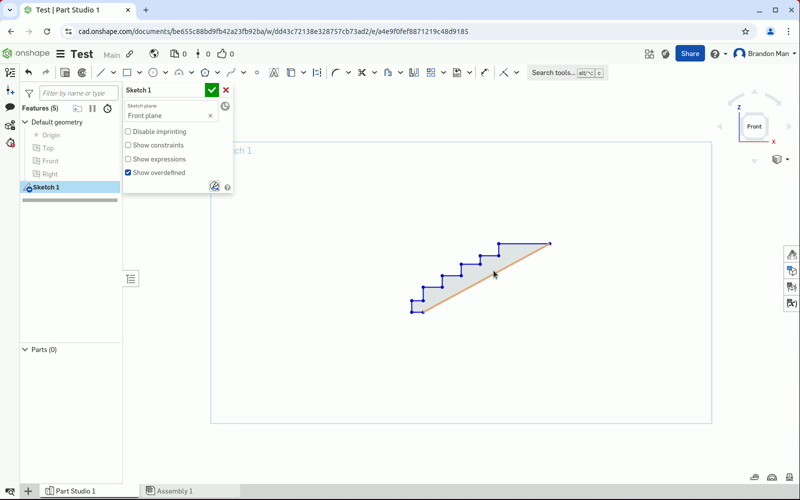
click(493, 270)
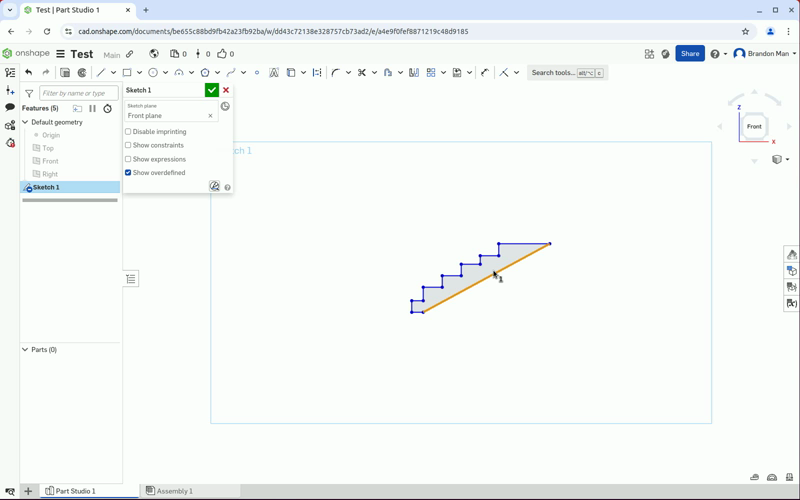
mouse_move(73, 352)
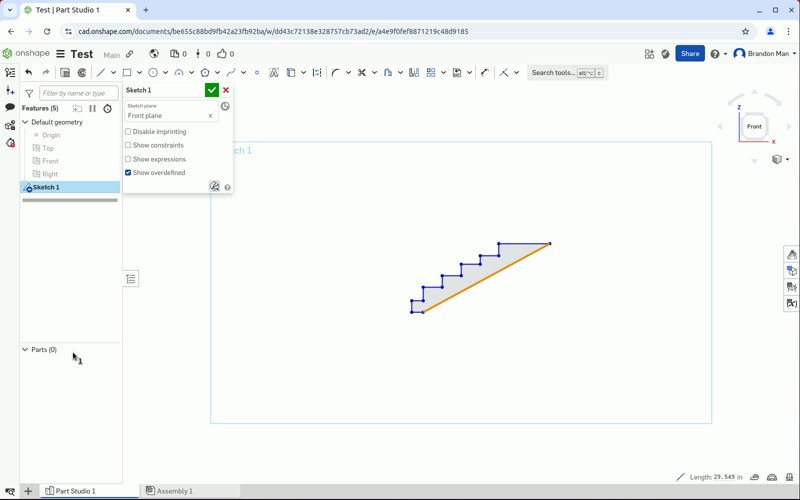
key(shift+y)
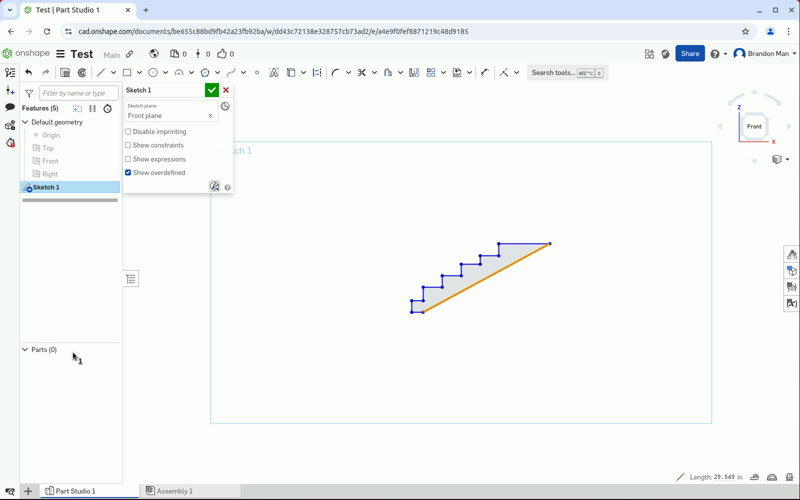
key(shift+e)
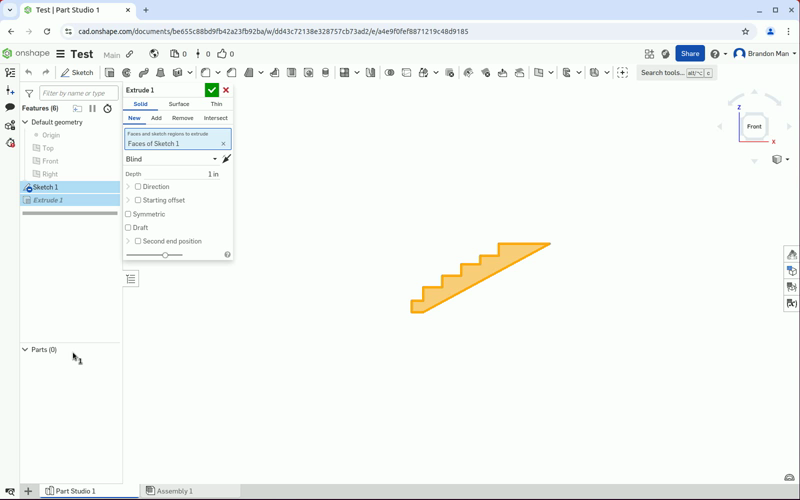
mouse_move(143, 106)
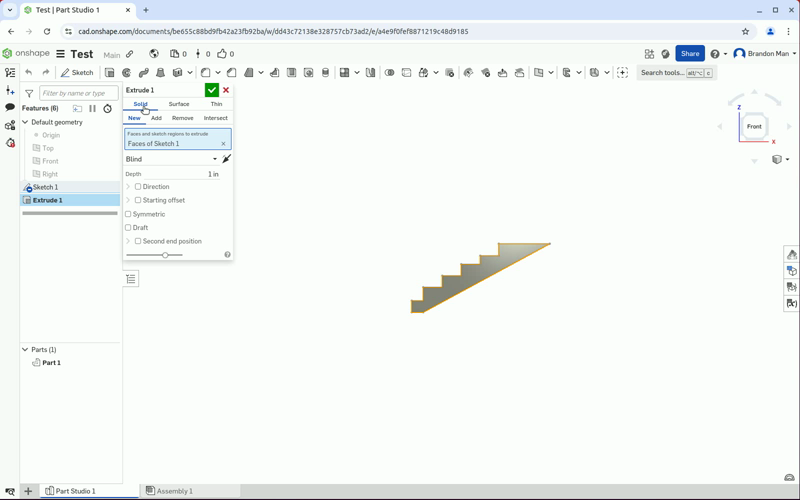
click(143, 106)
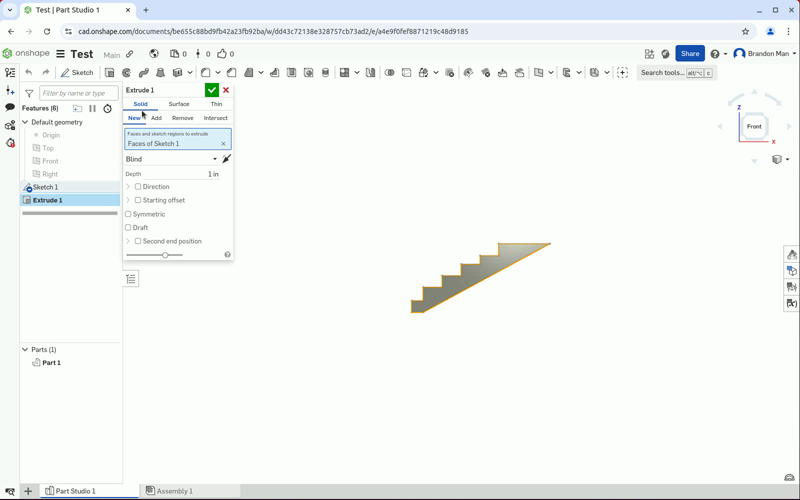
mouse_move(137, 120)
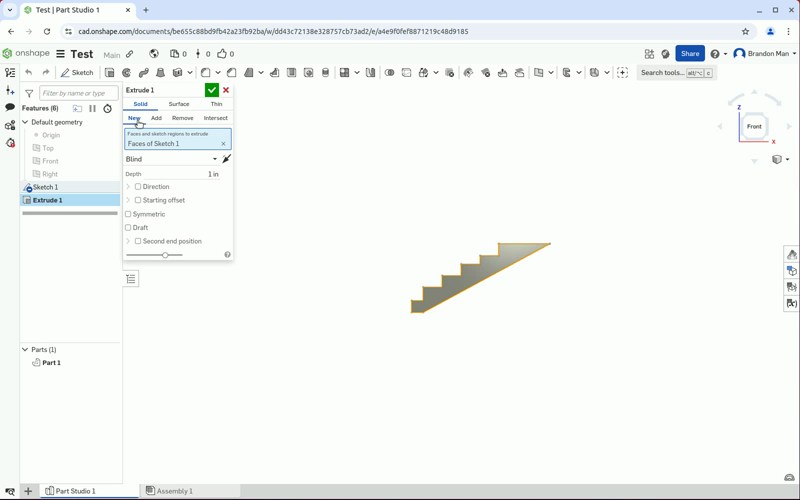
click(137, 120)
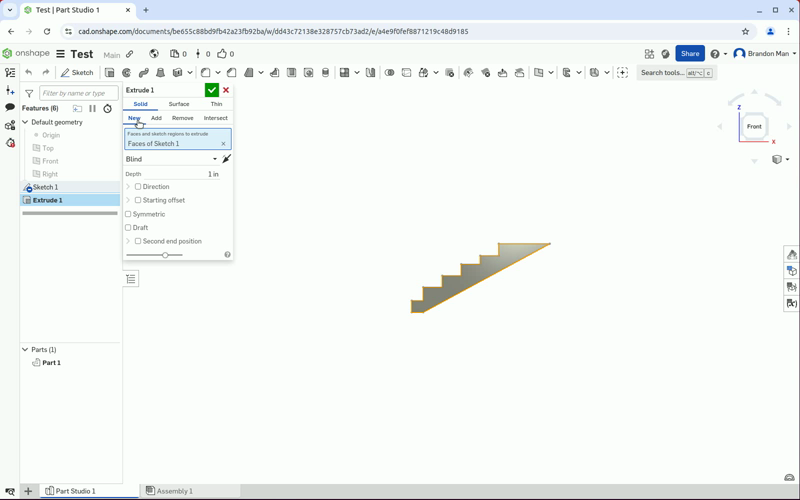
key(tab, 4)
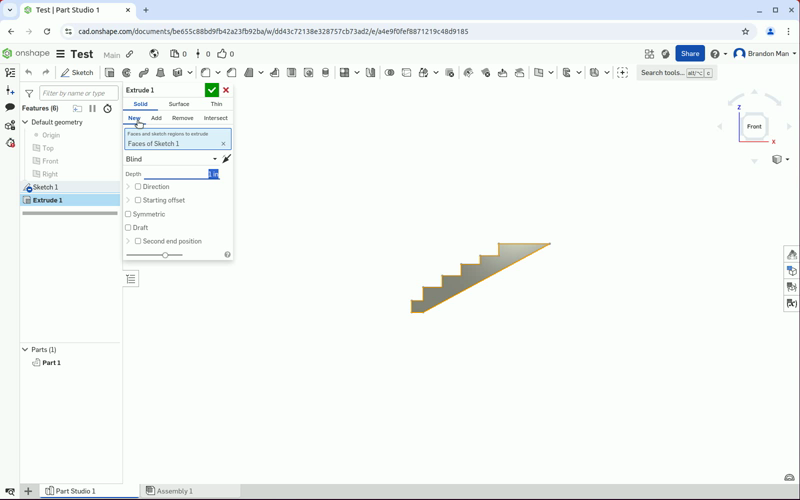
text(12.998)
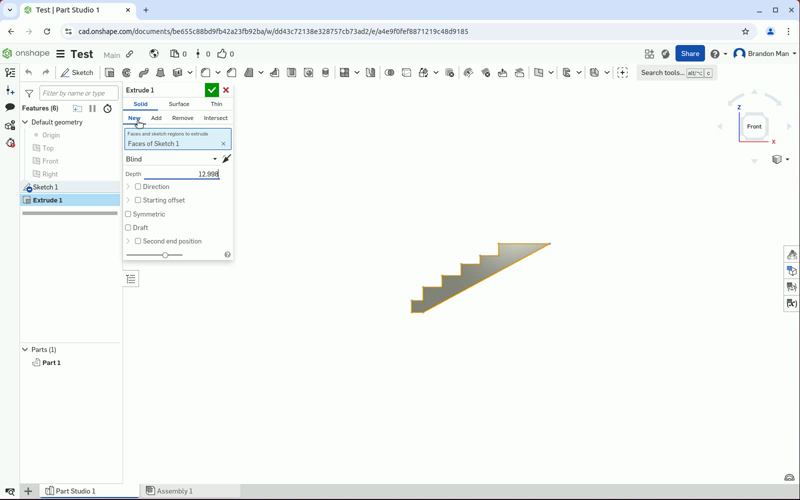
key(tab, 3)
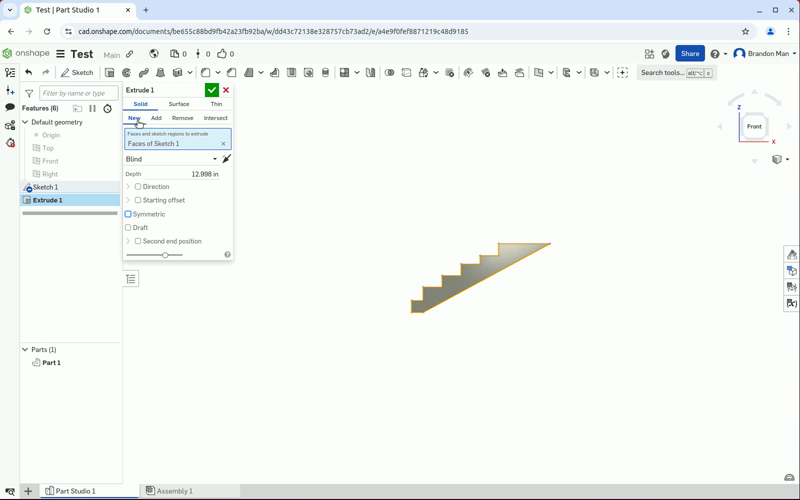
key(space)
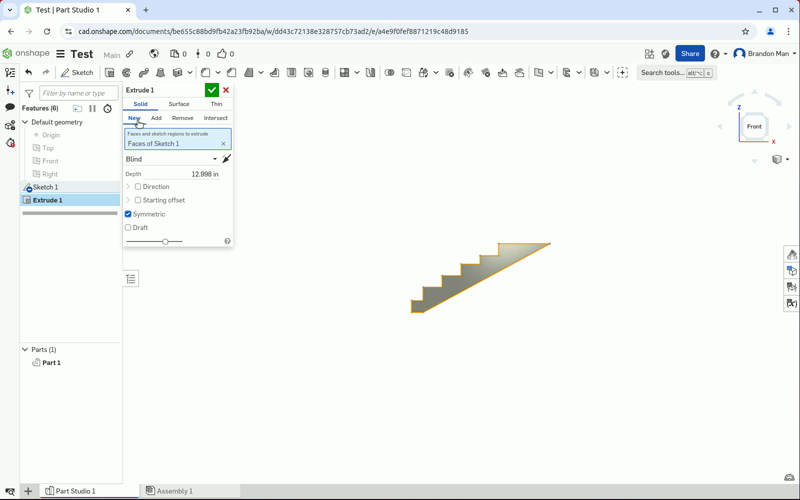
key(enter)
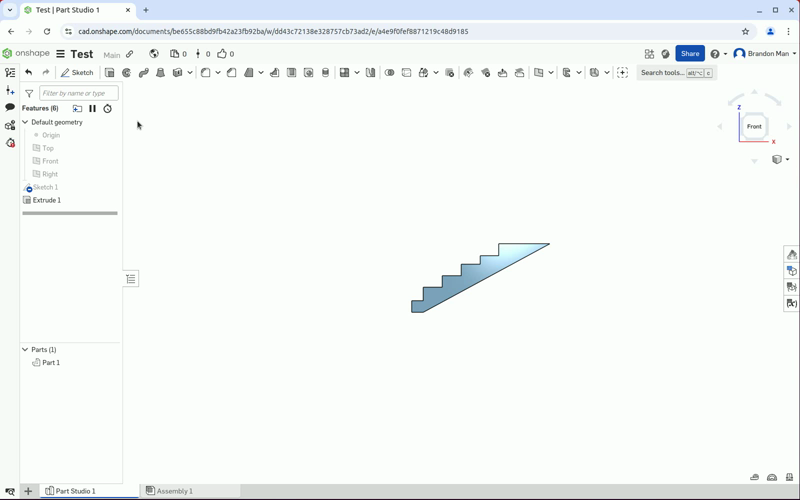
key(shift+h)
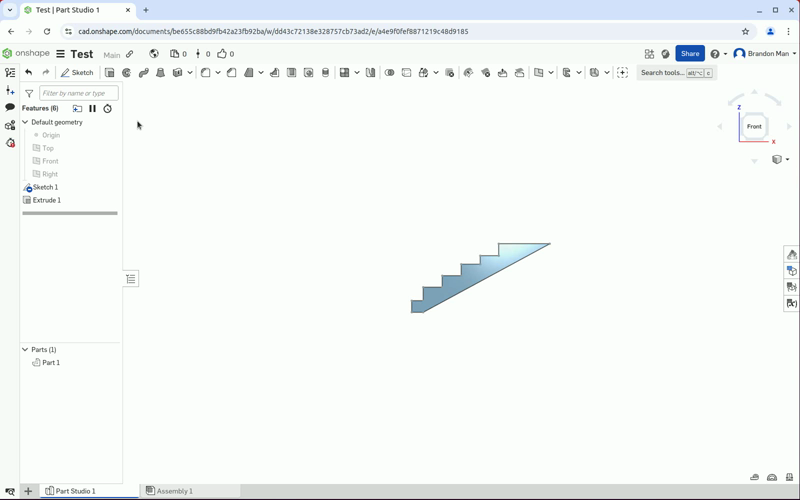
key(shift+h)
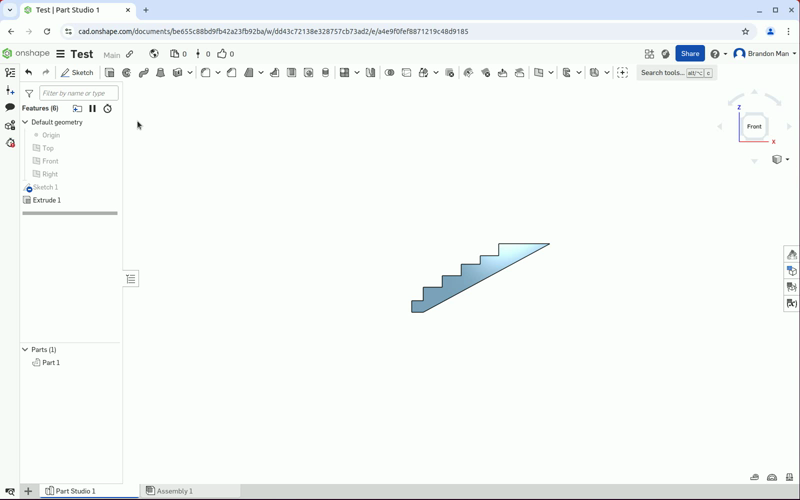
mouse_move(73, 189)
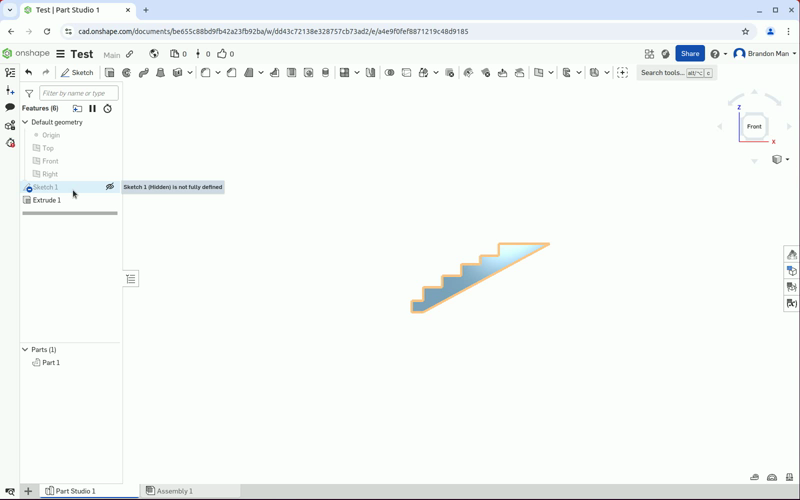
click(73, 189)
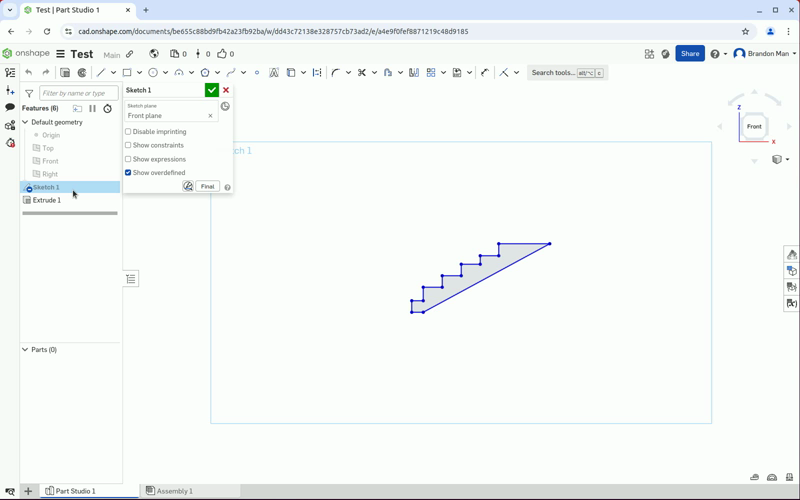
mouse_move(229, 92)
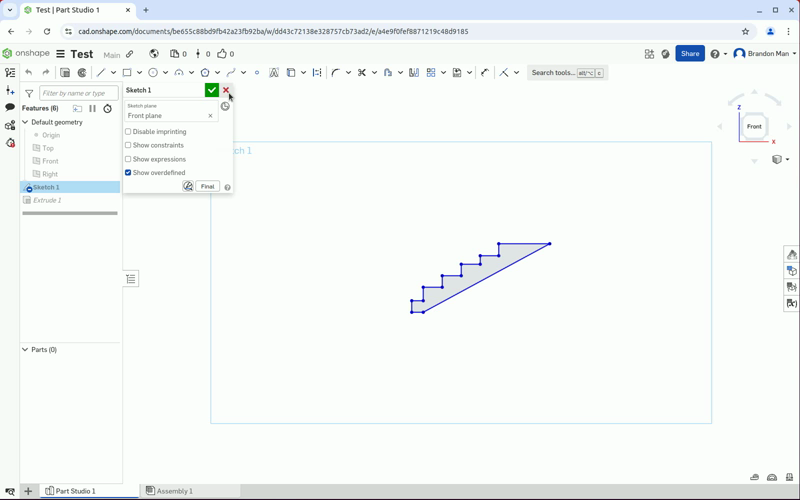
click(229, 92)
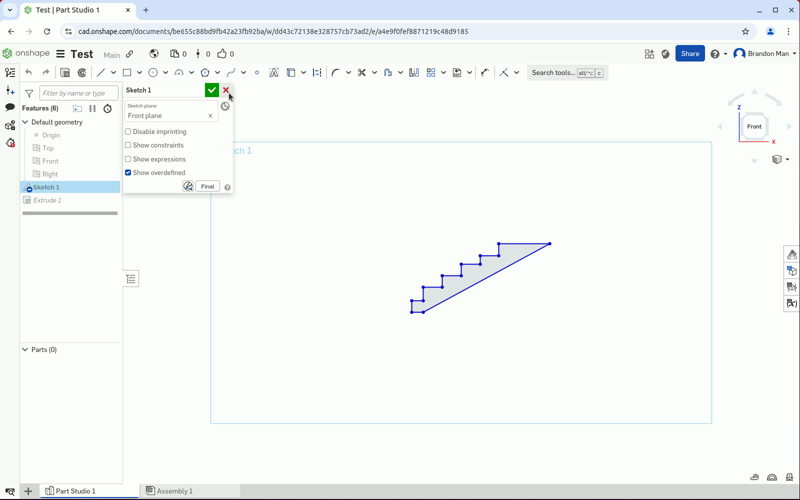
key(shift+s)
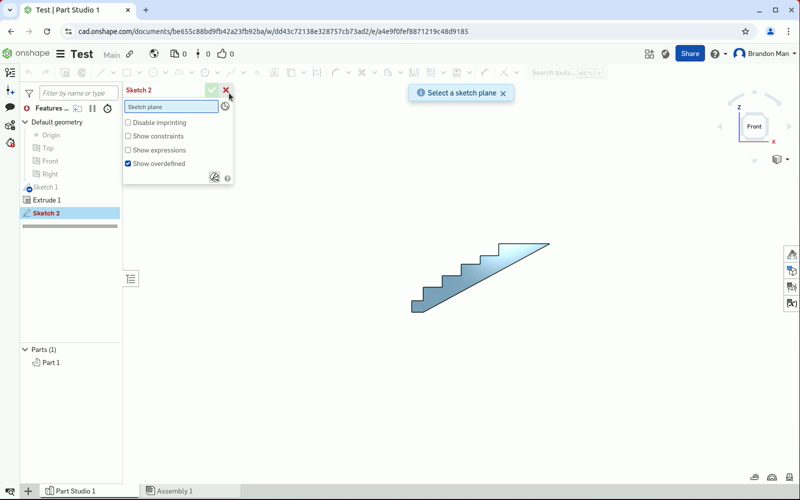
mouse_move(73, 163)
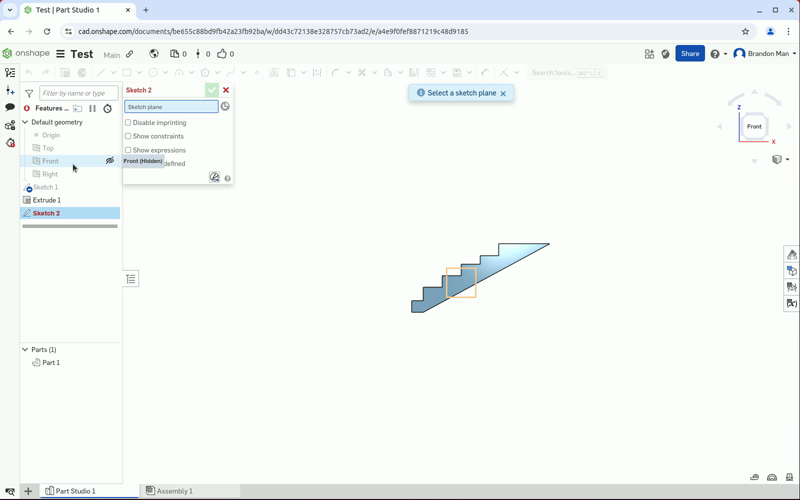
click(73, 163)
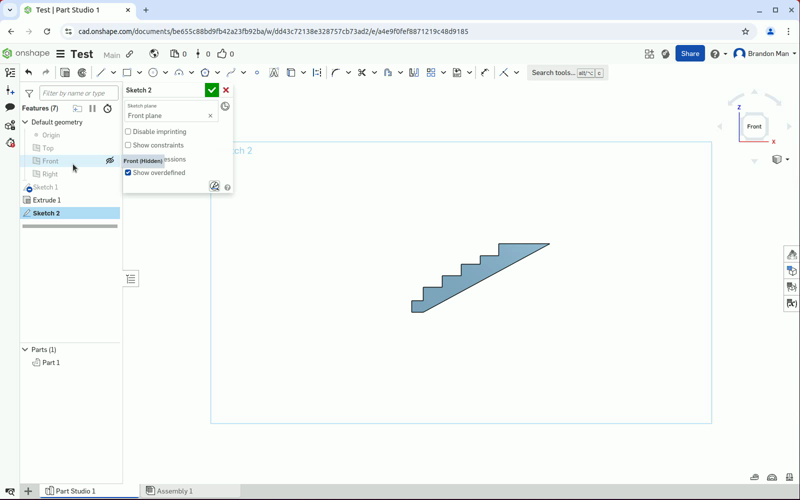
mouse_move(73, 352)
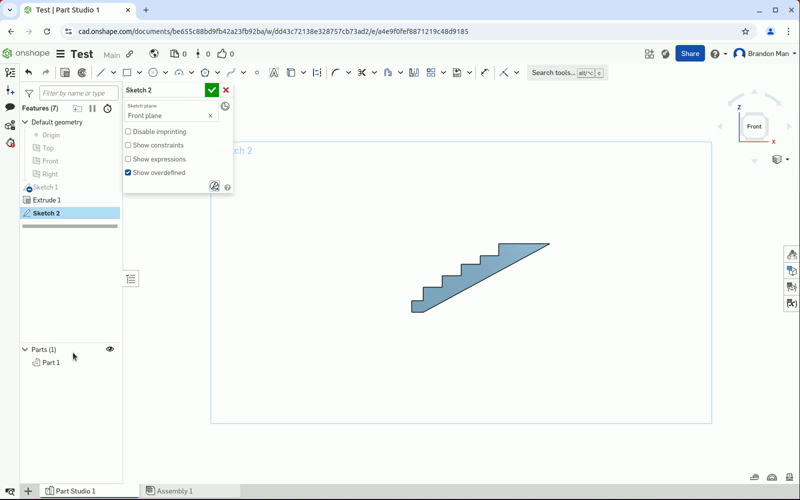
key(y)
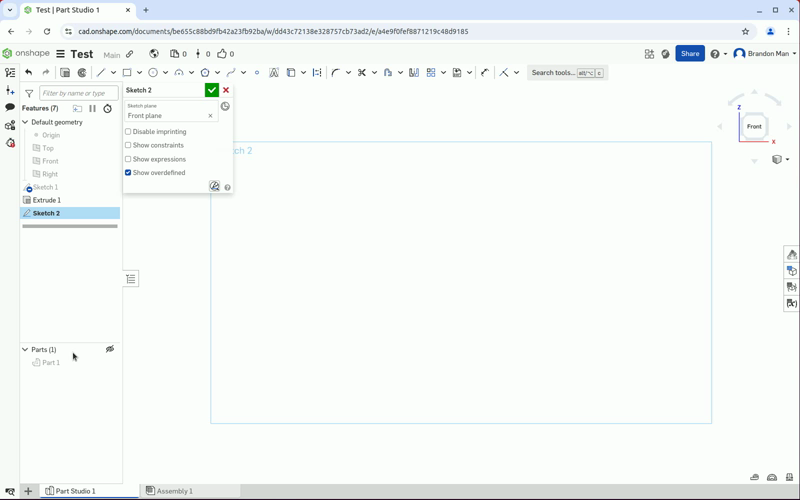
key(l)
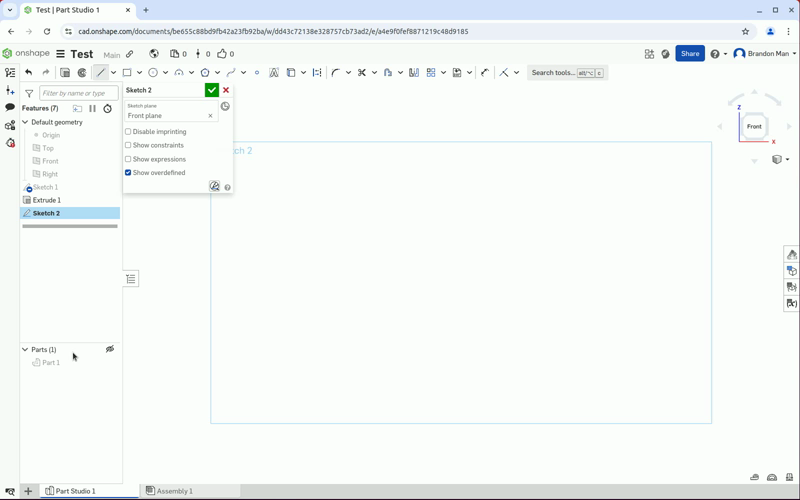
key_down(shift)
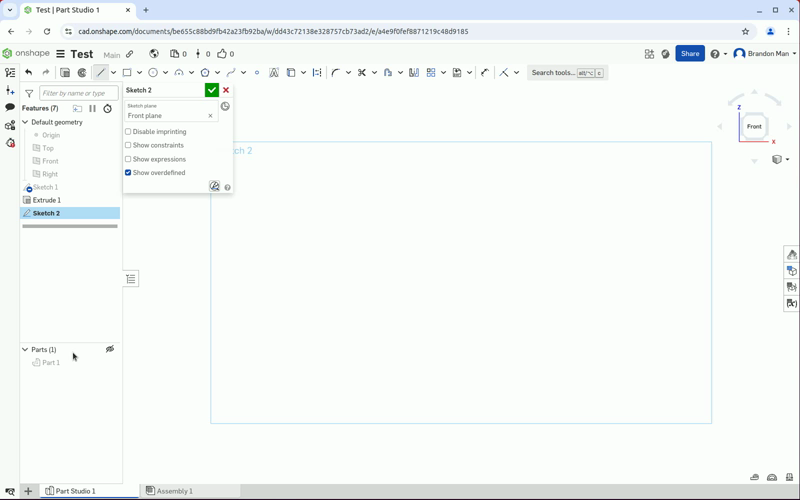
mouse_move(411, 312)
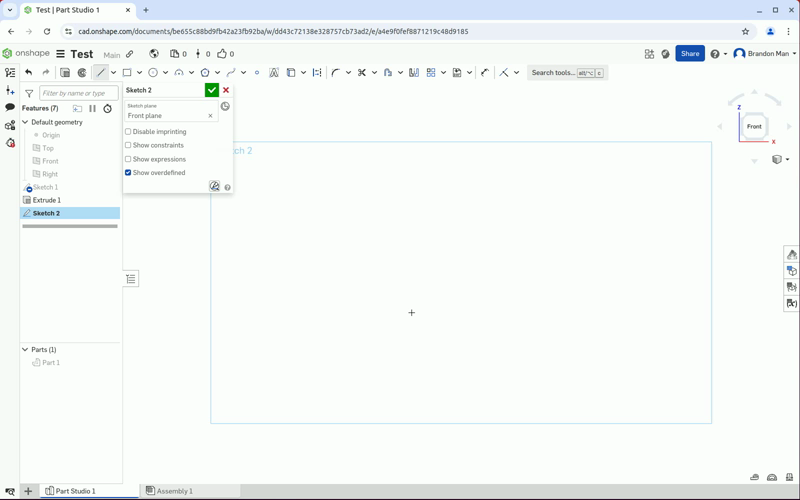
click(411, 312)
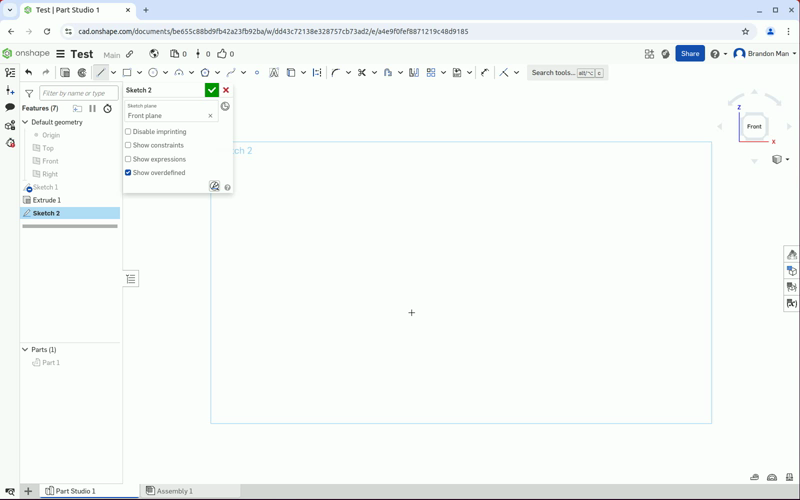
key_up(shift)
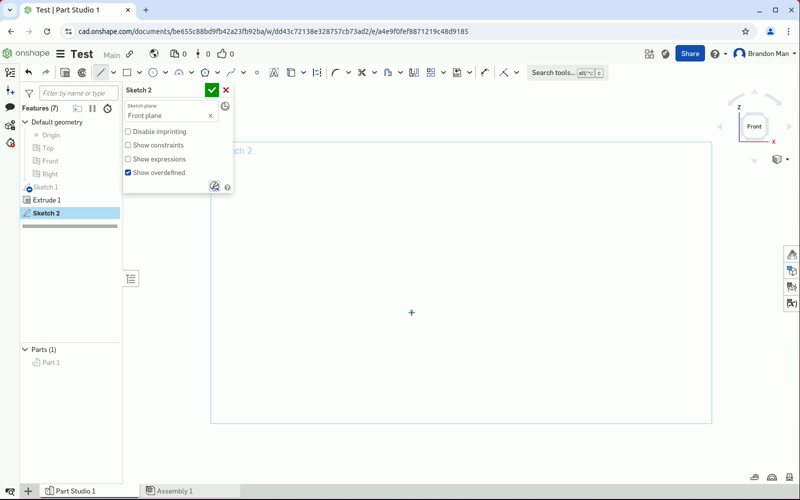
key_down(shift)
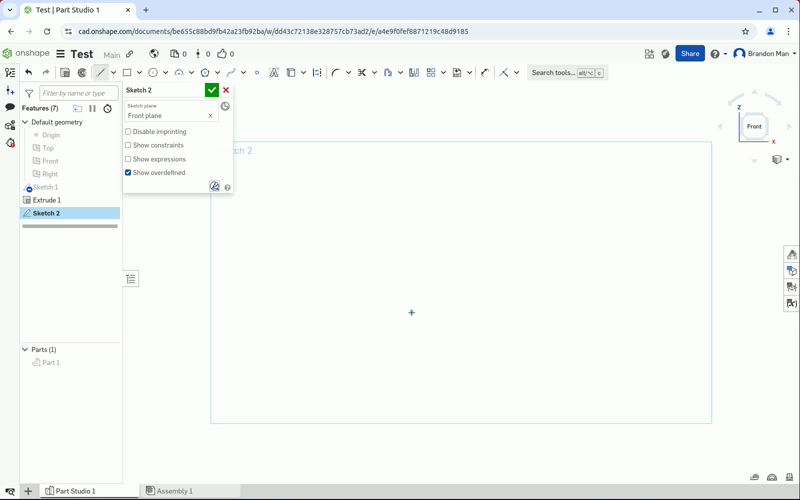
mouse_move(441, 312)
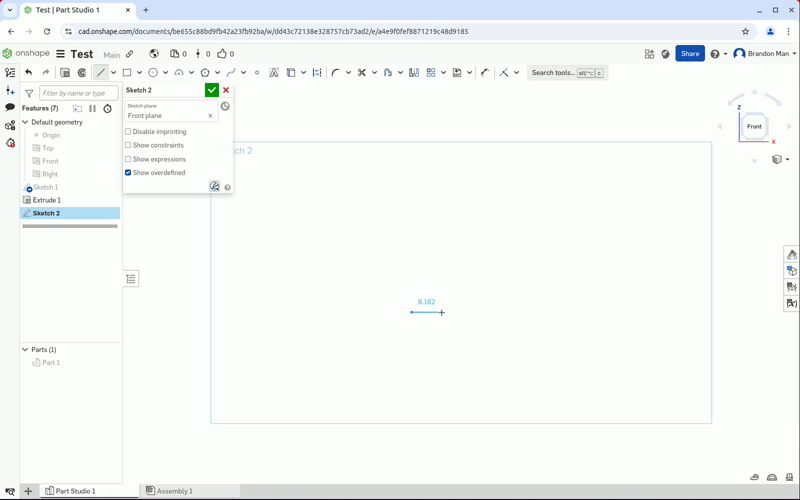
mouse_move(423, 312)
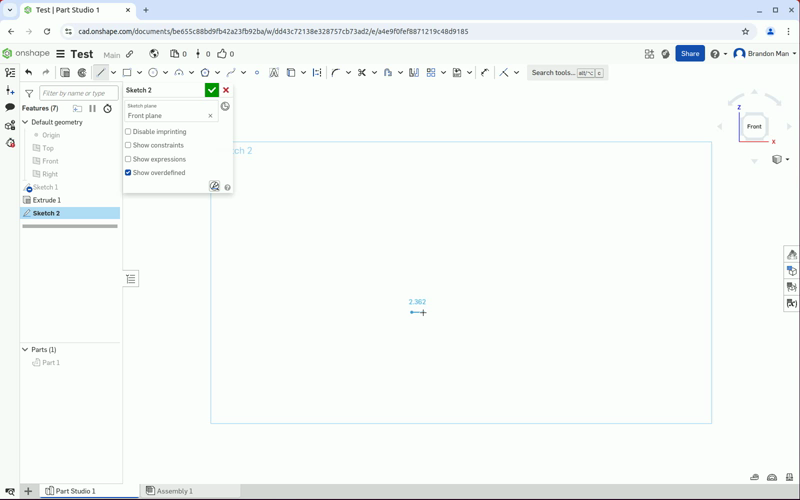
click(423, 312)
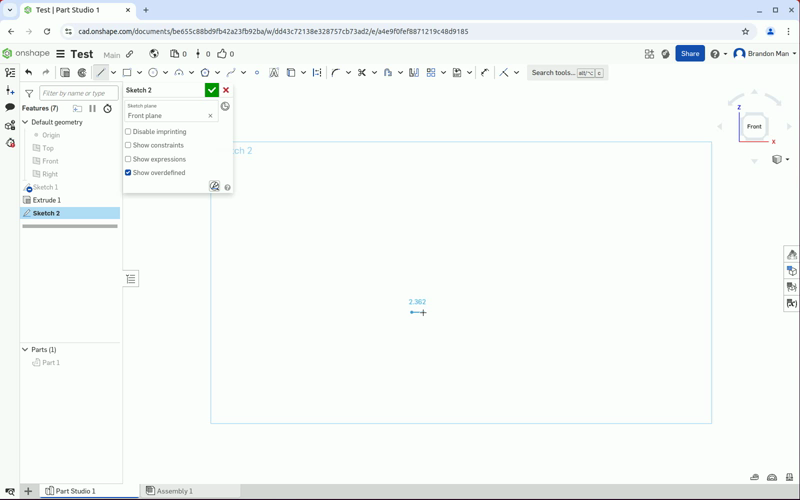
key_up(shift)
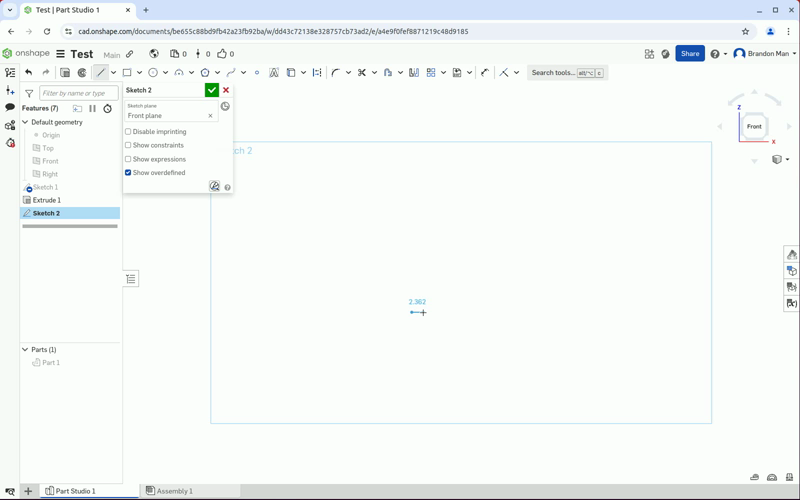
key_down(shift)
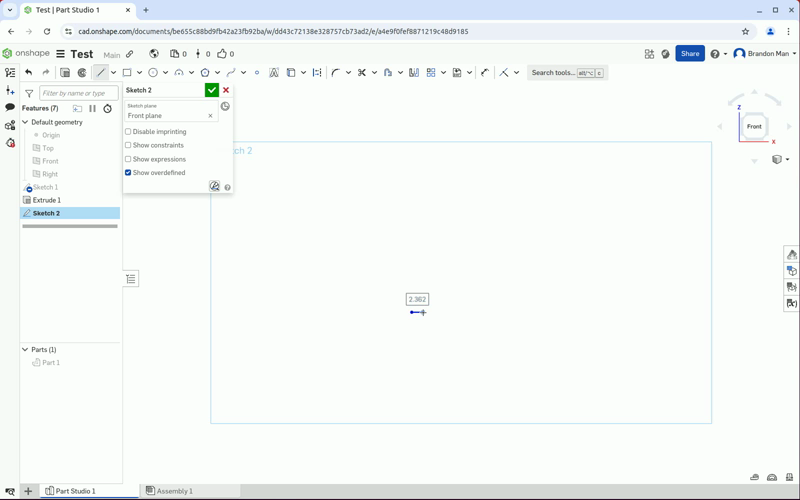
mouse_move(549, 243)
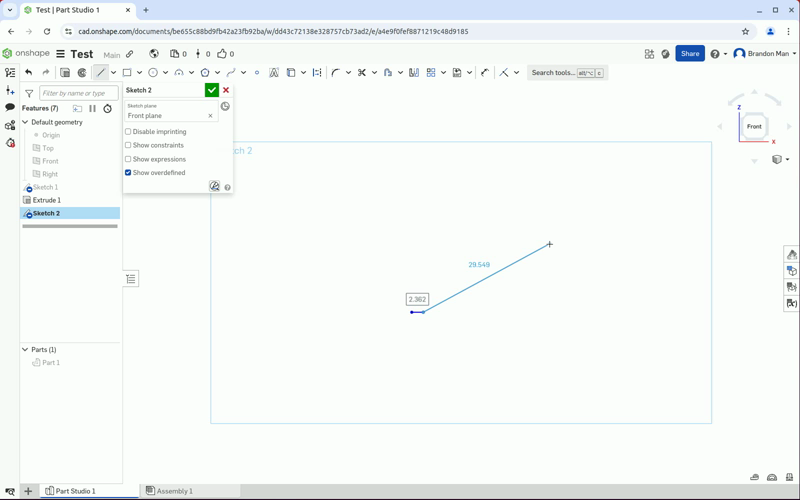
click(549, 243)
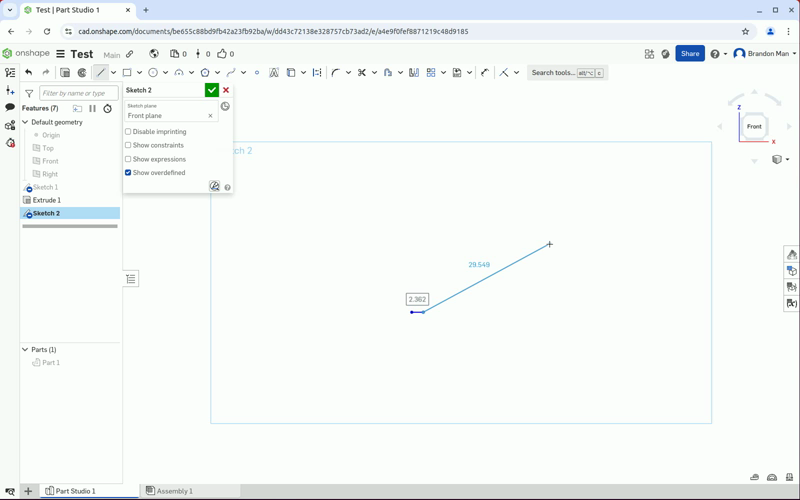
key_up(shift)
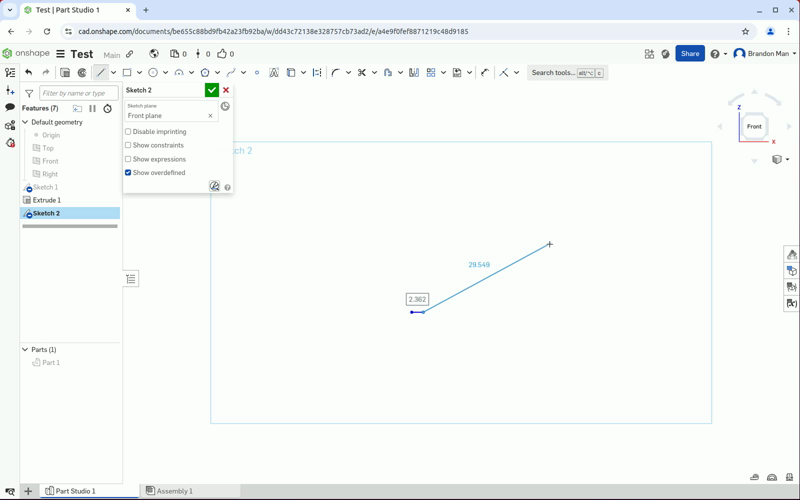
key_down(shift)
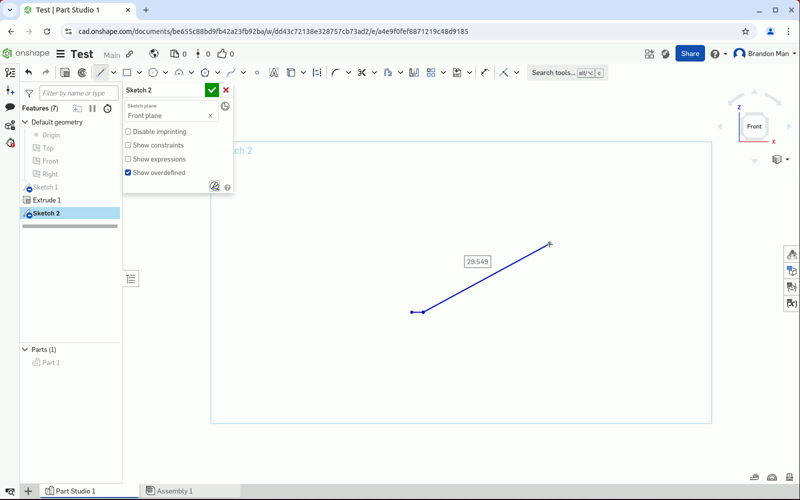
mouse_move(579, 243)
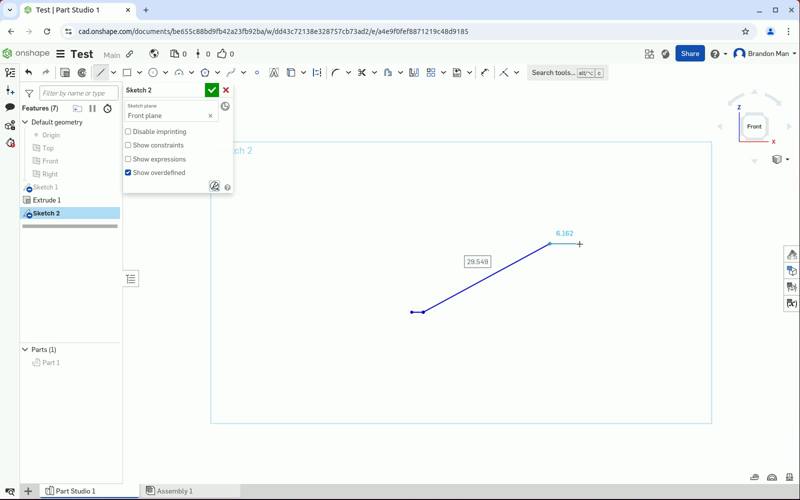
mouse_move(498, 243)
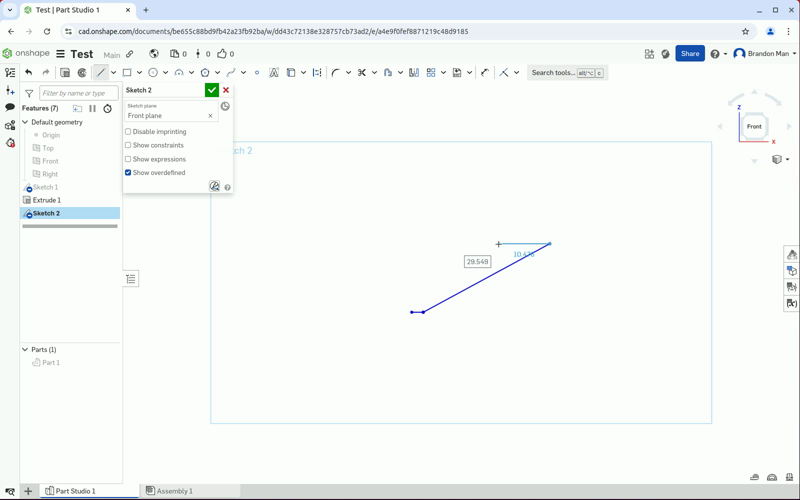
click(498, 243)
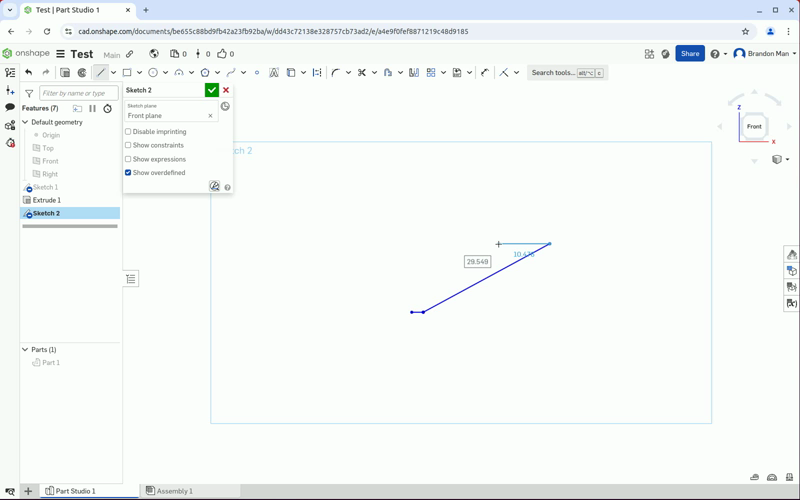
key_up(shift)
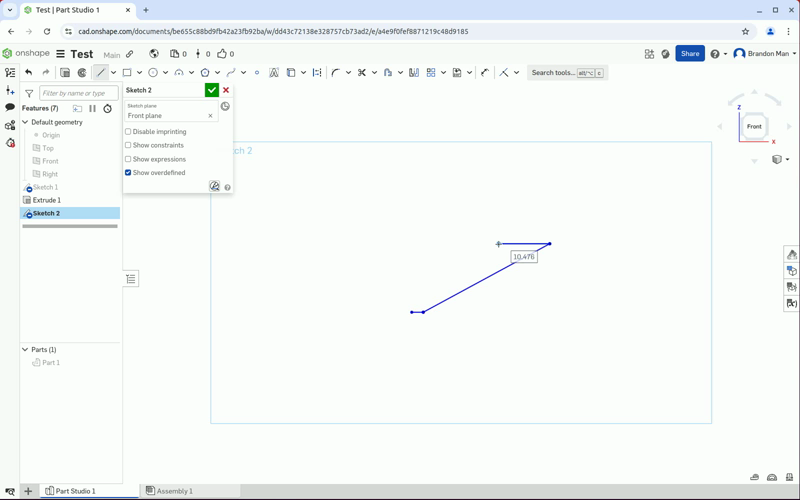
key_down(shift)
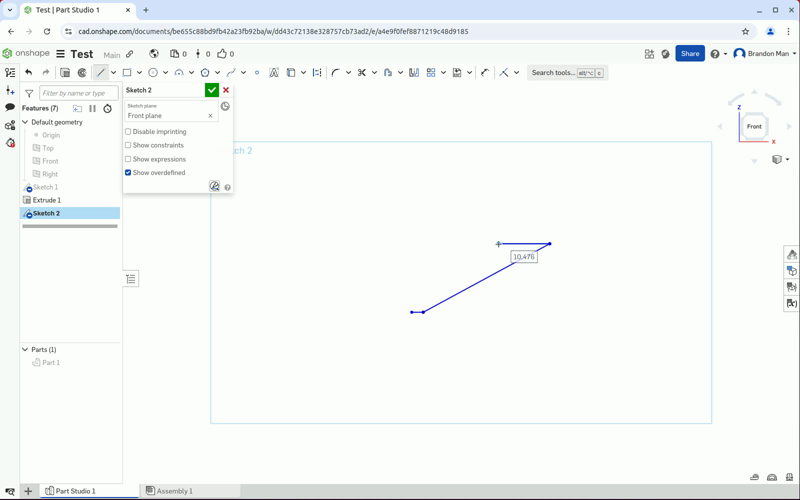
mouse_move(528, 243)
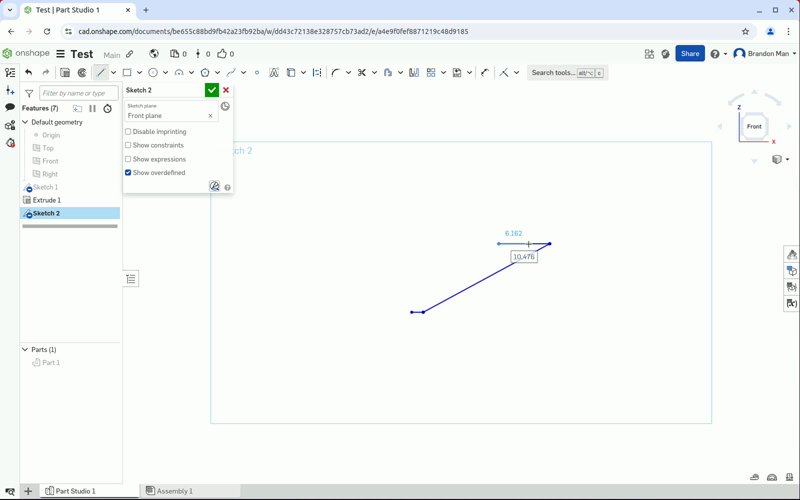
mouse_move(498, 255)
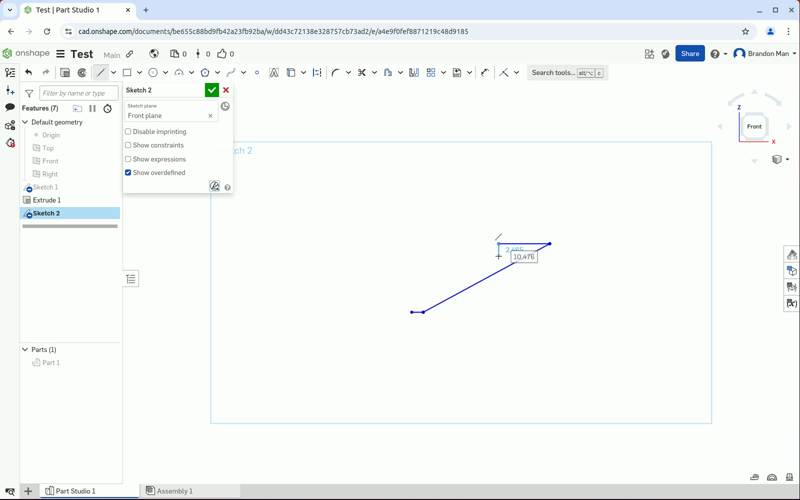
click(498, 255)
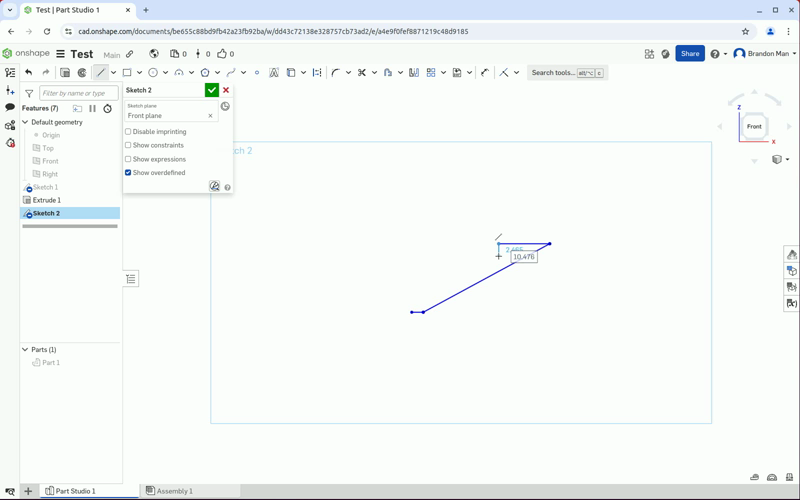
key_up(shift)
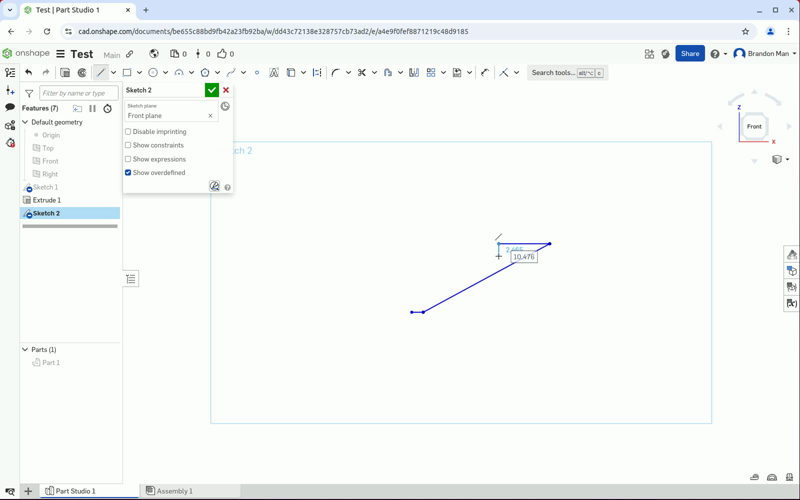
key_down(shift)
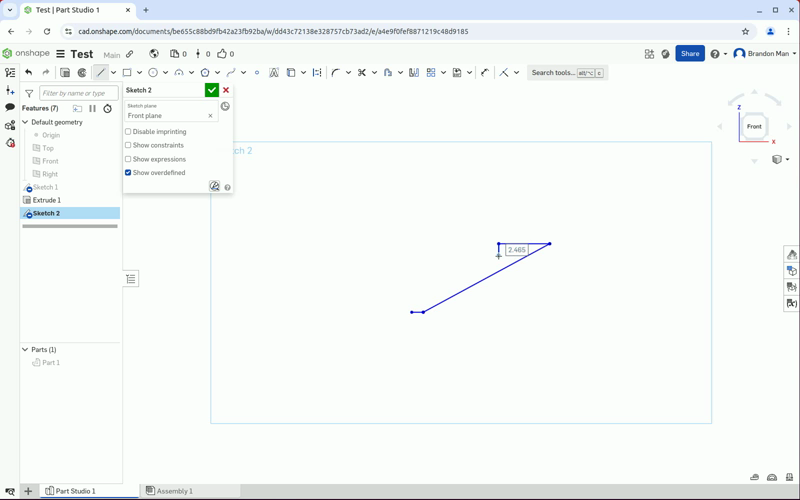
mouse_move(528, 255)
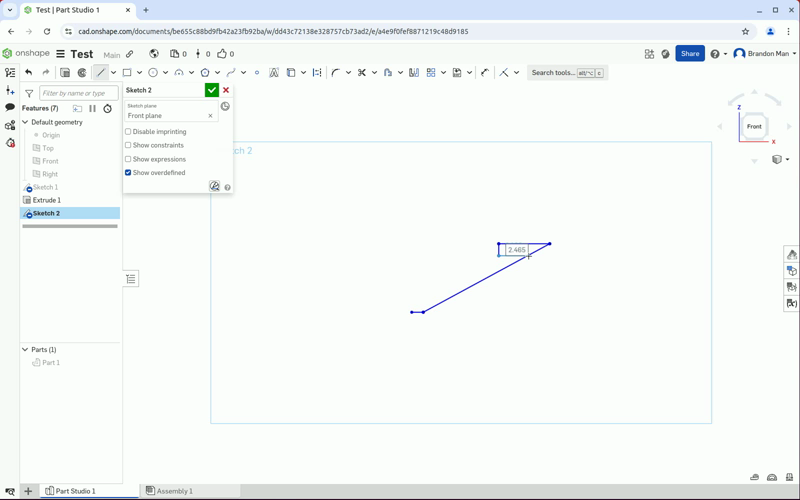
mouse_move(480, 255)
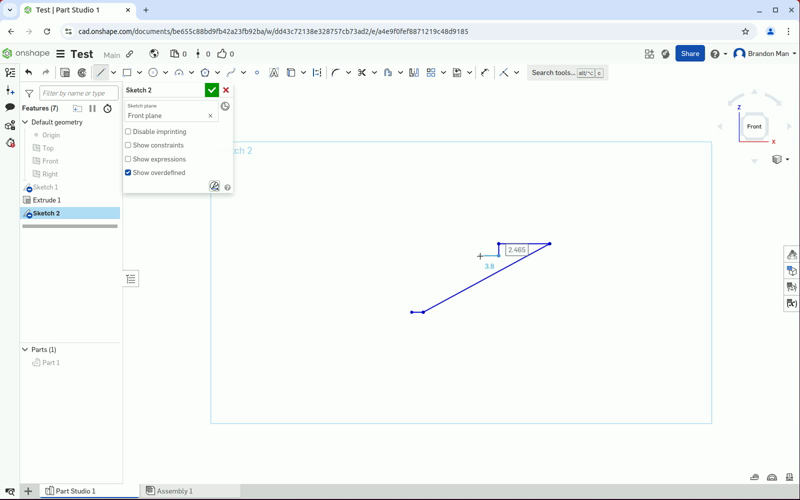
click(480, 255)
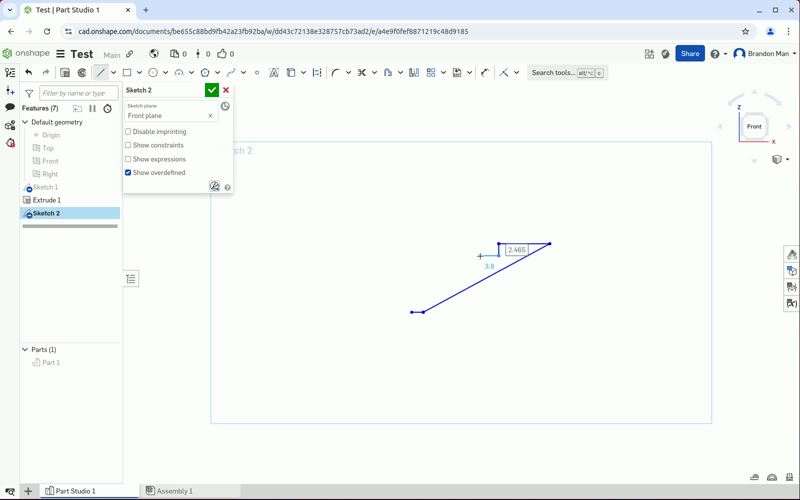
key_up(shift)
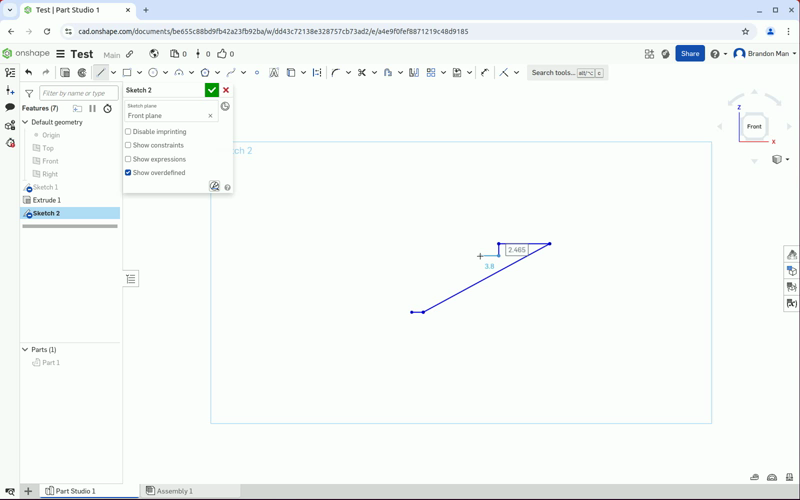
key_down(shift)
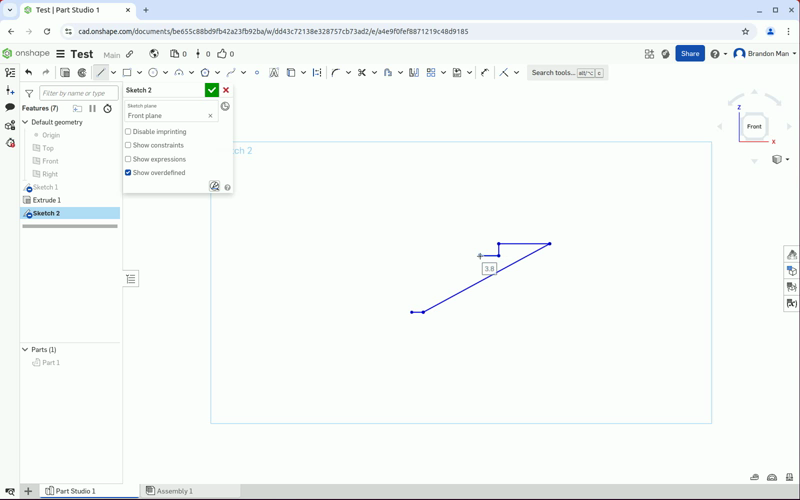
mouse_move(510, 255)
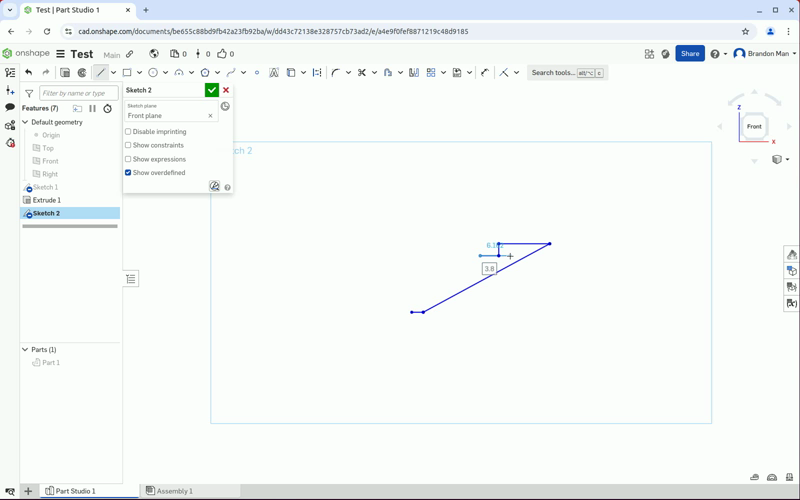
mouse_move(480, 264)
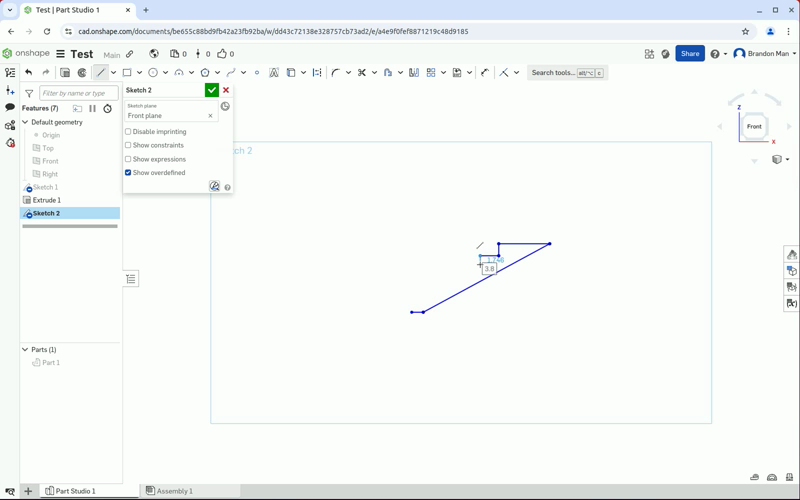
click(480, 264)
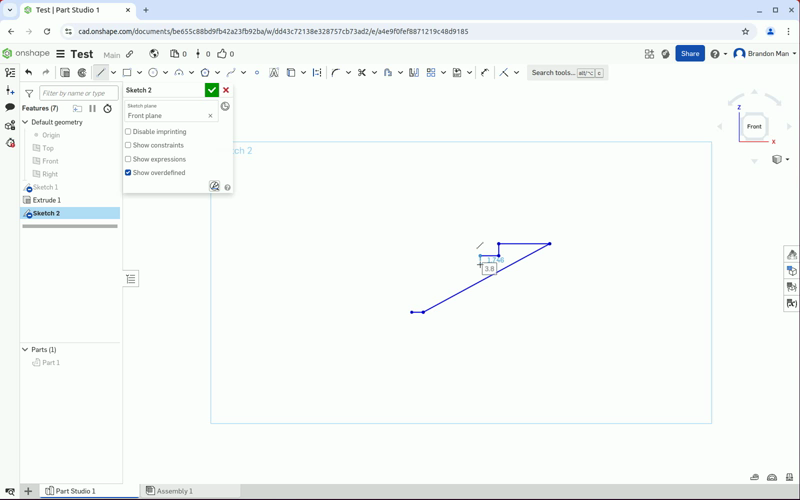
key_up(shift)
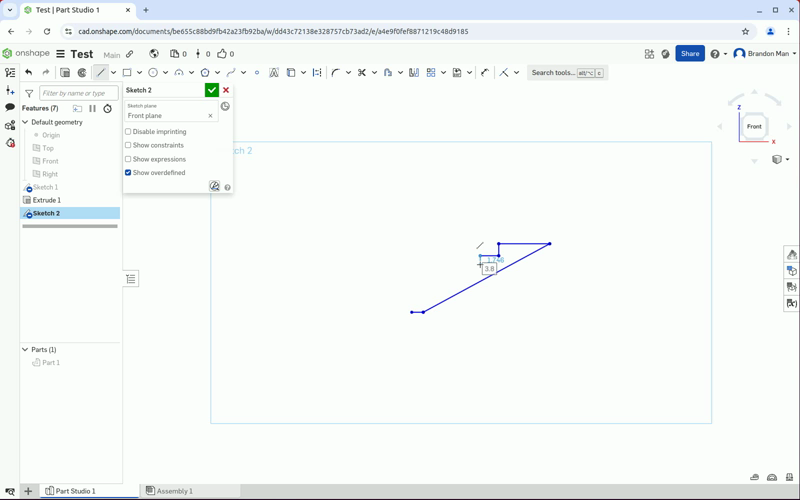
key_down(shift)
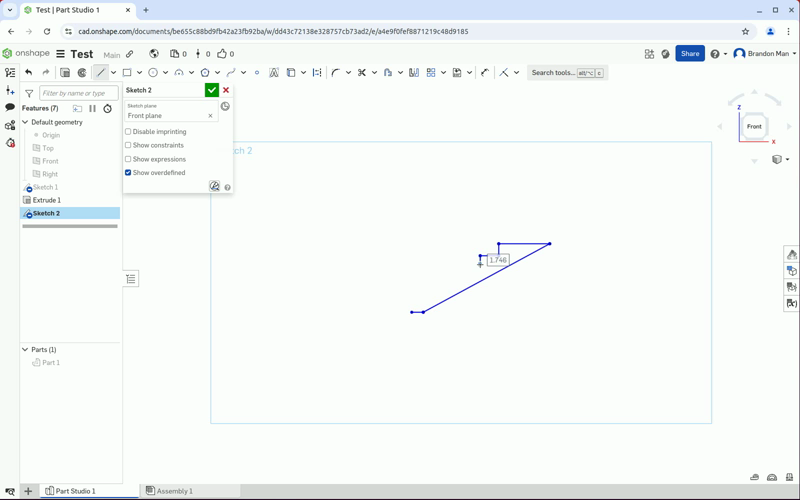
mouse_move(510, 264)
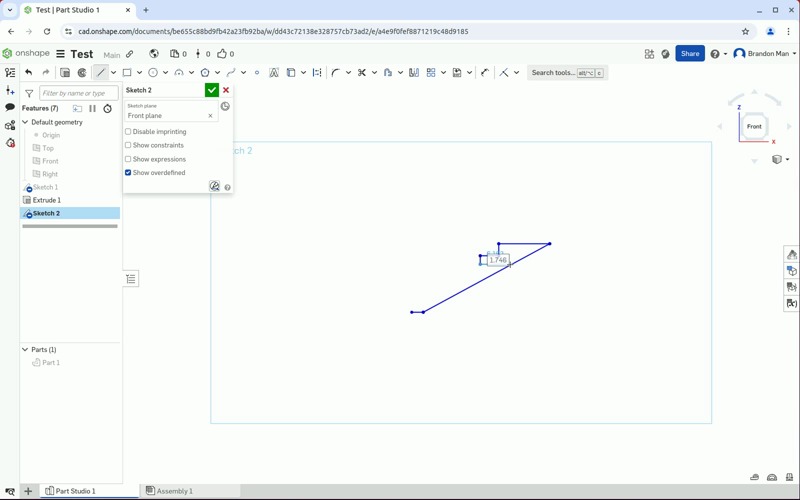
mouse_move(461, 264)
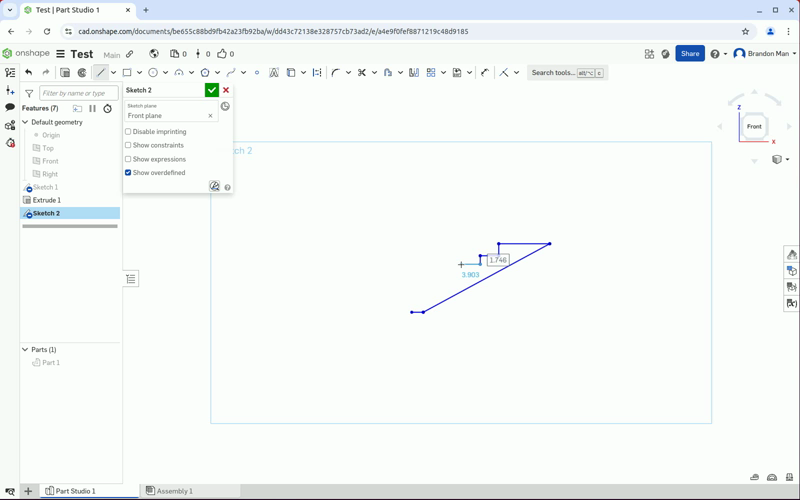
click(461, 264)
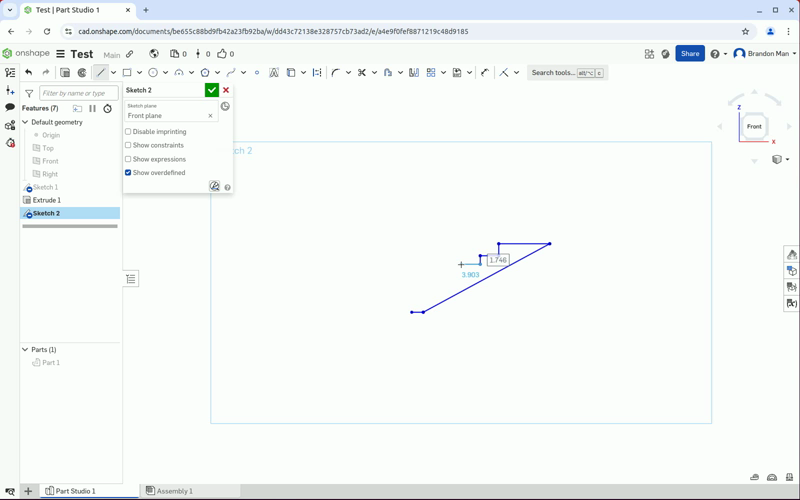
key_up(shift)
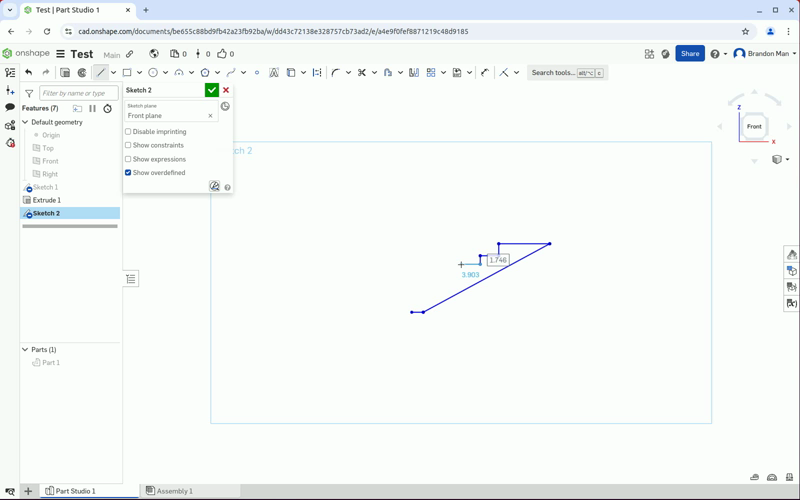
key_down(shift)
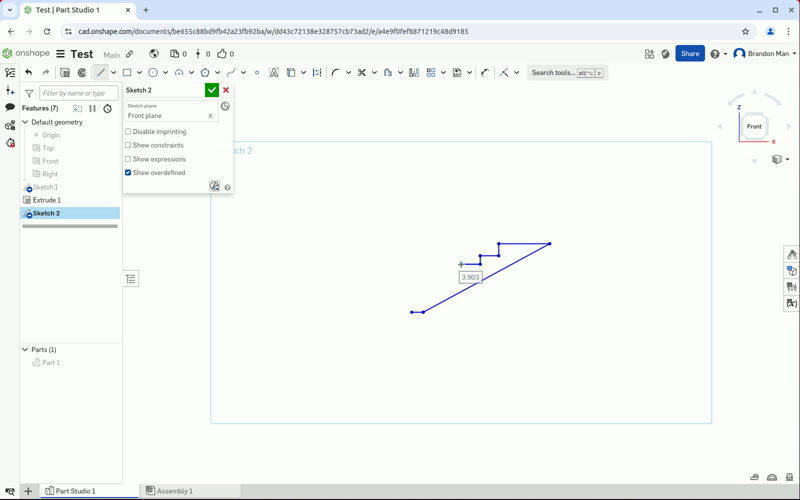
mouse_move(491, 264)
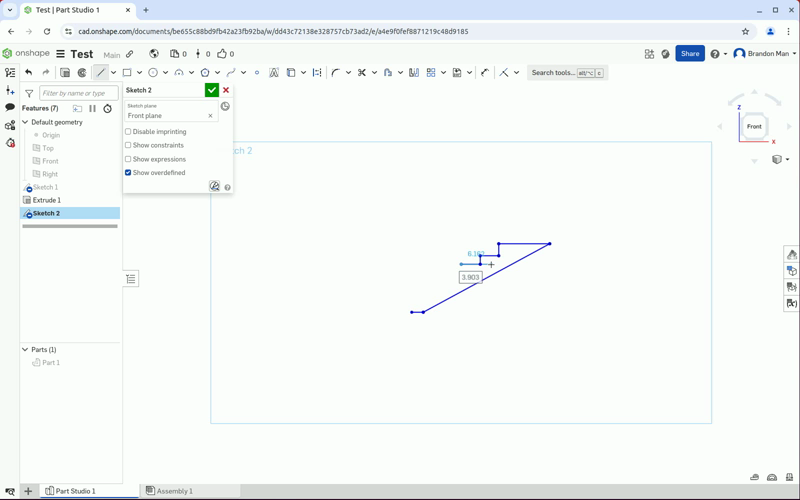
mouse_move(461, 275)
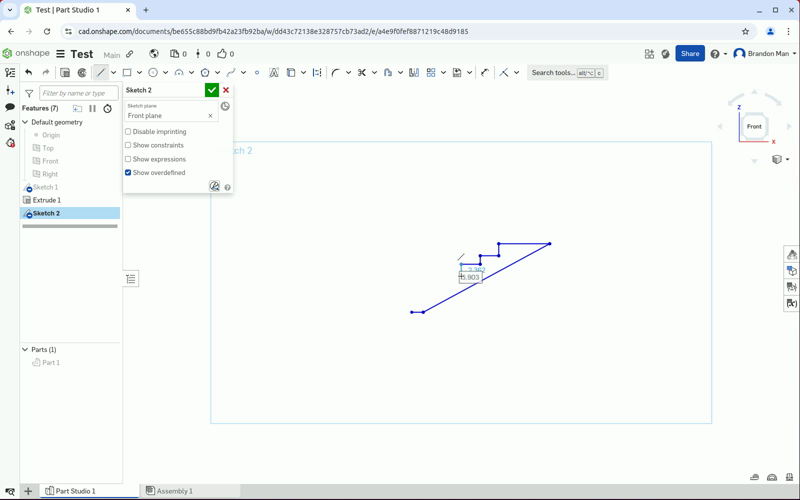
click(461, 275)
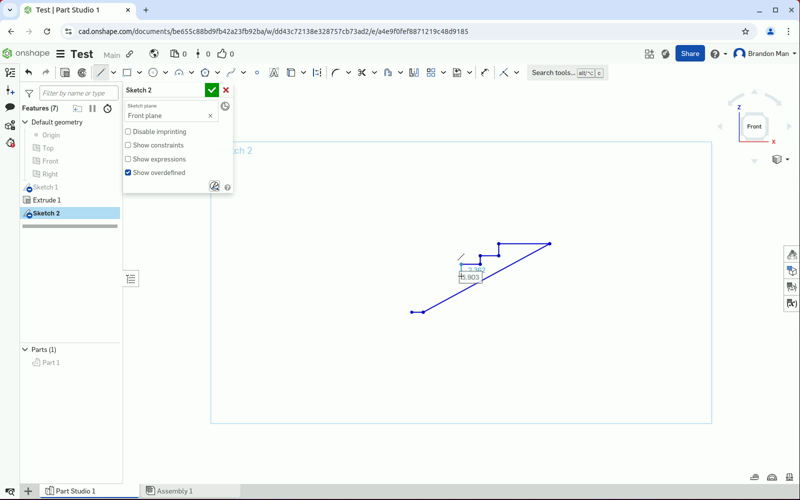
key_up(shift)
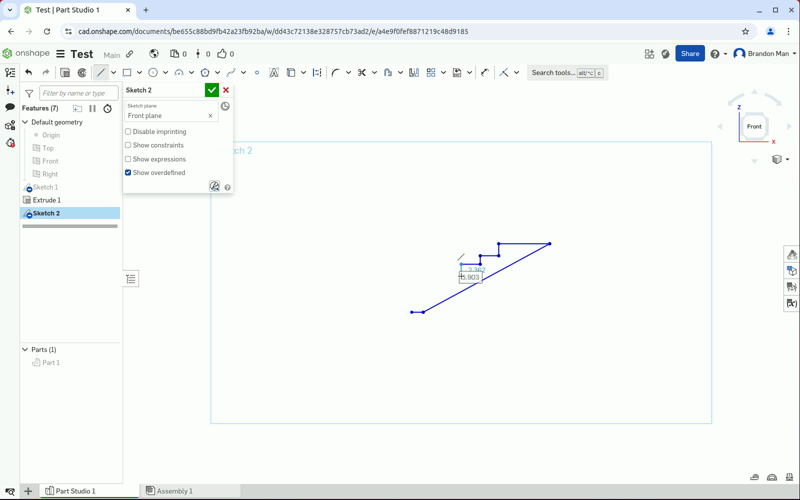
key_down(shift)
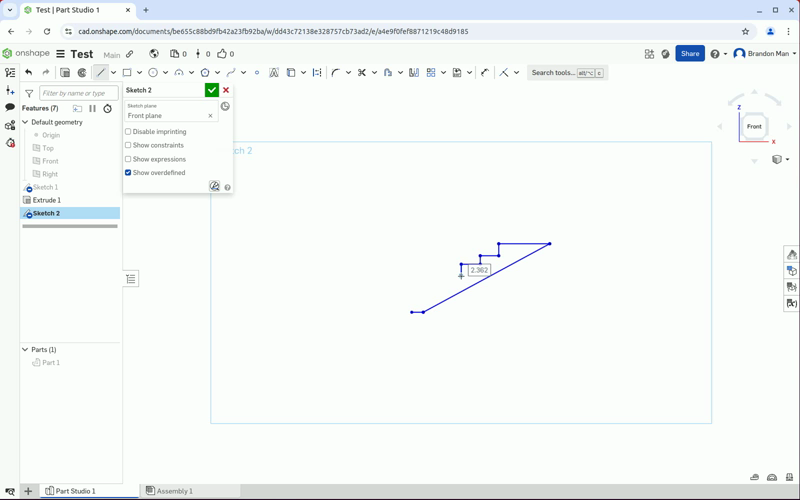
mouse_move(491, 275)
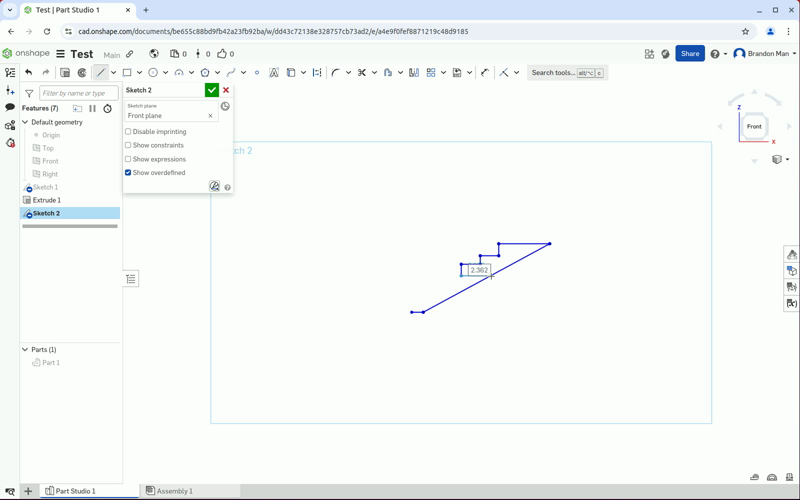
mouse_move(442, 275)
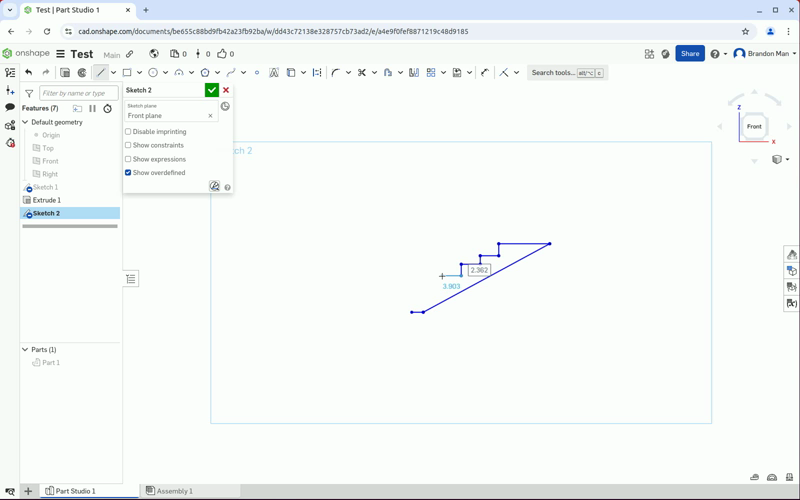
click(442, 275)
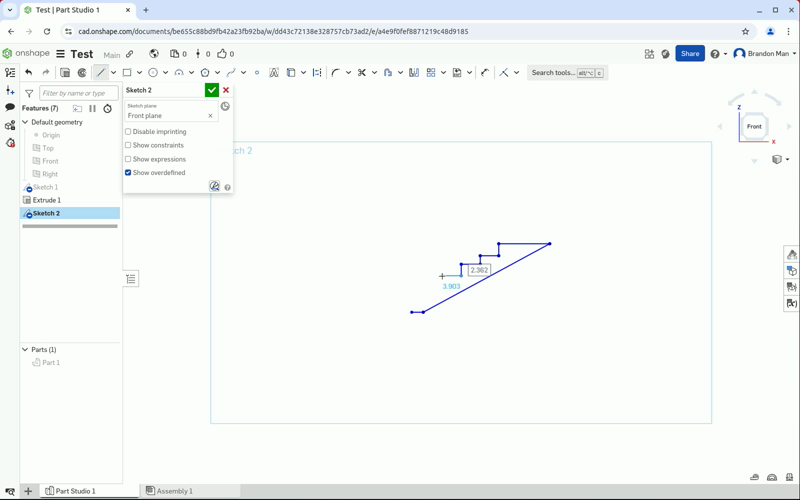
key_up(shift)
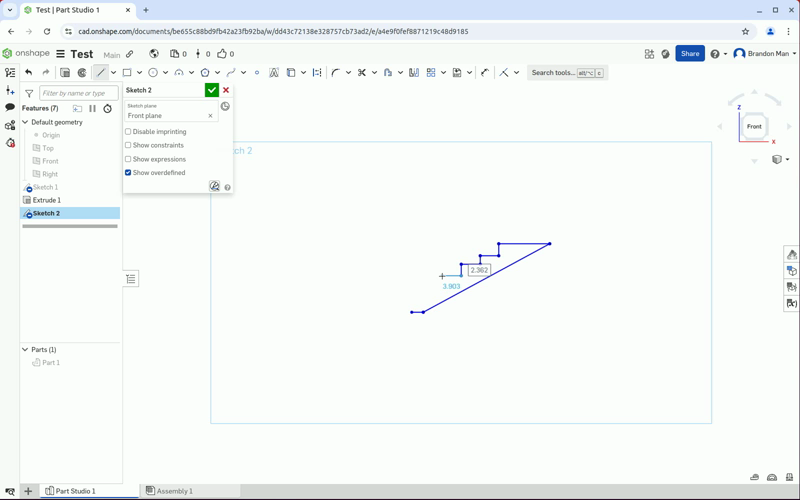
key_down(shift)
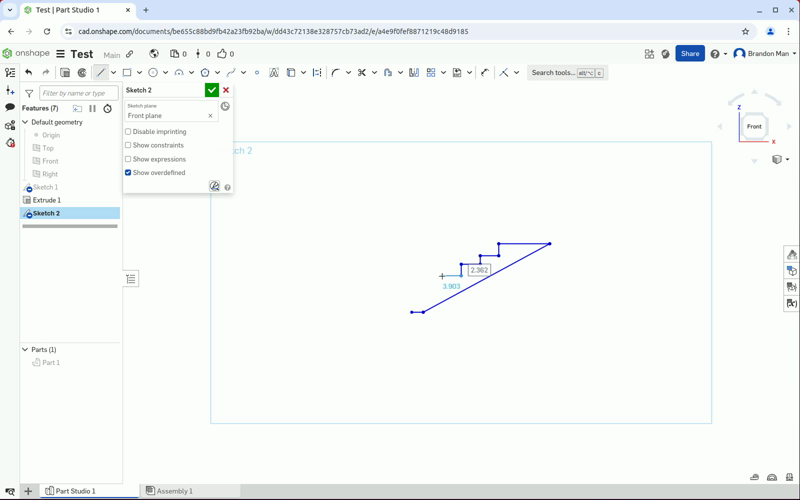
mouse_move(472, 275)
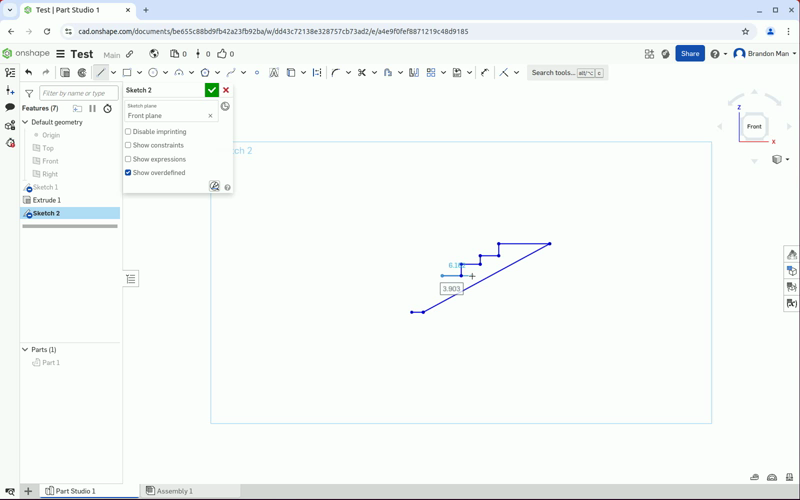
mouse_move(442, 287)
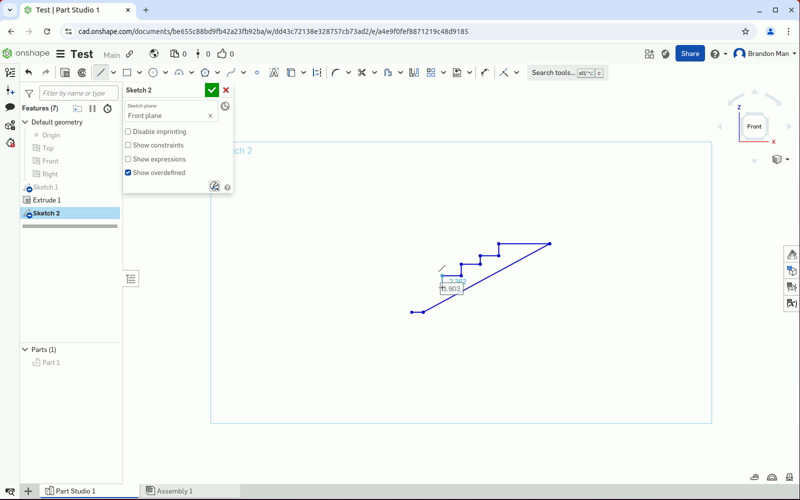
click(442, 287)
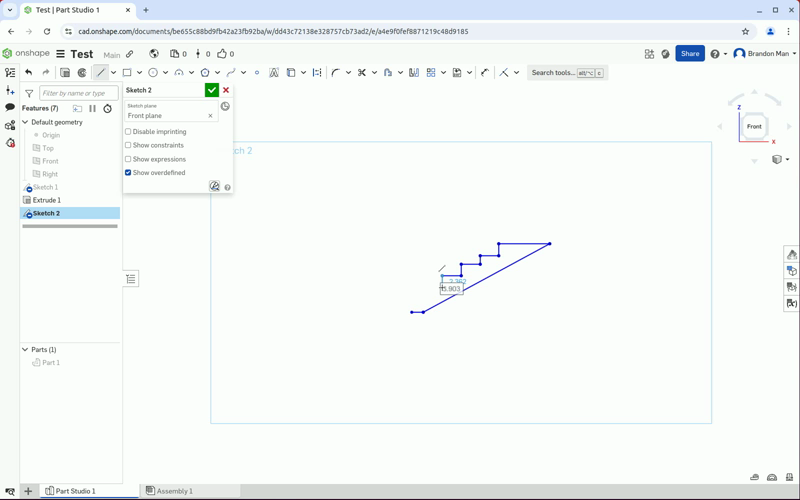
key_up(shift)
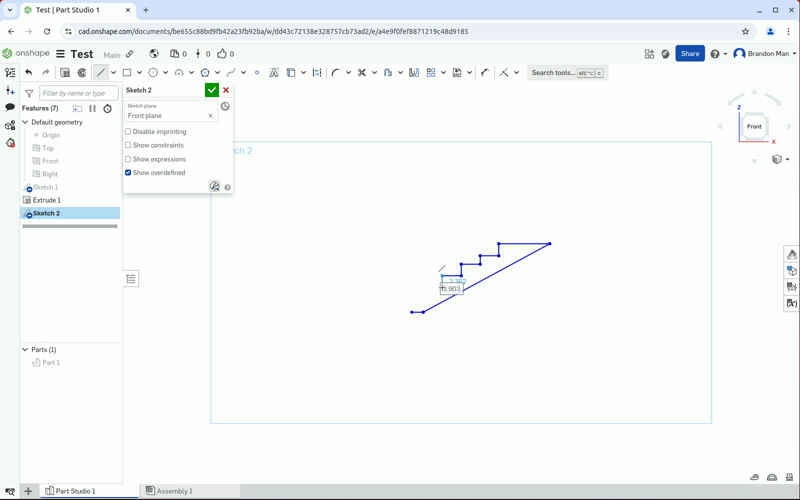
key_down(shift)
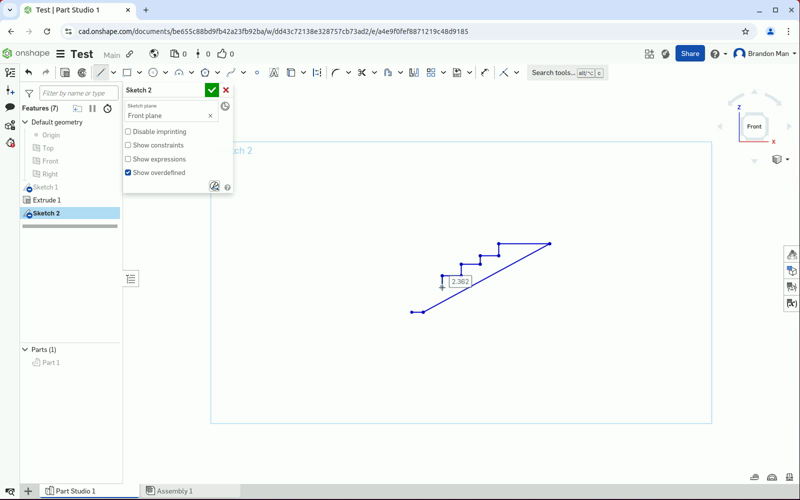
mouse_move(472, 287)
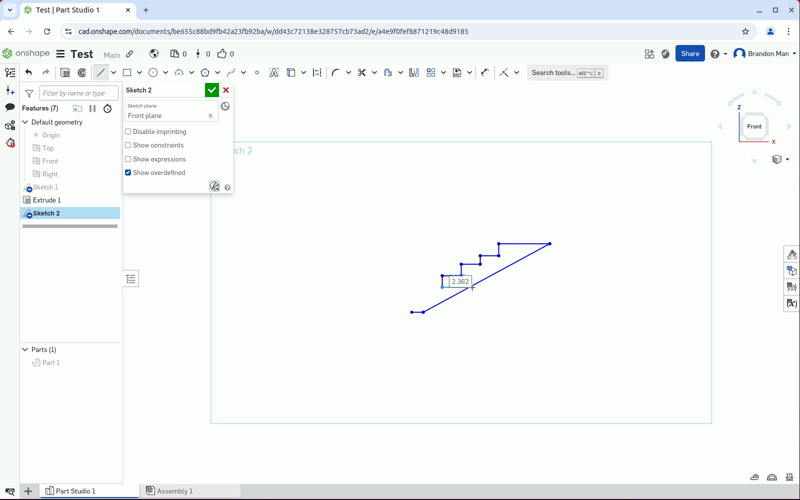
mouse_move(423, 287)
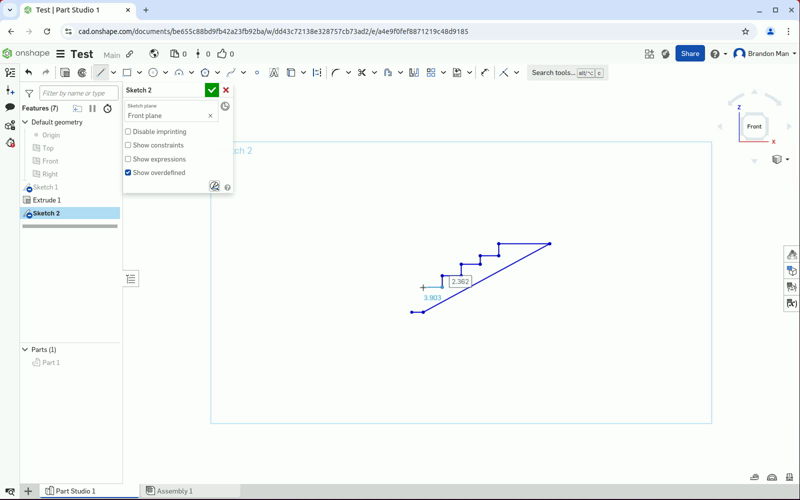
click(423, 287)
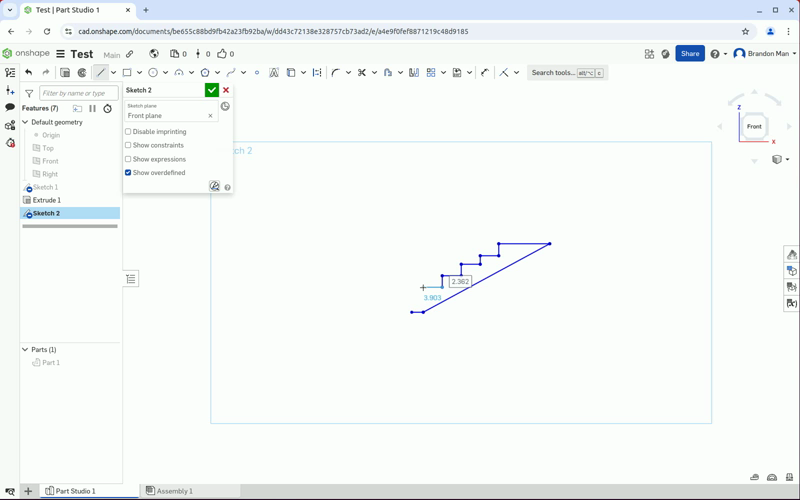
key_up(shift)
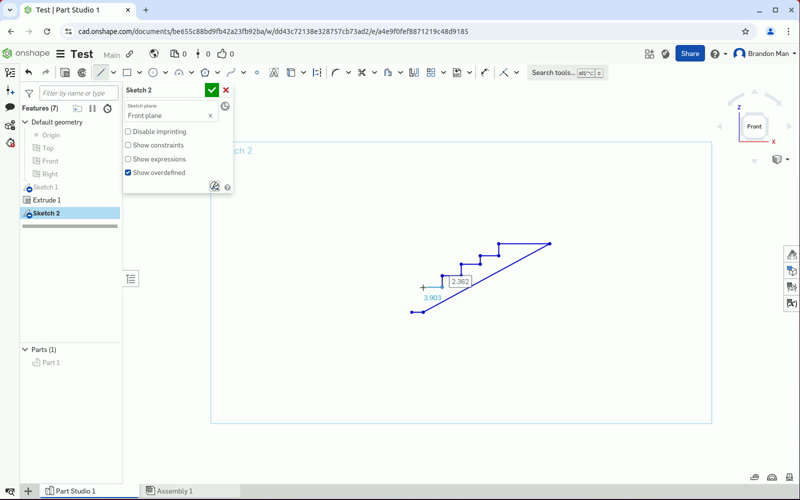
key_down(shift)
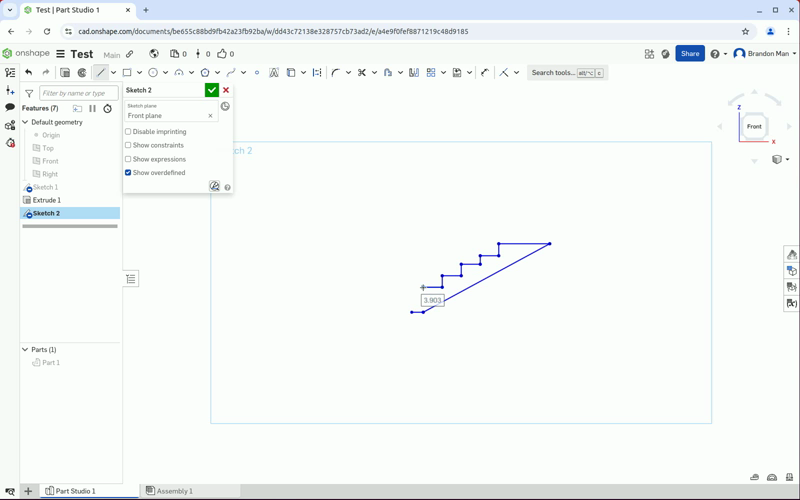
mouse_move(453, 287)
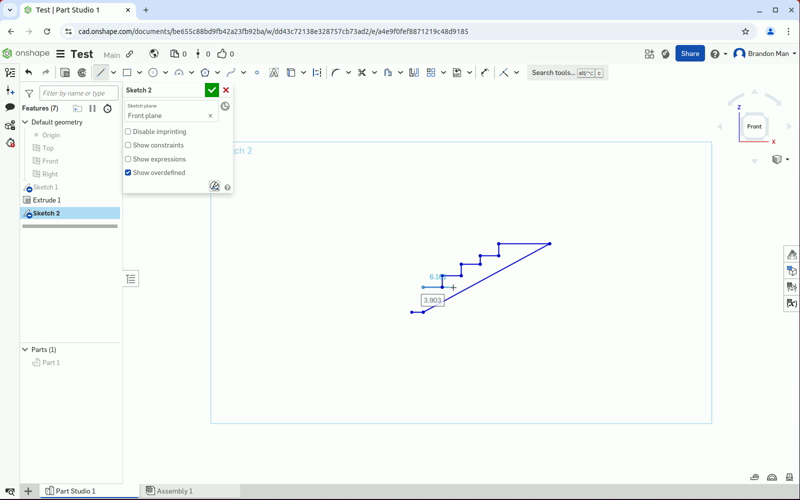
mouse_move(423, 300)
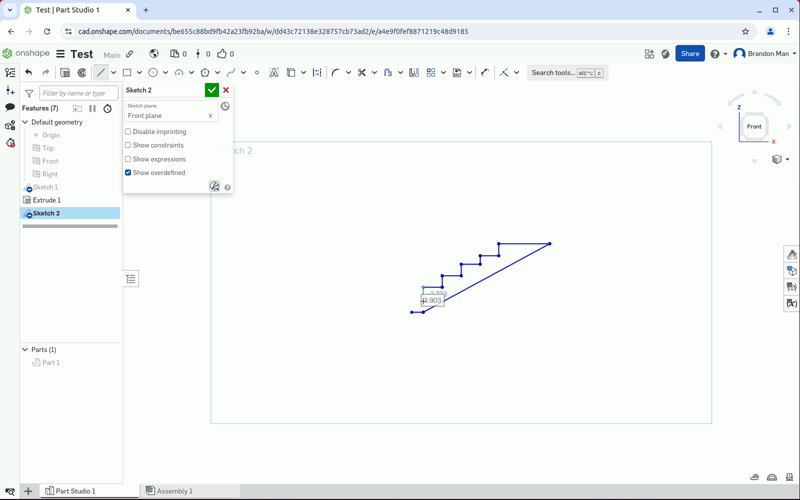
click(423, 300)
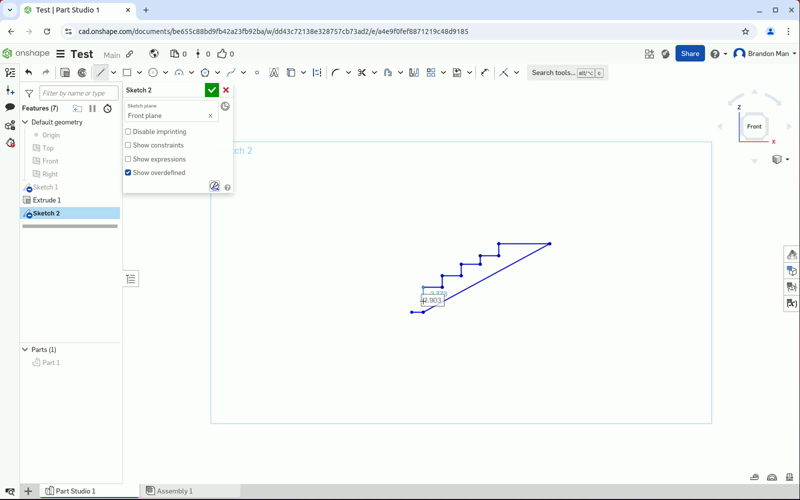
key_up(shift)
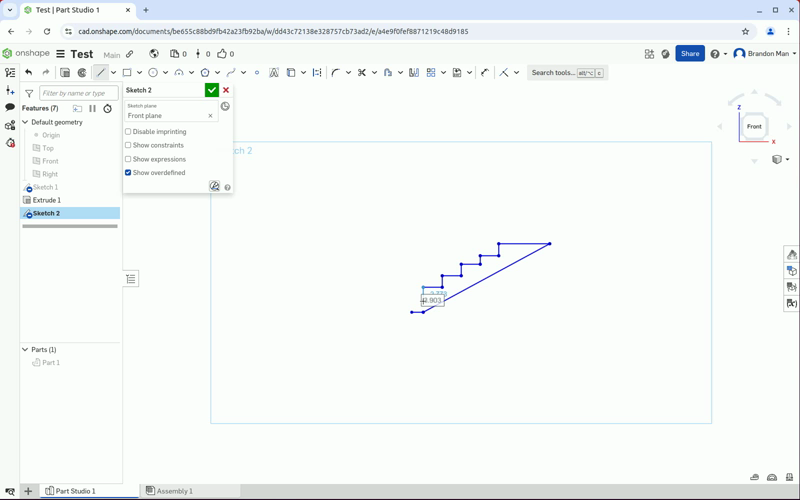
key_down(shift)
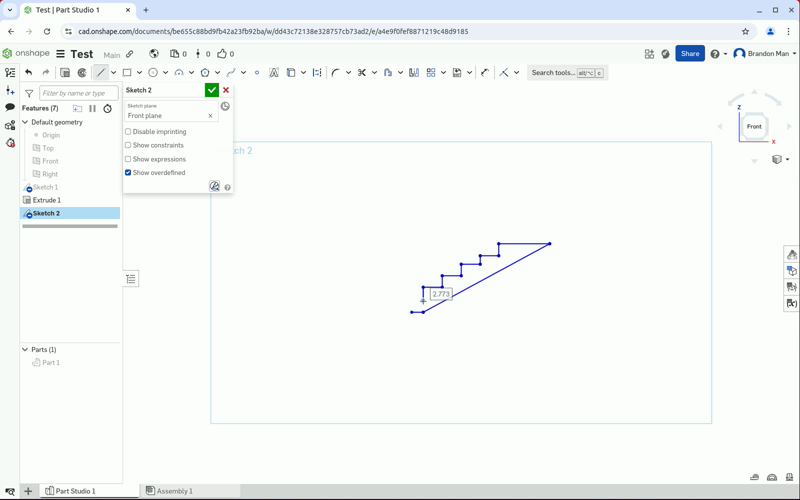
mouse_move(453, 300)
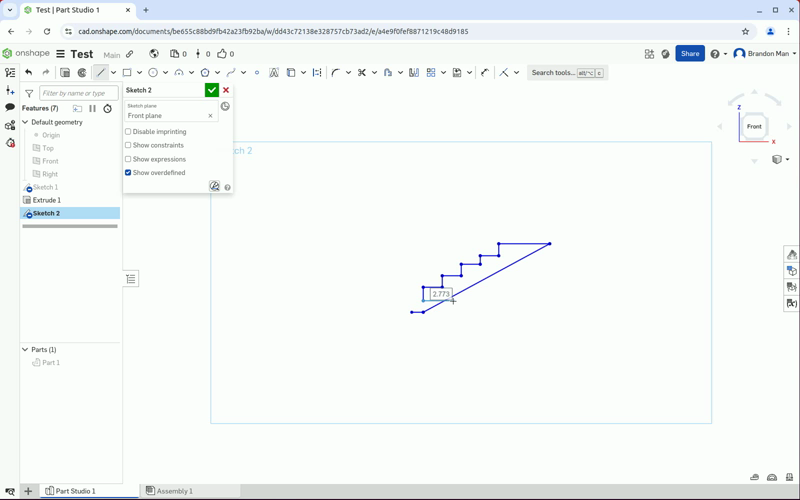
mouse_move(411, 300)
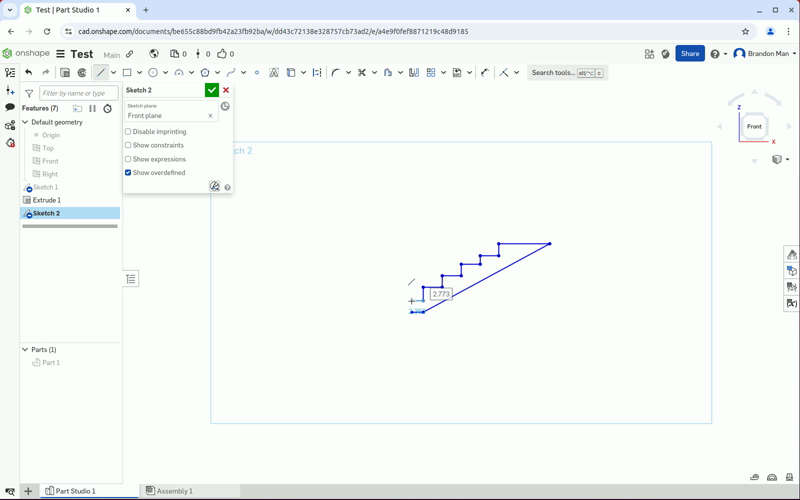
click(411, 300)
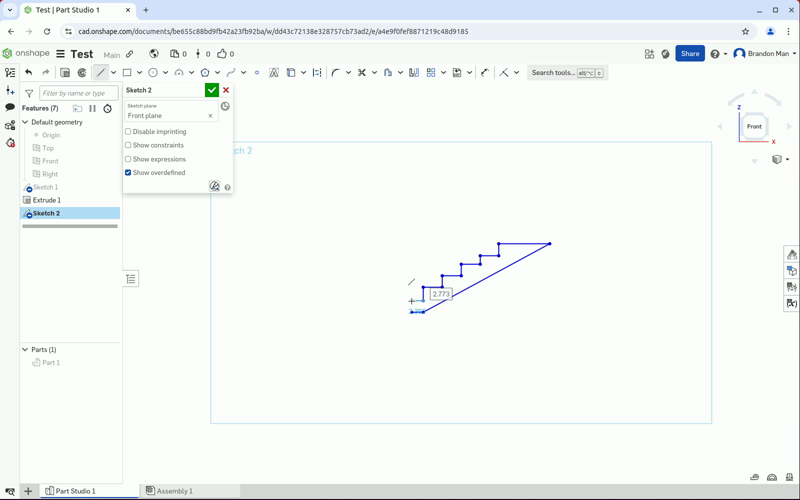
key_up(shift)
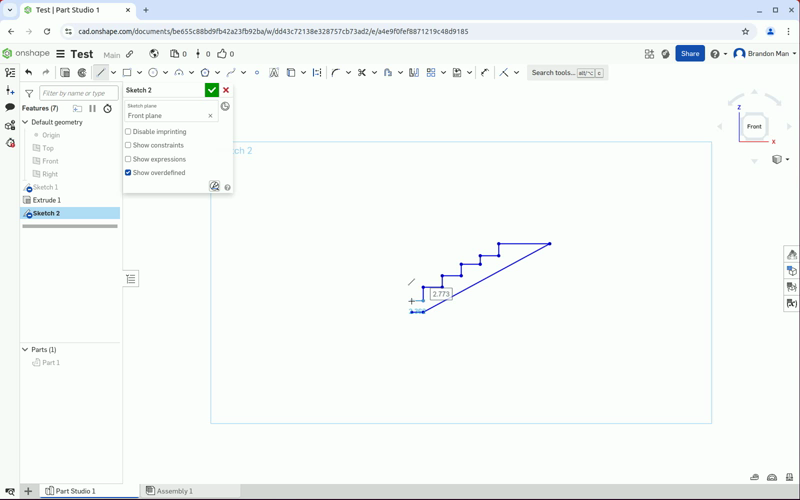
mouse_move(441, 300)
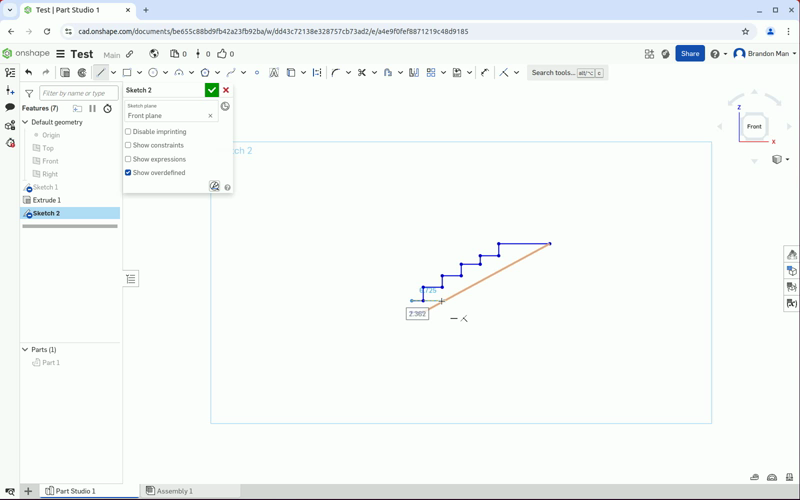
key_down(shift)
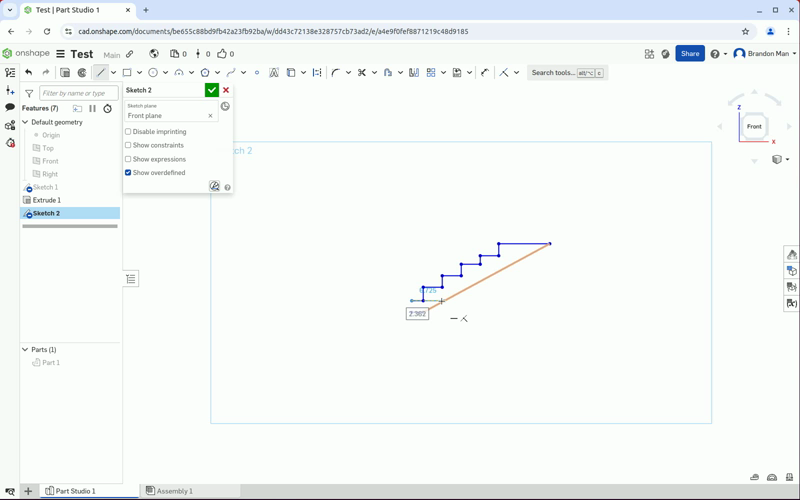
mouse_move(411, 312)
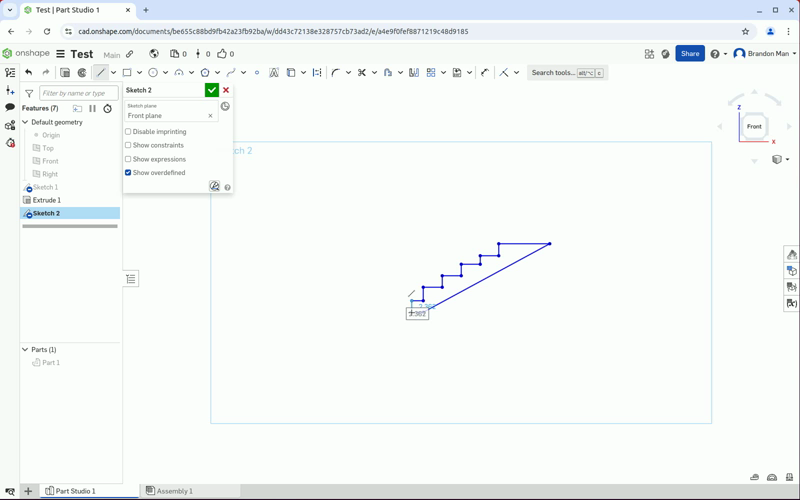
key_up(shift)
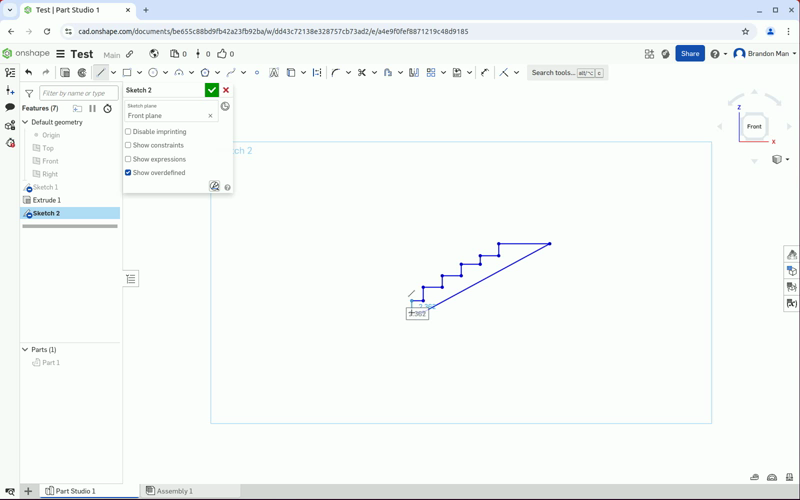
click(411, 312)
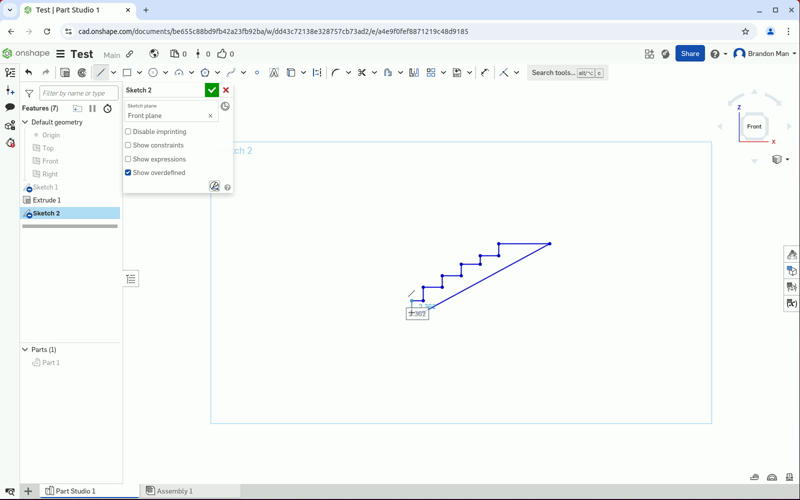
key(esc)
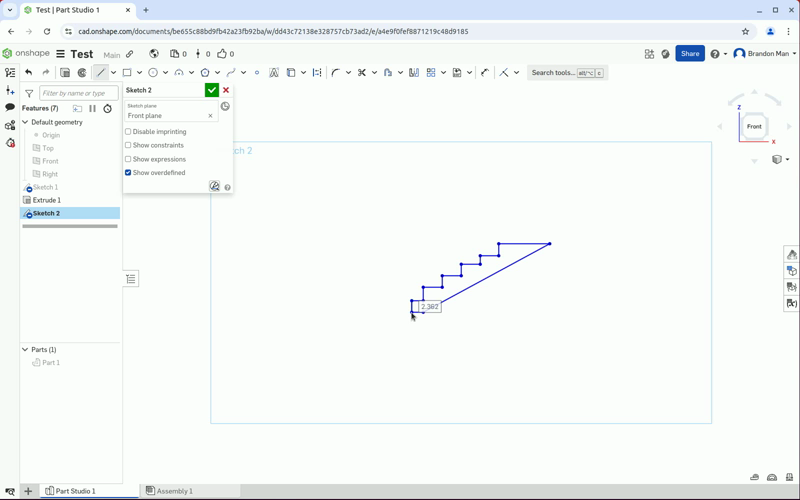
mouse_move(501, 258)
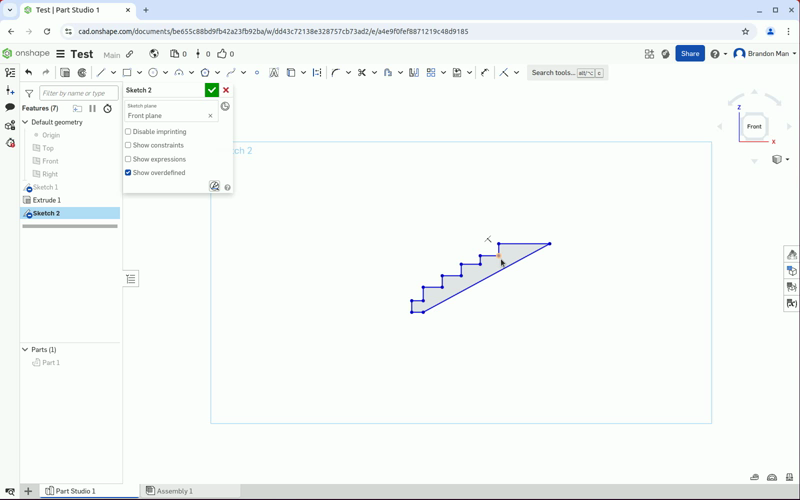
click(501, 258)
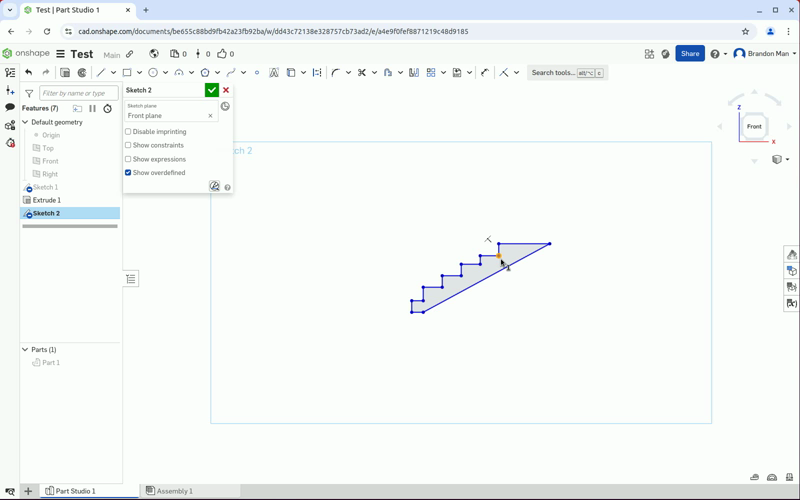
mouse_move(73, 352)
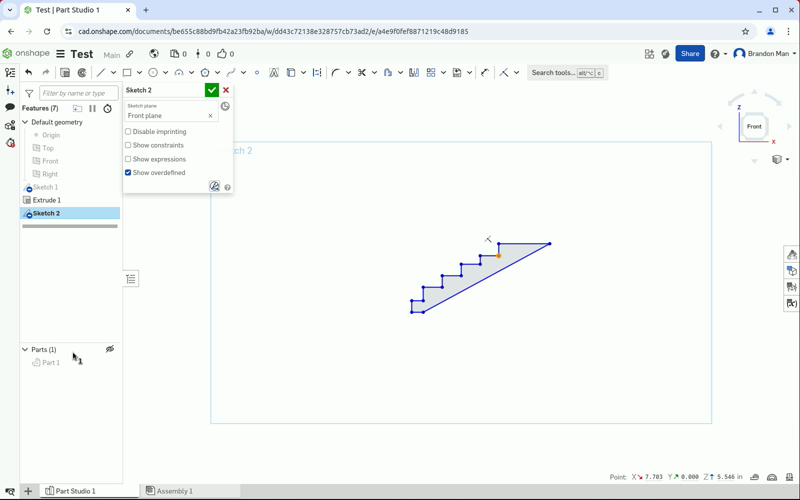
key(shift+y)
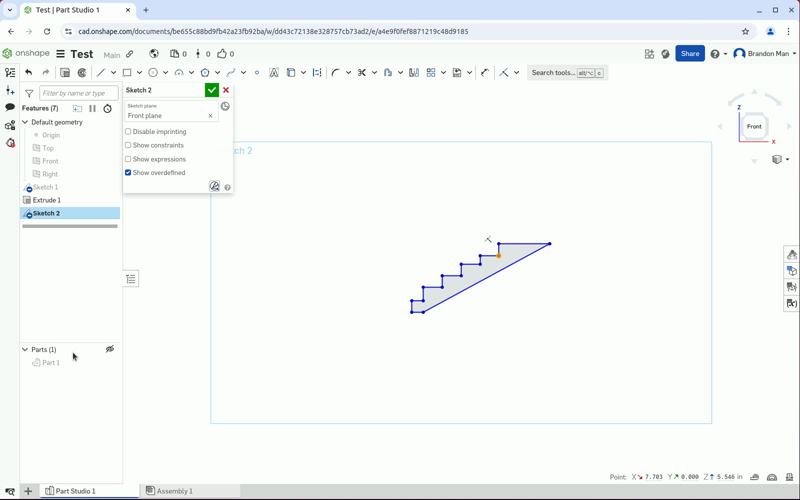
key(shift+e)
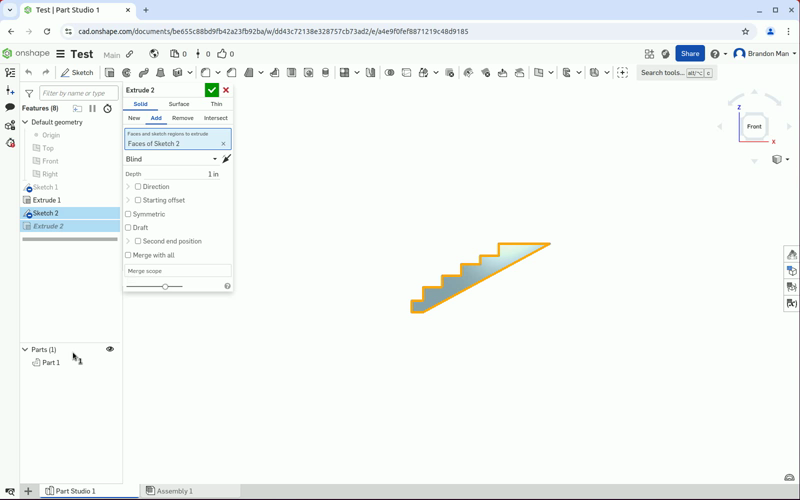
mouse_move(143, 106)
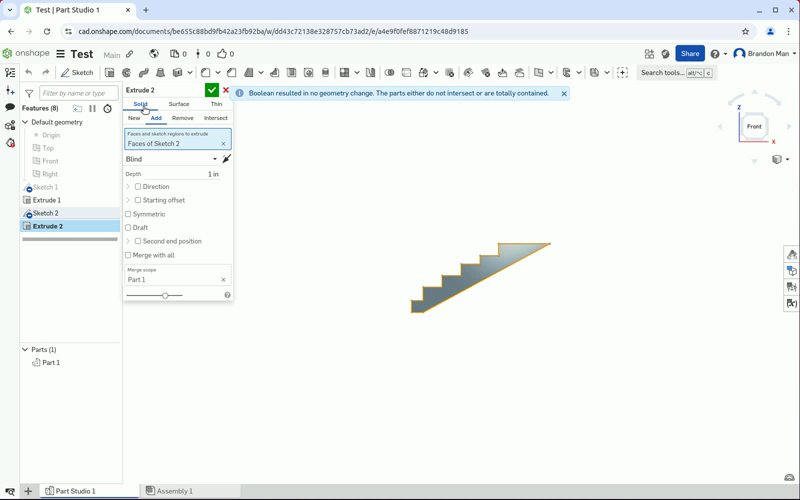
click(143, 106)
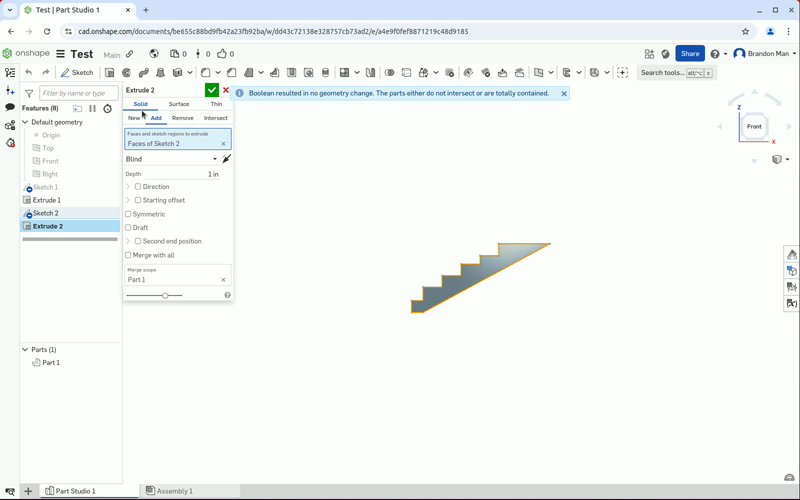
mouse_move(137, 120)
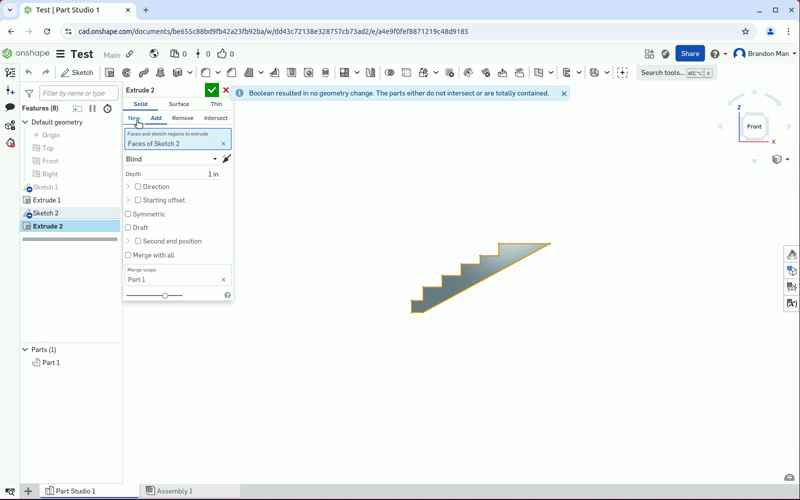
click(137, 120)
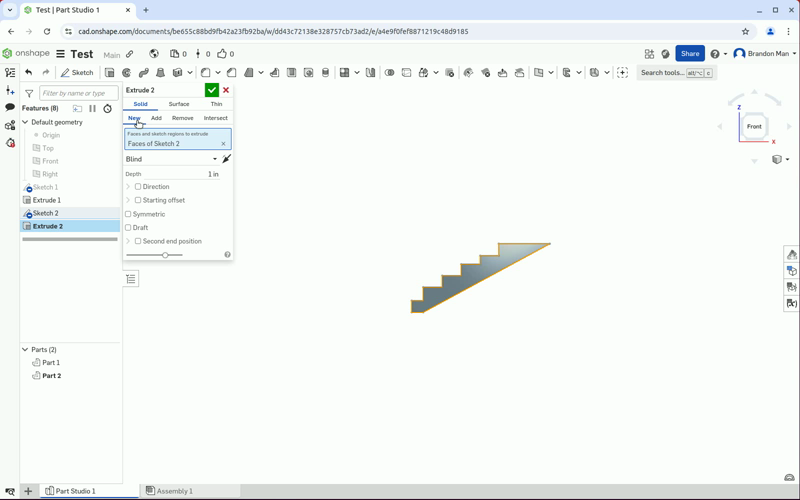
key(tab, 4)
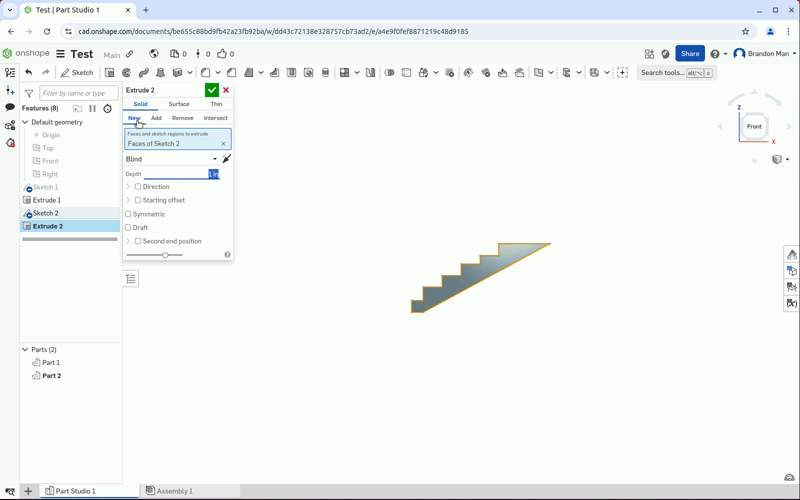
text(12.998)
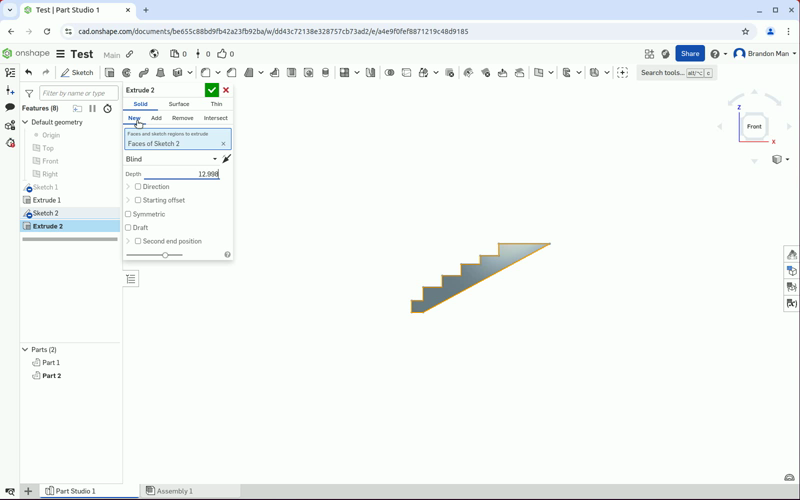
key(tab, 3)
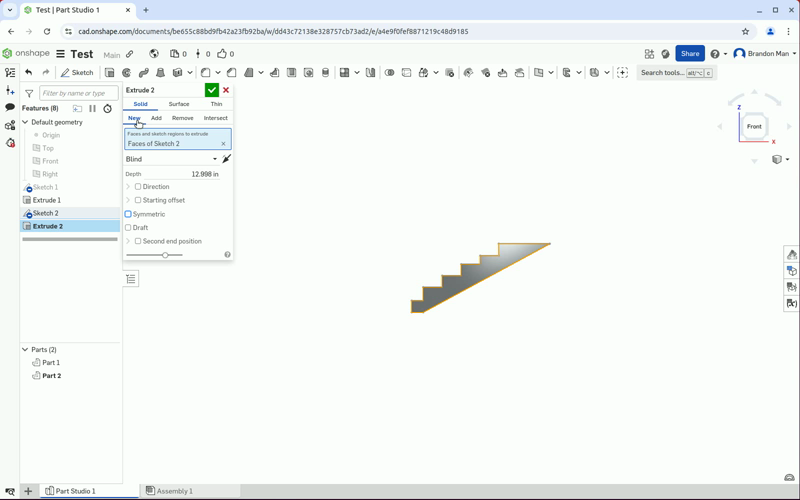
key(space)
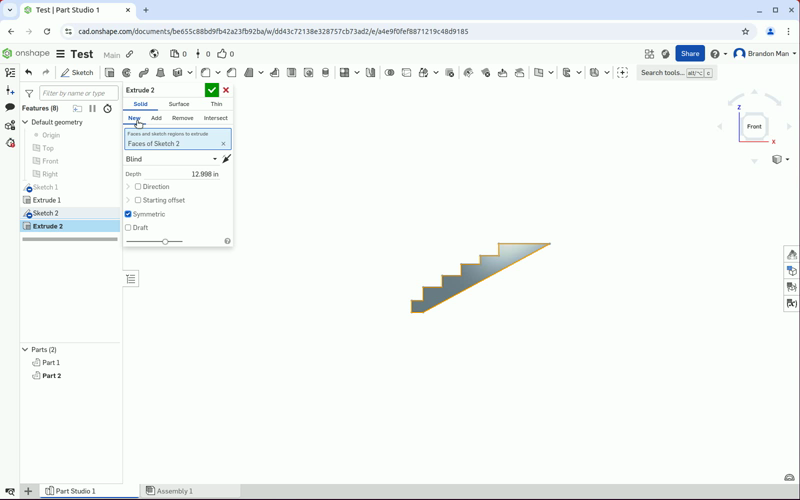
key(enter)
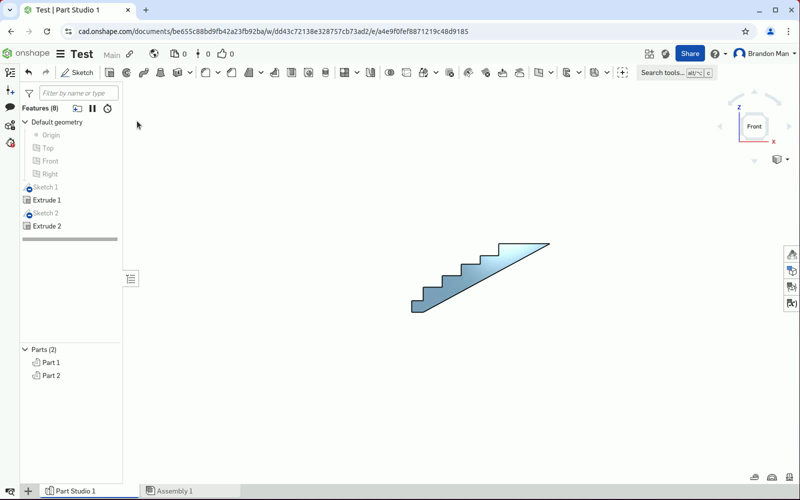
key(shift+h)
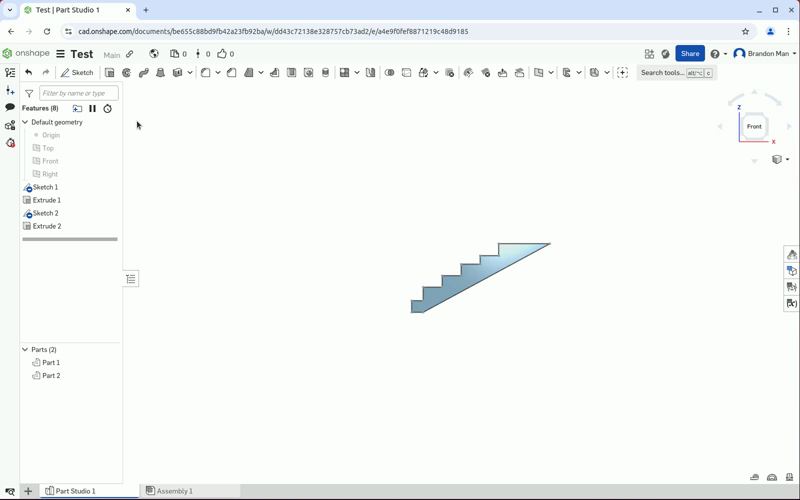
key(shift+h)
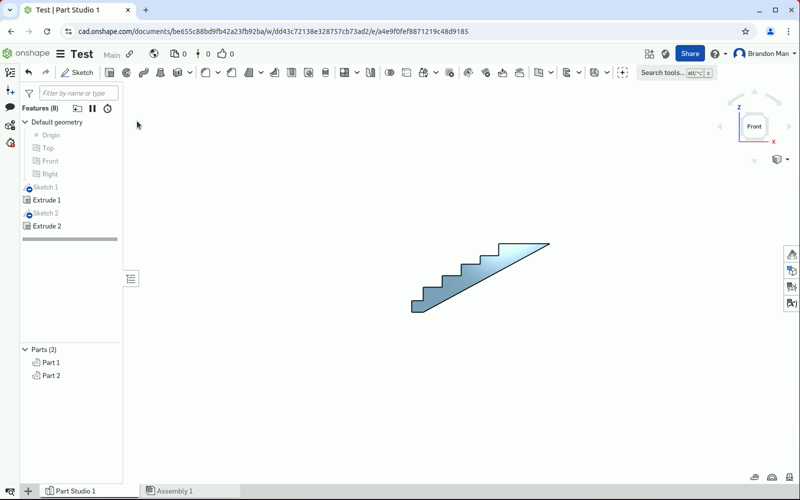
mouse_move(73, 189)
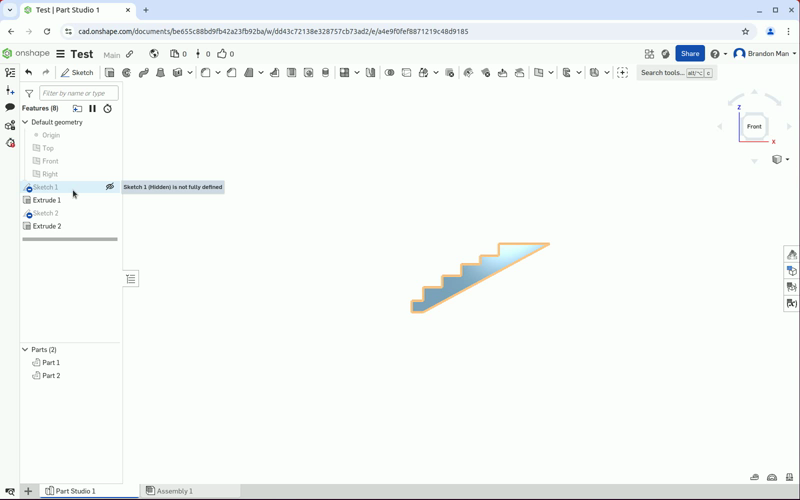
click(73, 189)
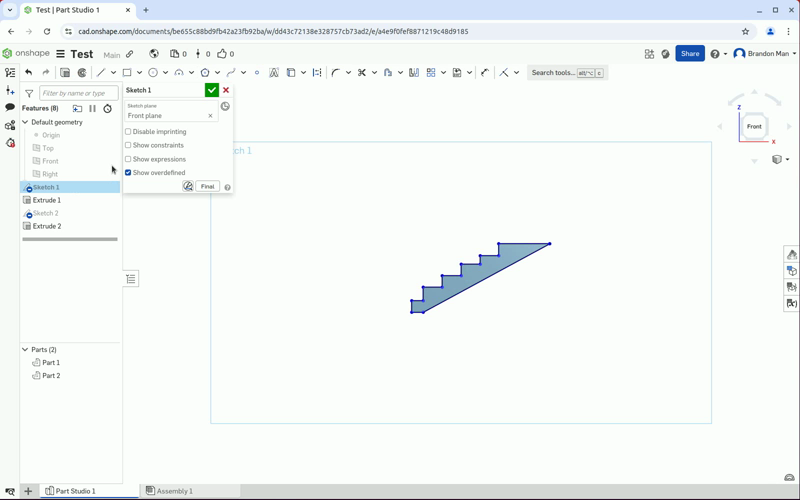
mouse_move(229, 92)
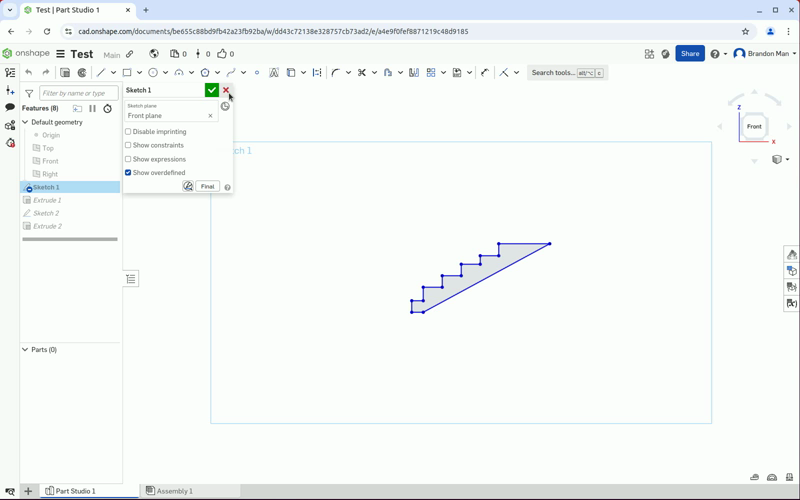
click(229, 92)
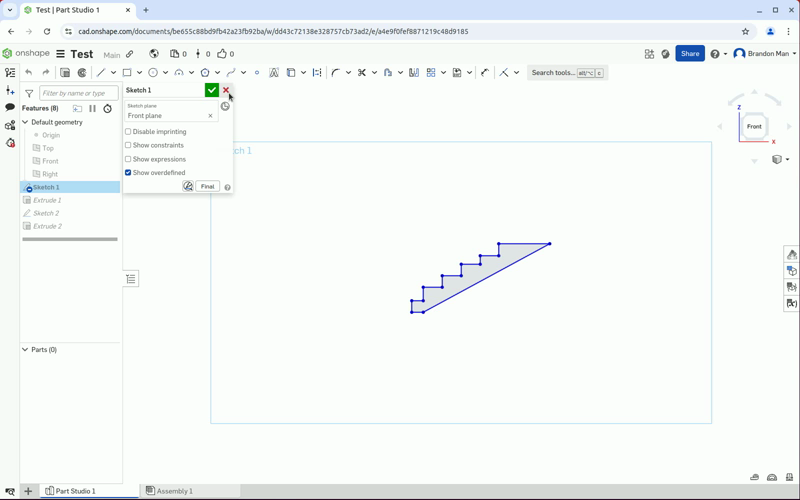
key(shift+s)
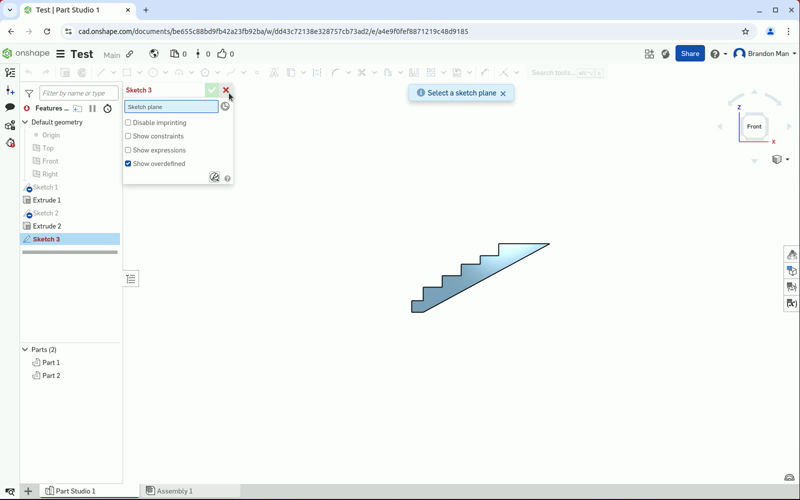
mouse_move(73, 163)
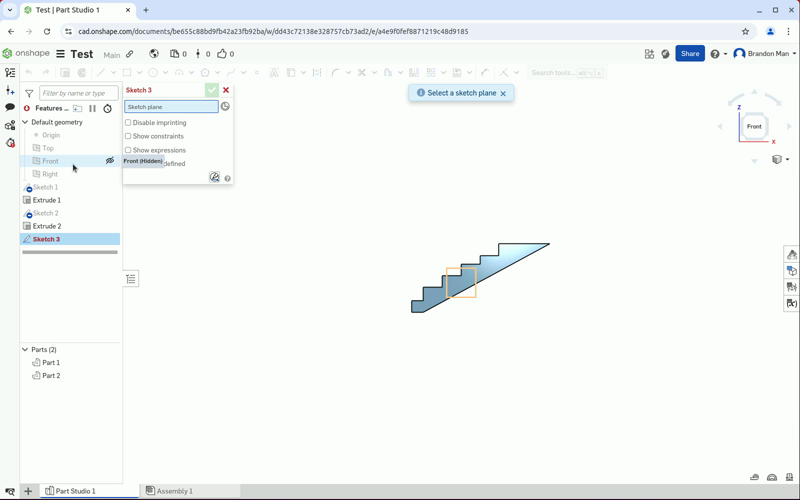
click(73, 163)
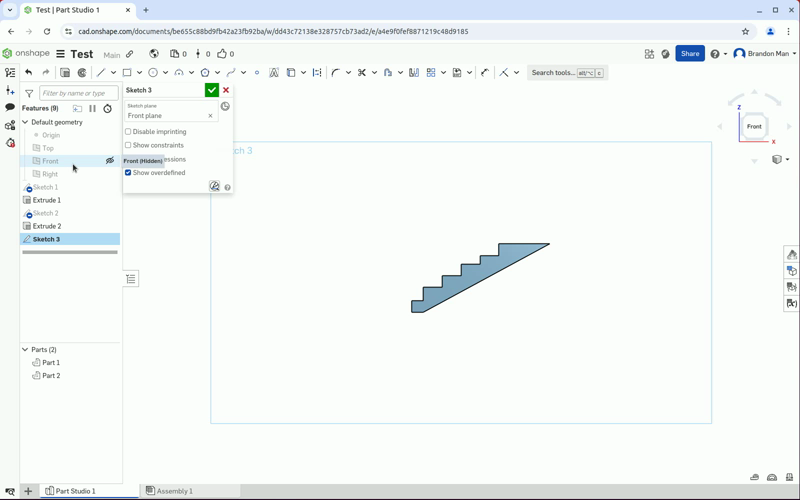
mouse_move(73, 352)
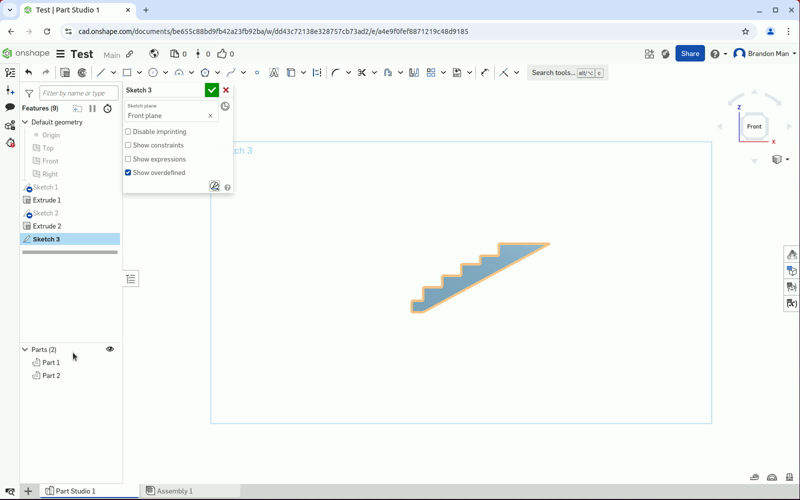
key(y)
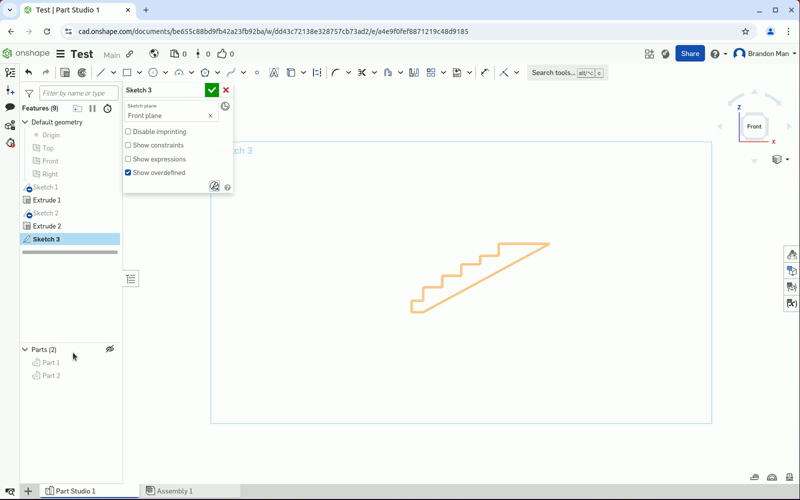
key(l)
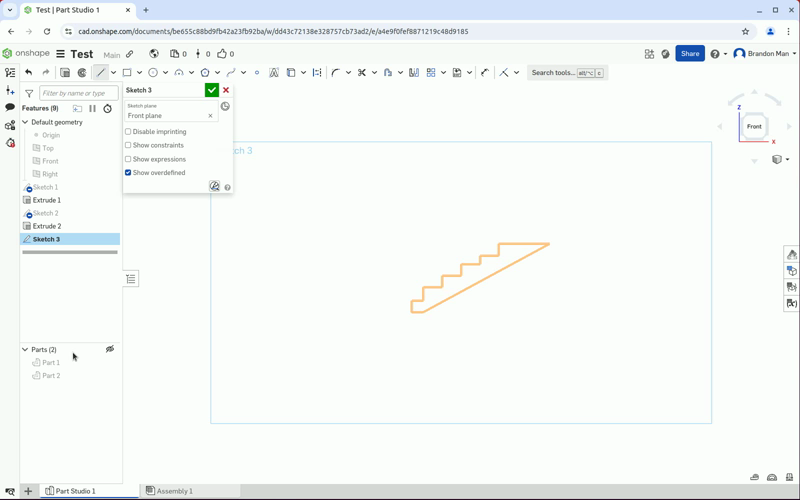
key_down(shift)
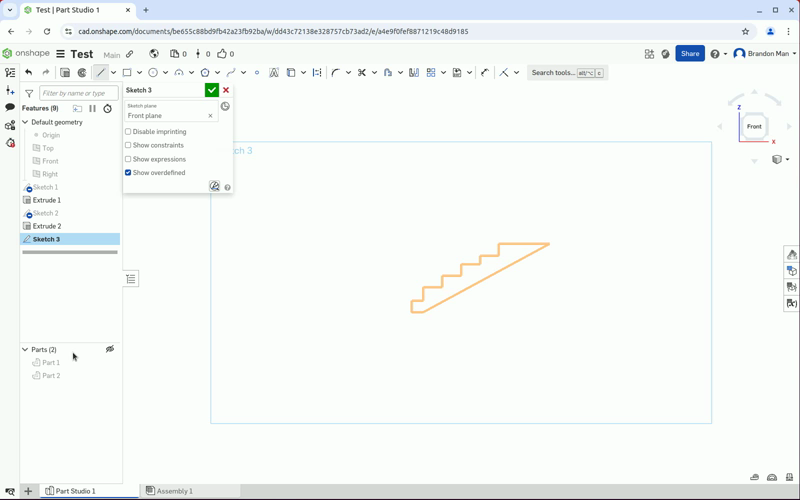
mouse_move(348, 312)
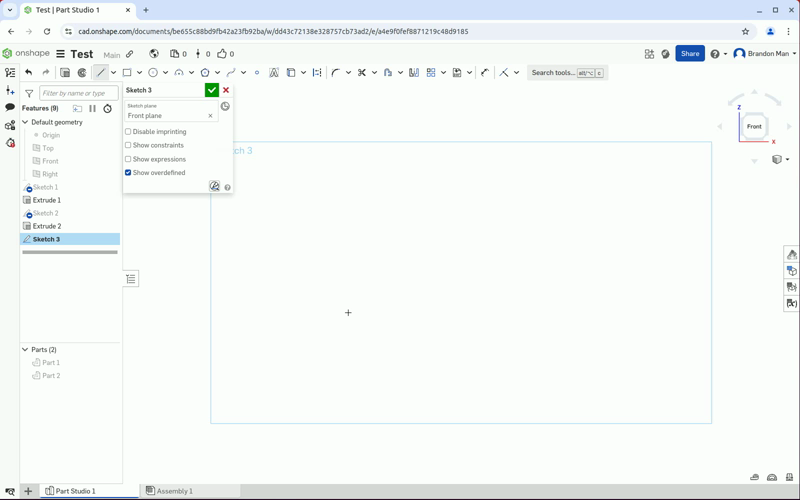
click(348, 312)
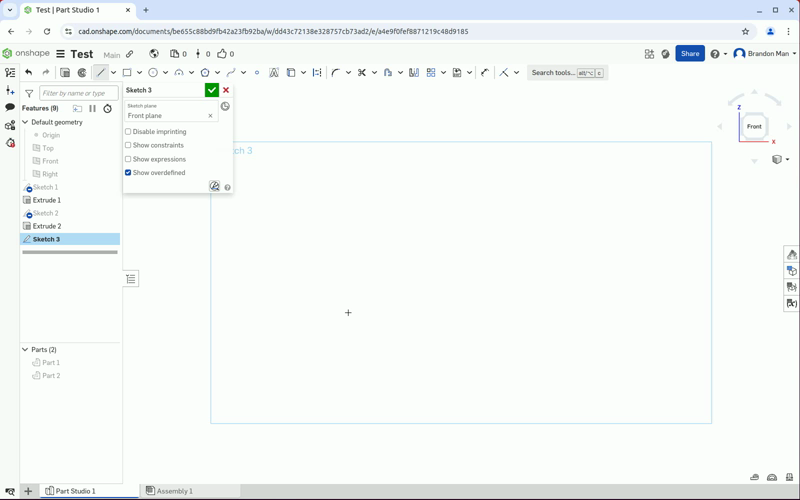
key_up(shift)
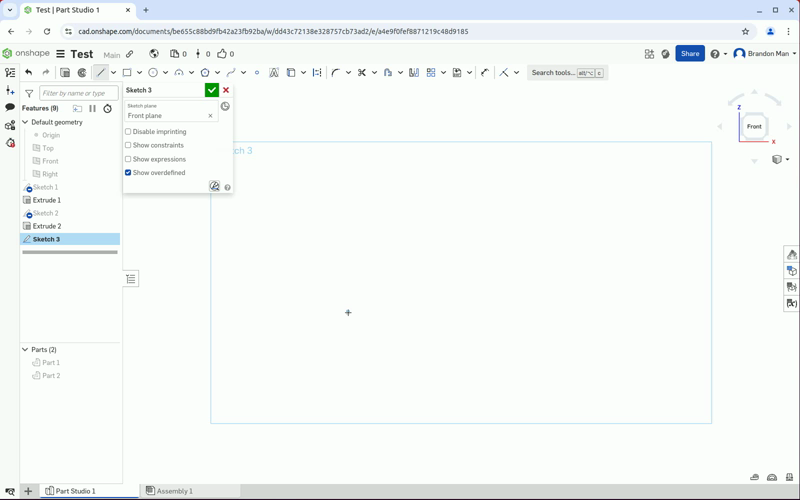
key_down(shift)
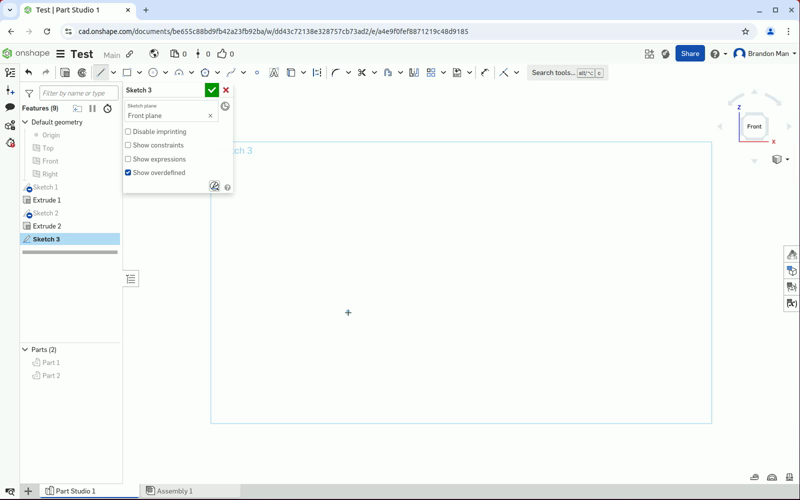
mouse_move(412, 312)
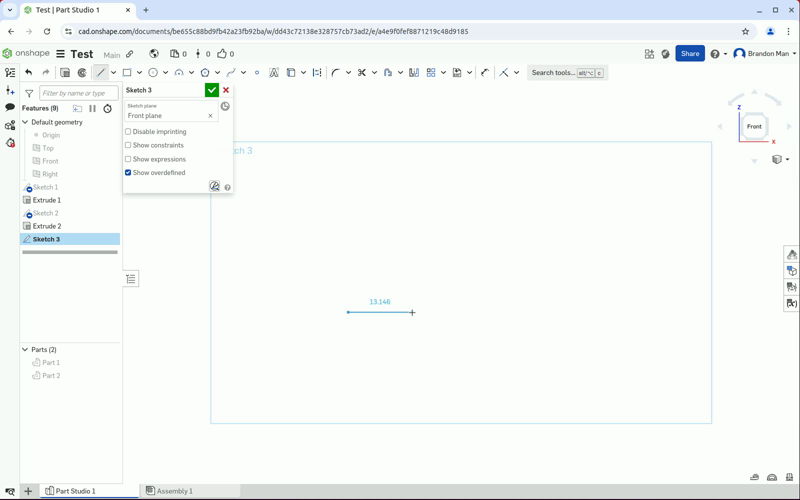
click(412, 312)
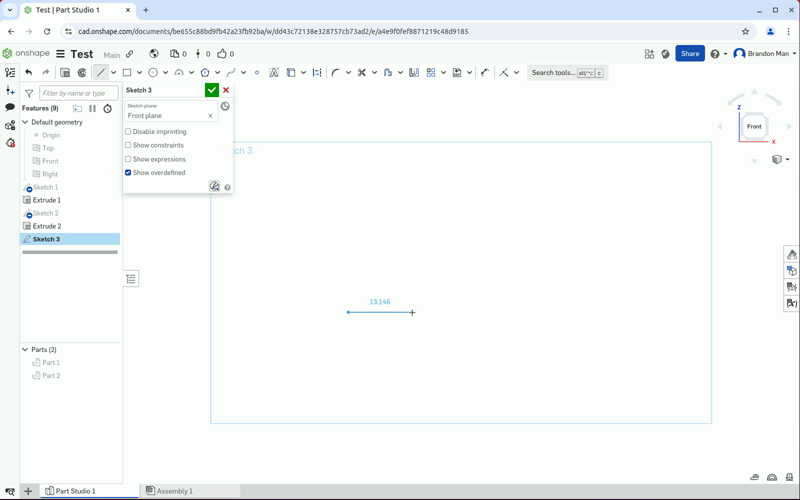
key_up(shift)
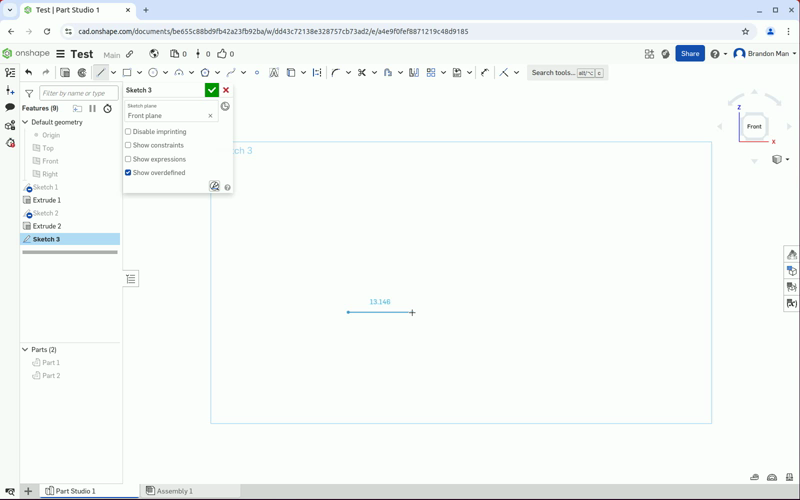
key_down(shift)
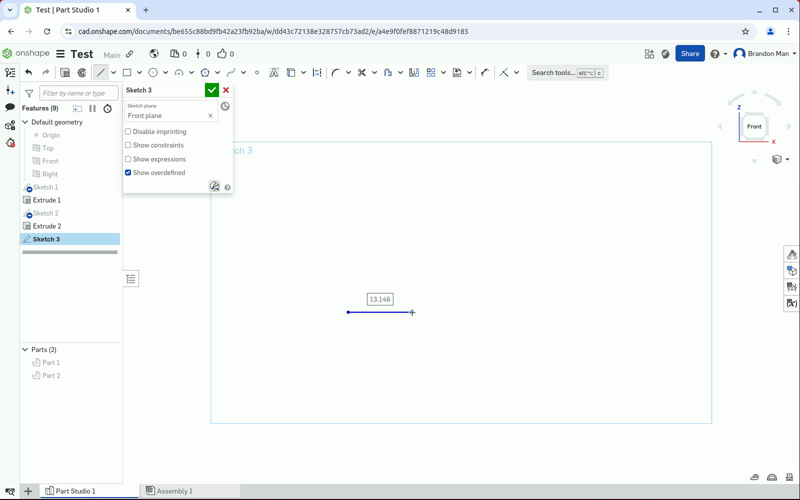
mouse_move(442, 312)
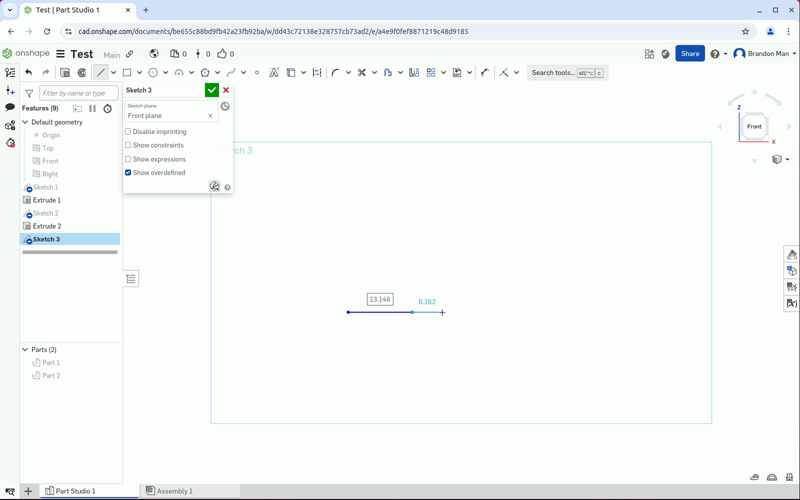
mouse_move(412, 299)
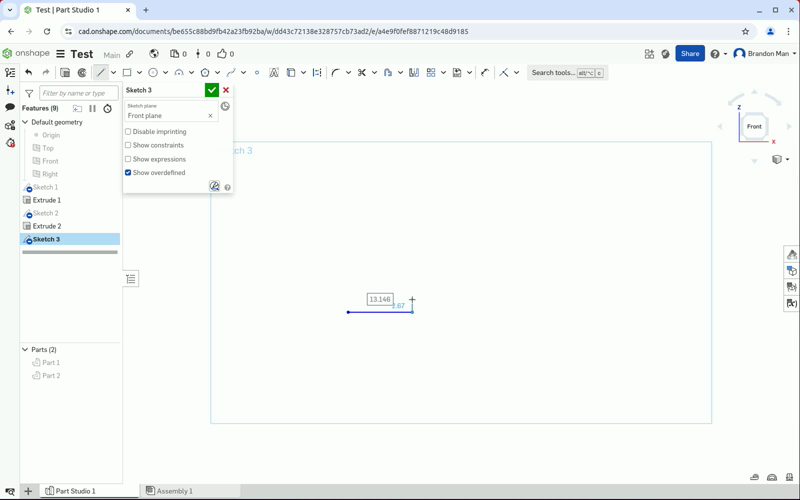
click(412, 299)
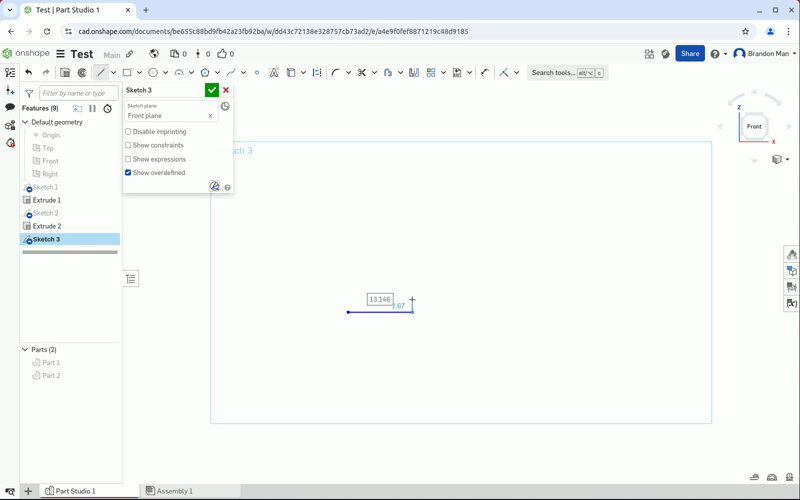
key_up(shift)
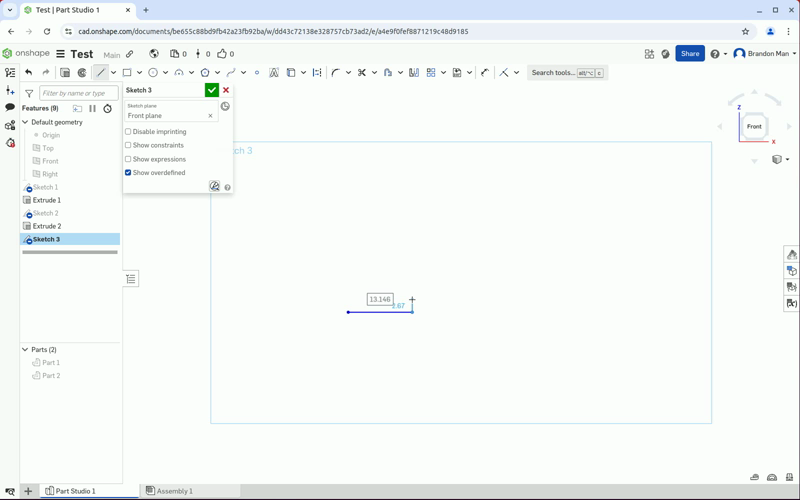
key_down(shift)
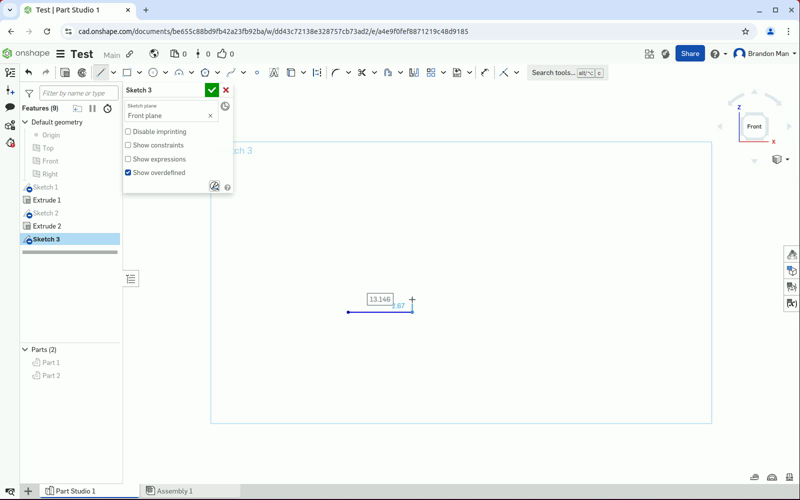
mouse_move(348, 299)
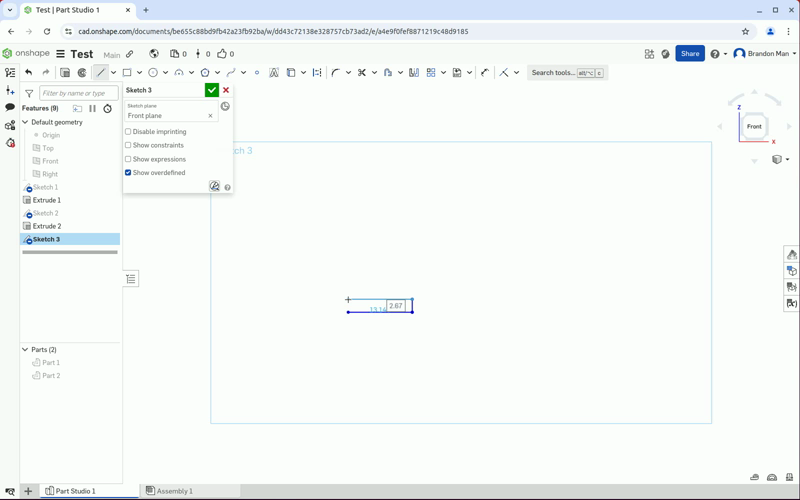
click(348, 299)
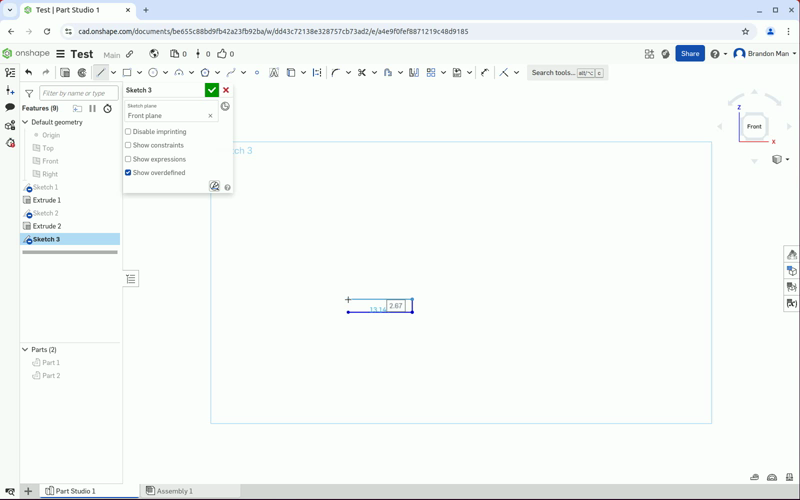
key_up(shift)
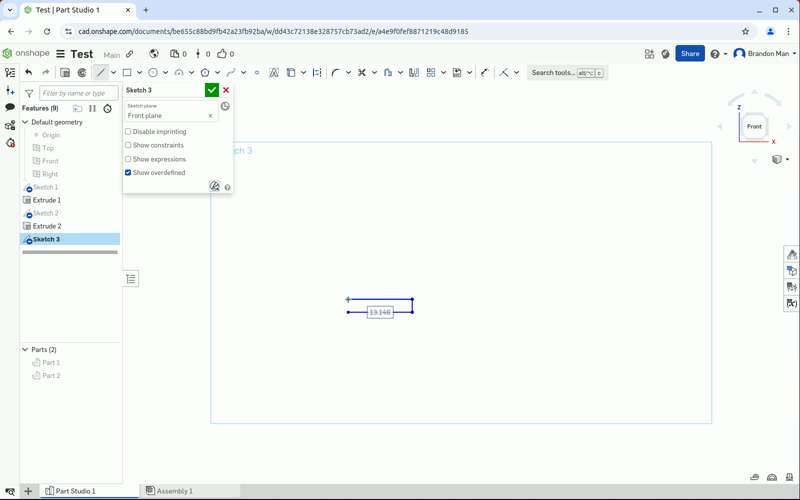
mouse_move(378, 299)
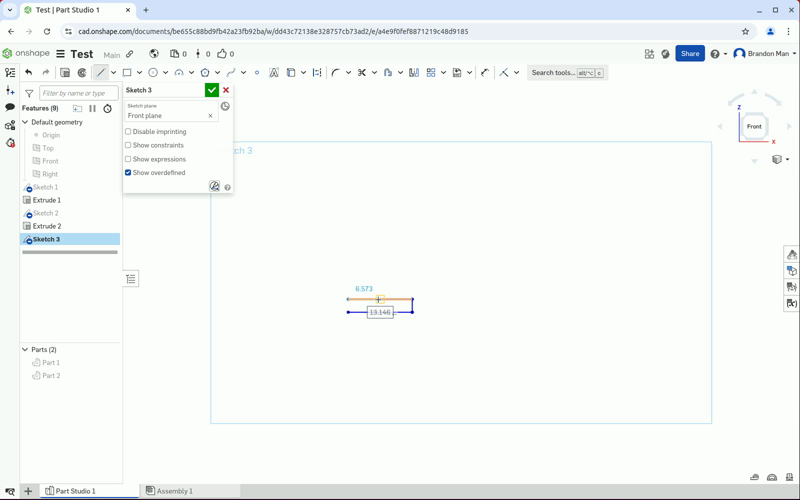
key_down(shift)
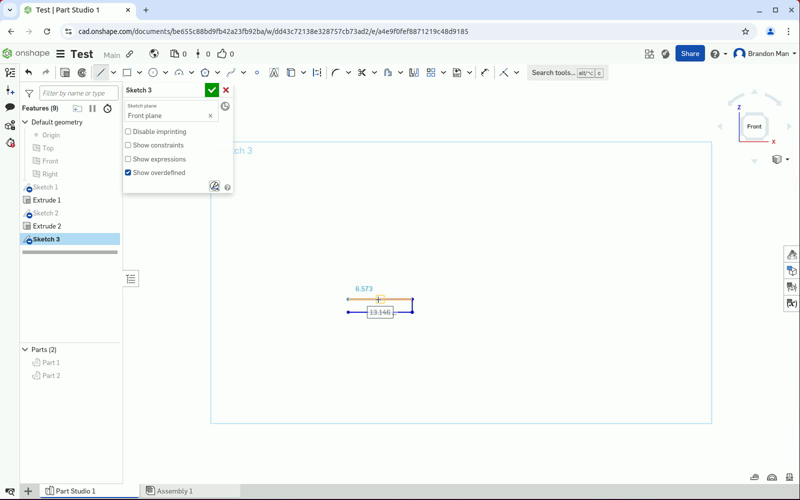
mouse_move(348, 312)
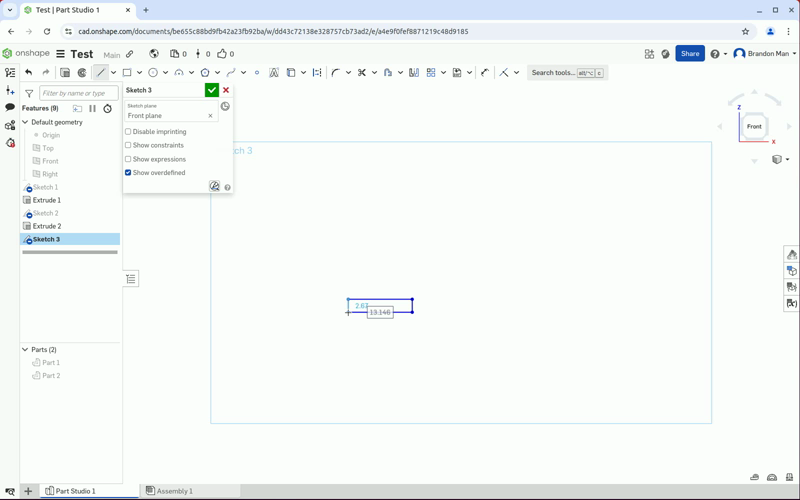
key_up(shift)
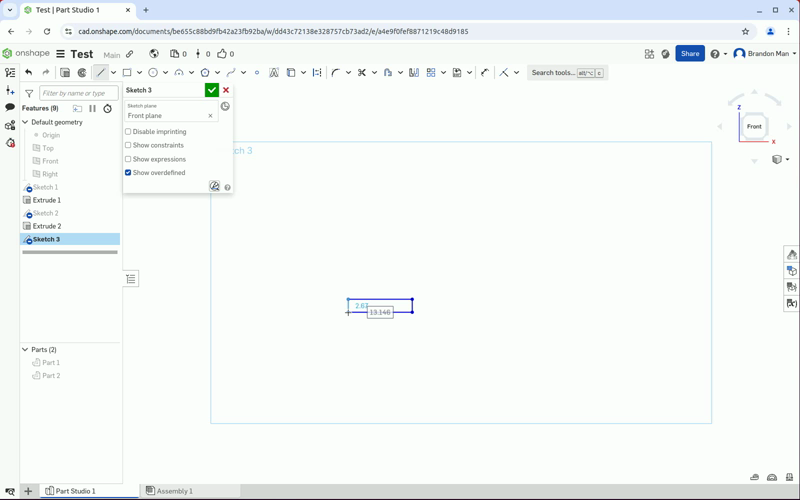
click(348, 312)
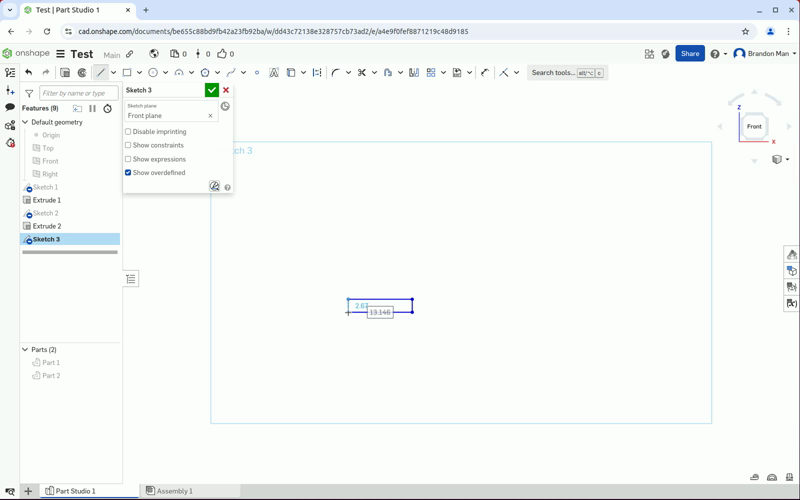
key(esc)
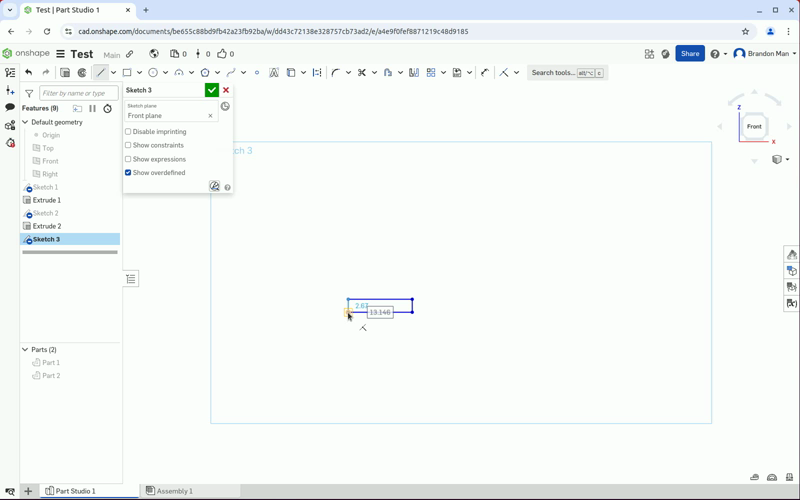
mouse_move(372, 304)
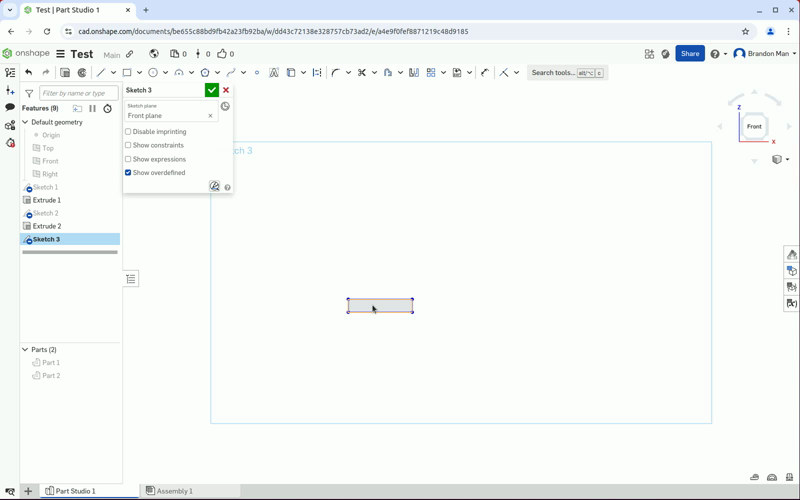
scroll(6)
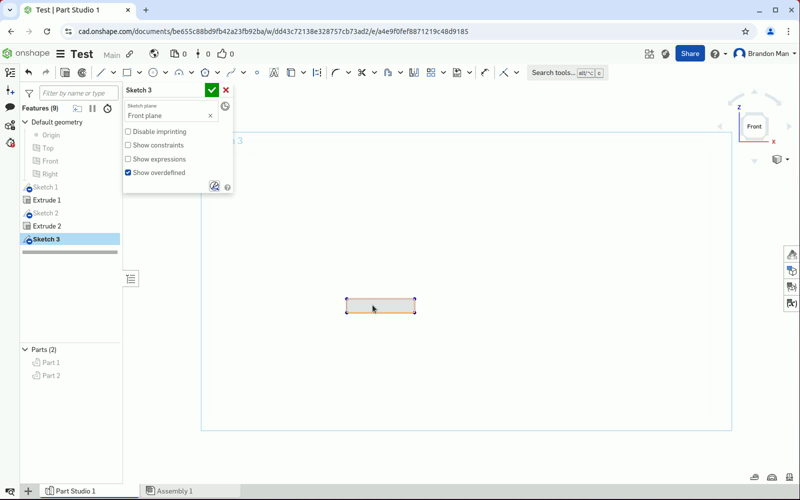
scroll(6)
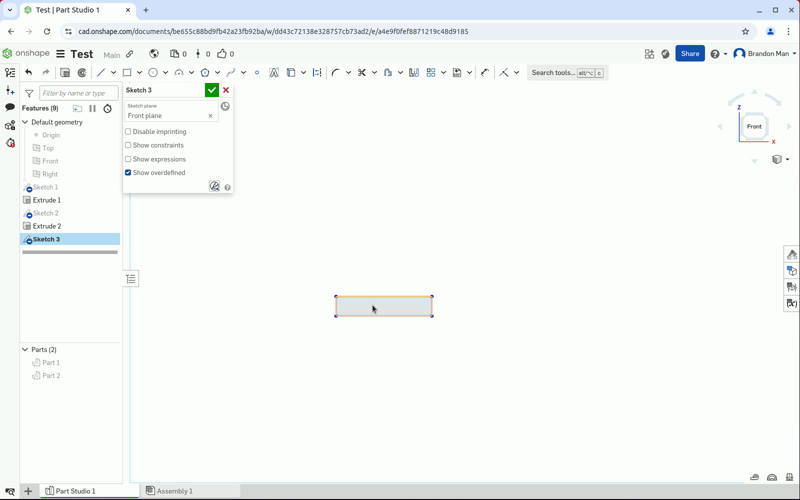
scroll(6)
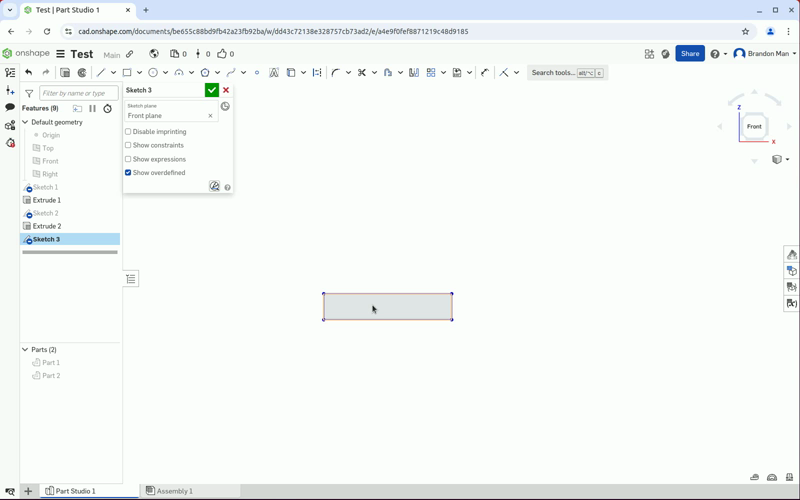
scroll(6)
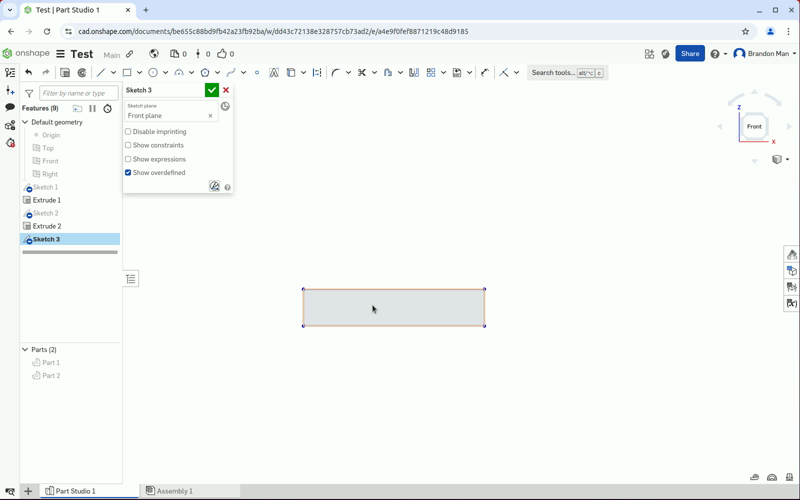
scroll(6)
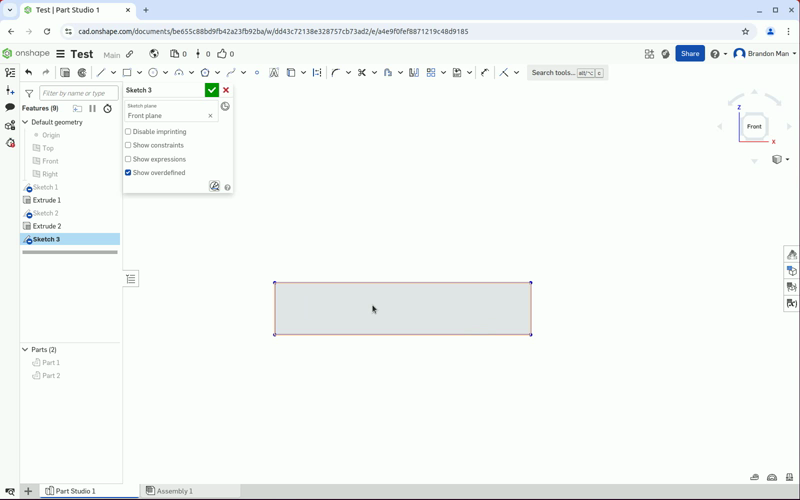
scroll(6)
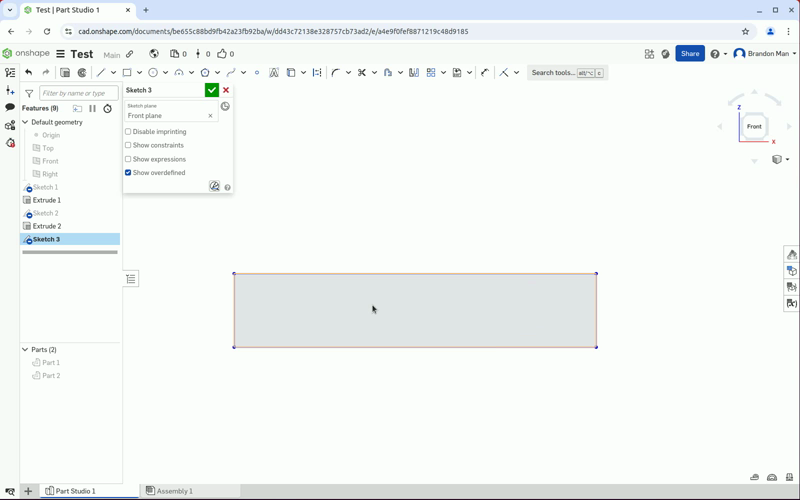
scroll(6)
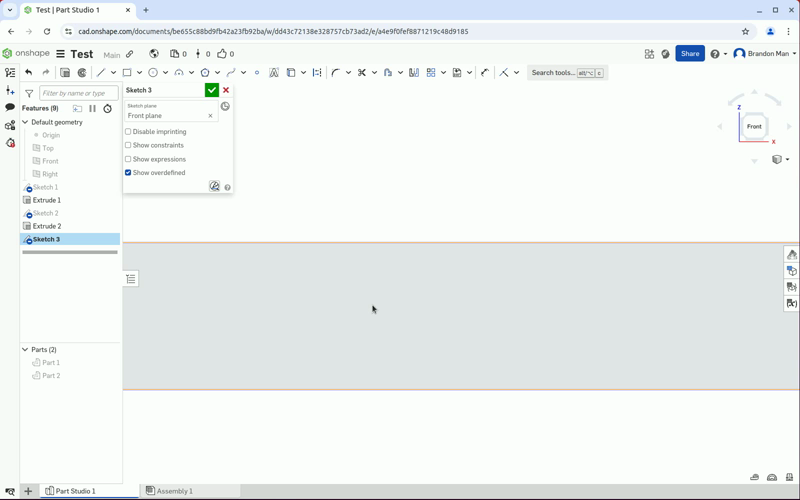
click(372, 304)
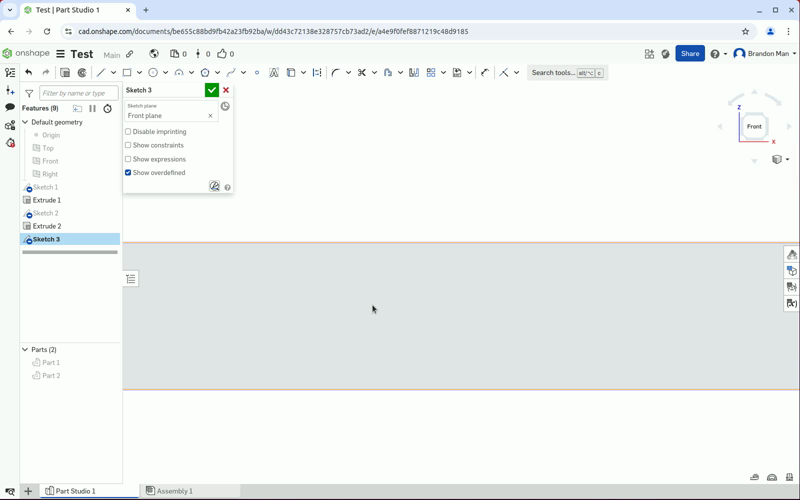
scroll(-6)
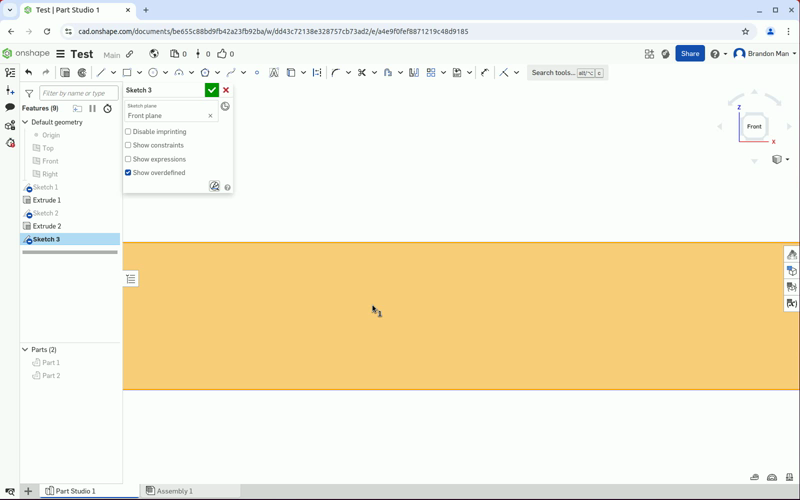
scroll(-6)
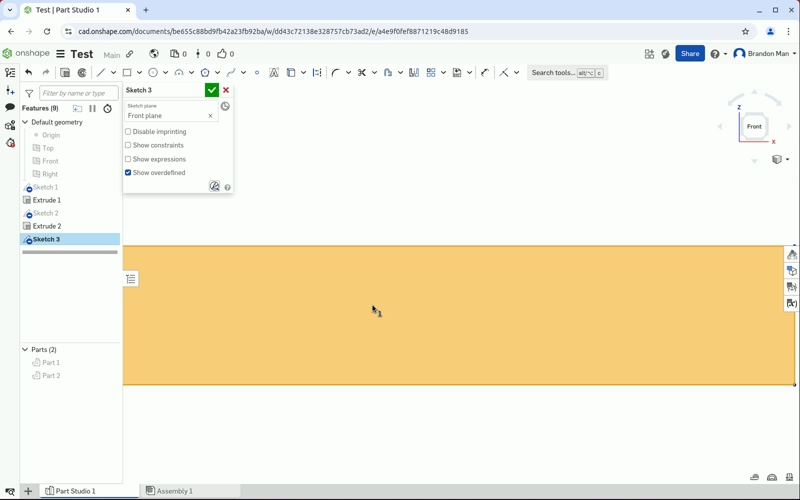
scroll(-6)
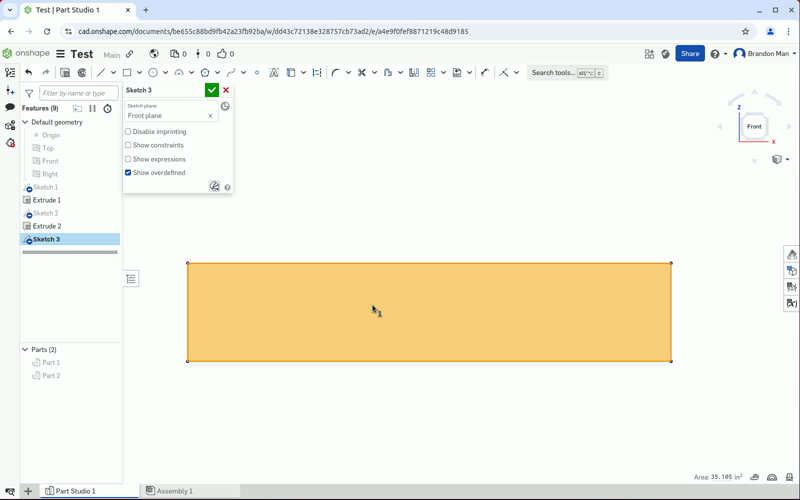
scroll(-6)
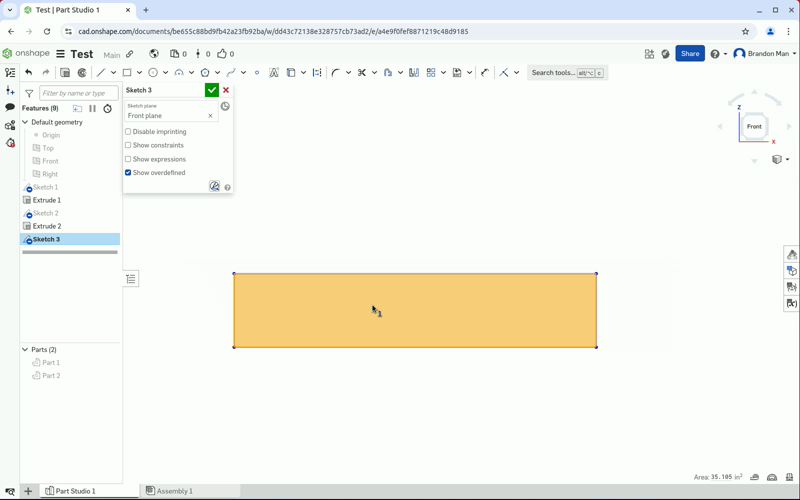
scroll(-6)
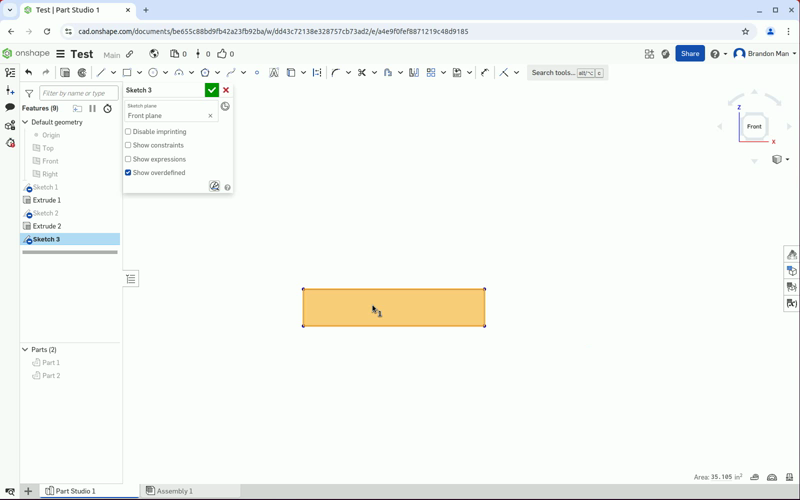
scroll(-6)
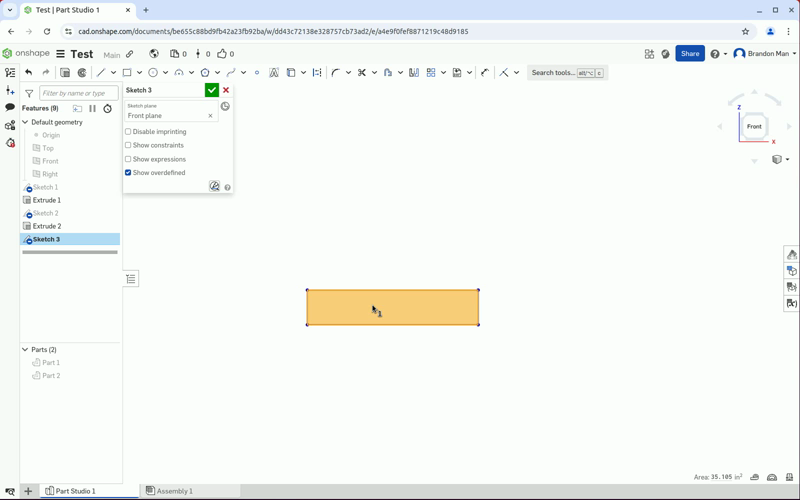
scroll(-6)
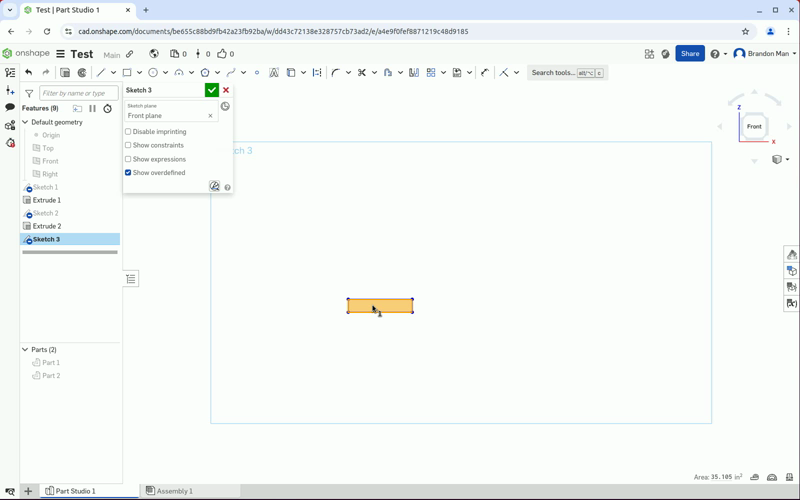
mouse_move(73, 352)
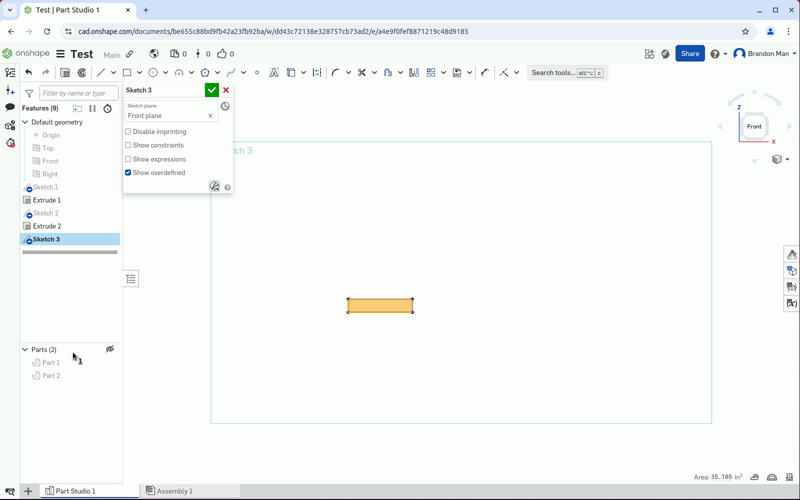
key(shift+y)
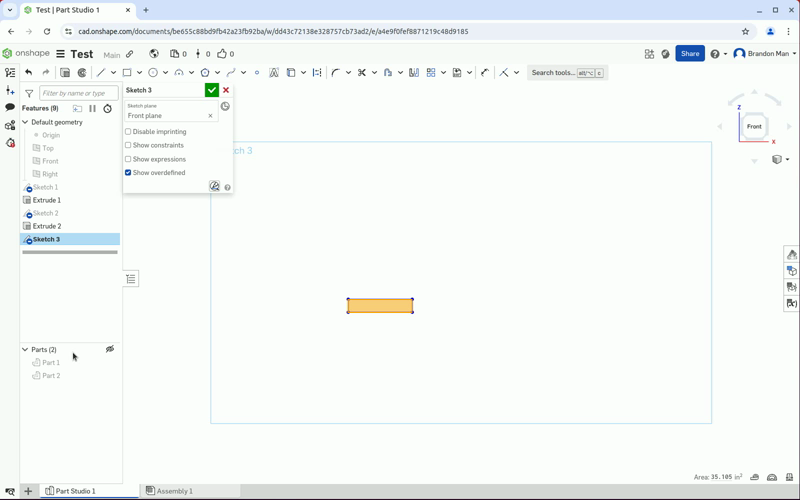
key(shift+e)
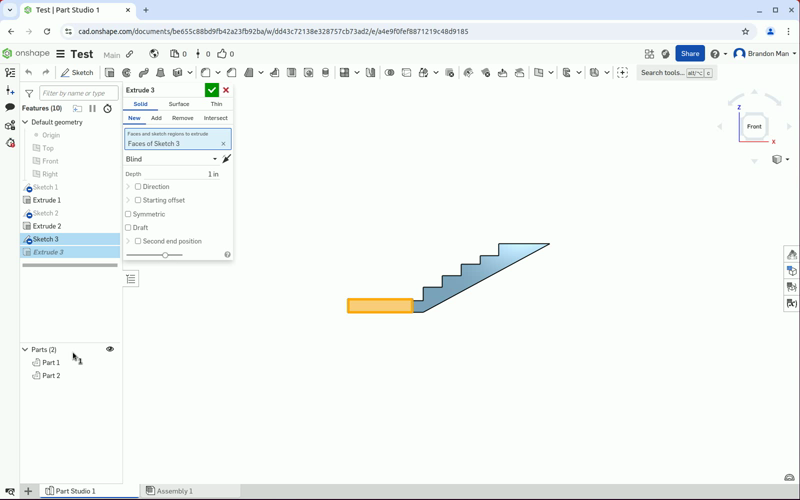
mouse_move(143, 106)
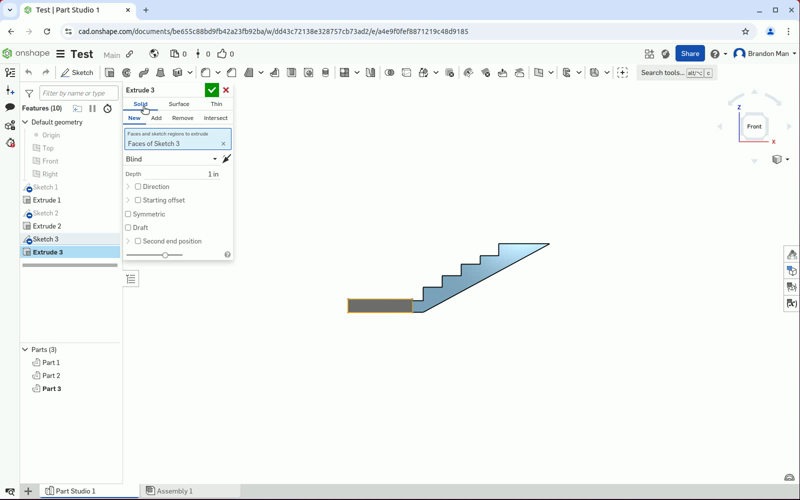
click(143, 106)
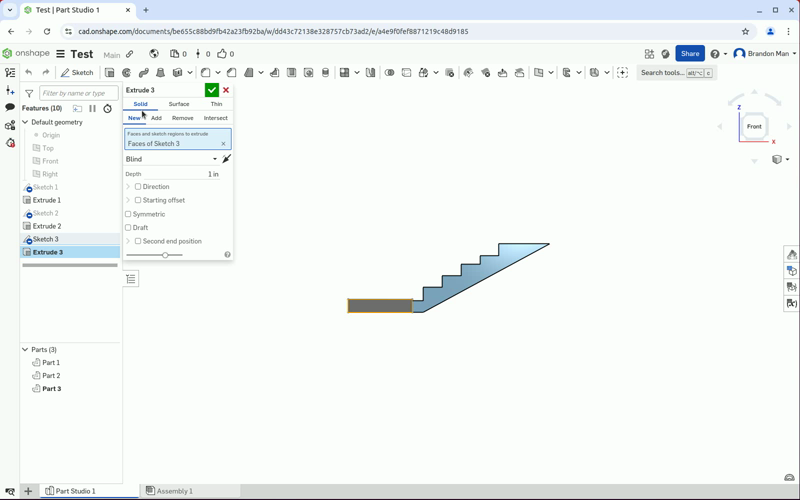
mouse_move(137, 120)
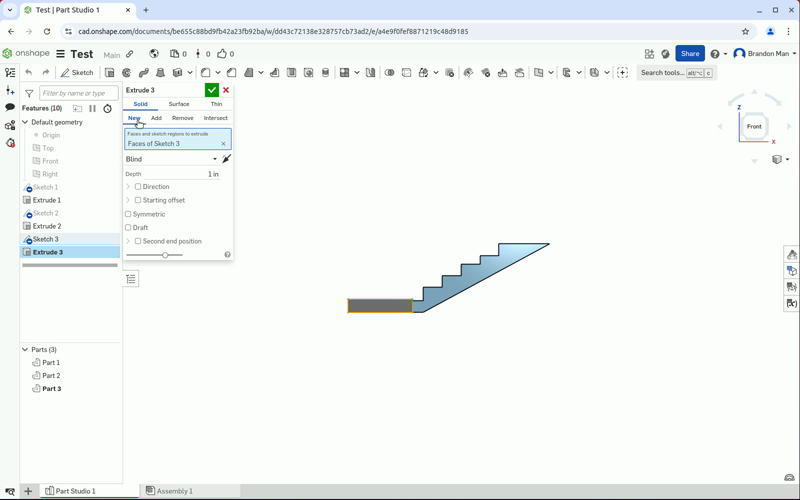
click(137, 120)
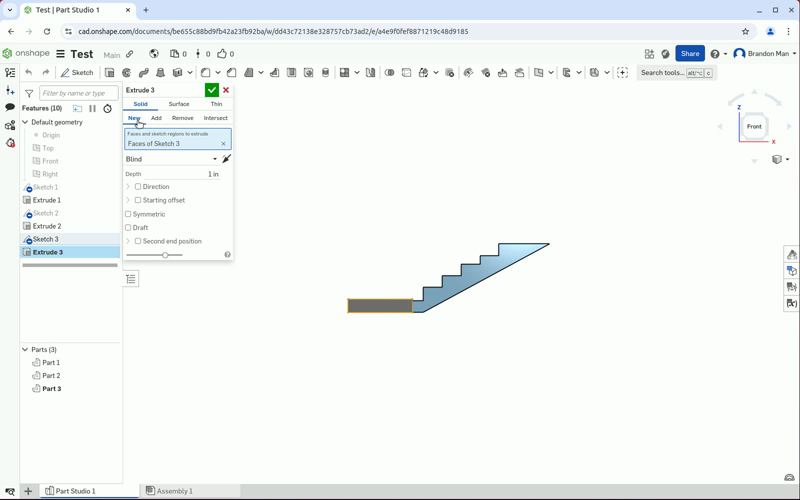
key(tab, 4)
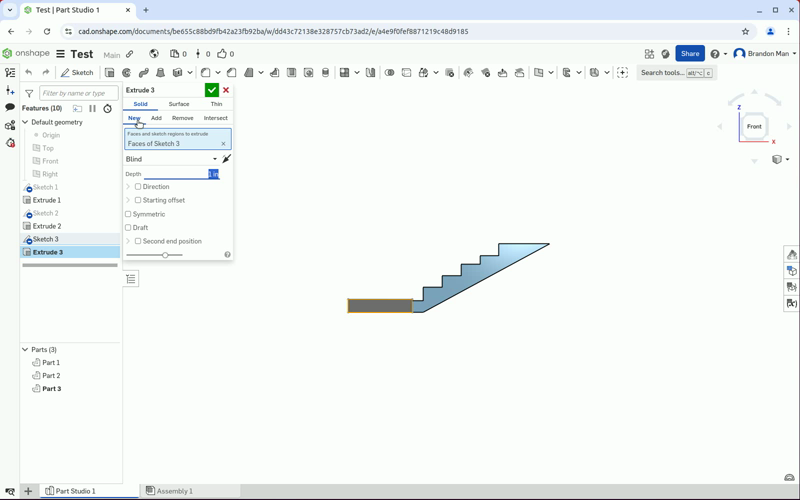
text(12.998)
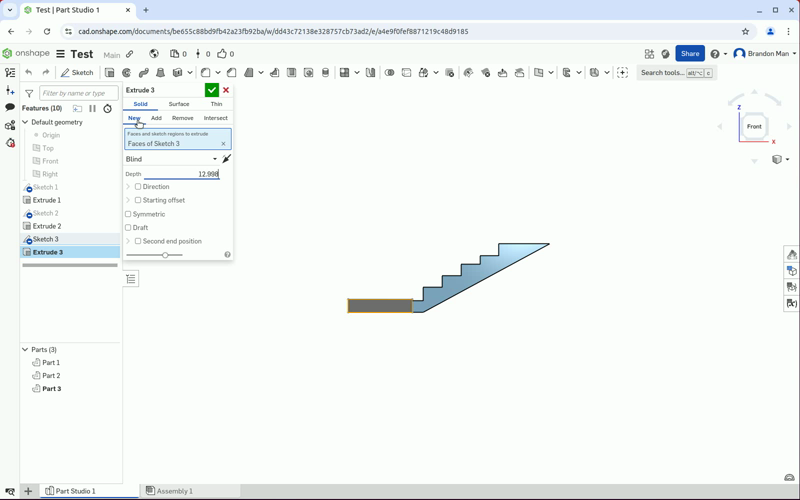
key(tab, 3)
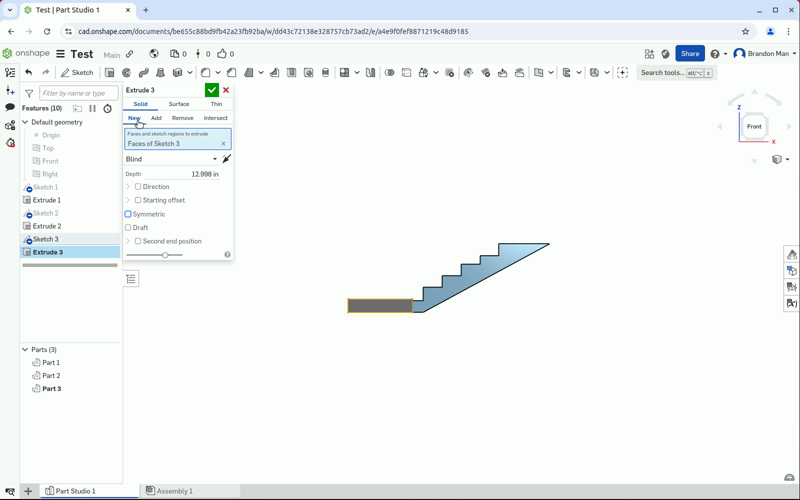
key(space)
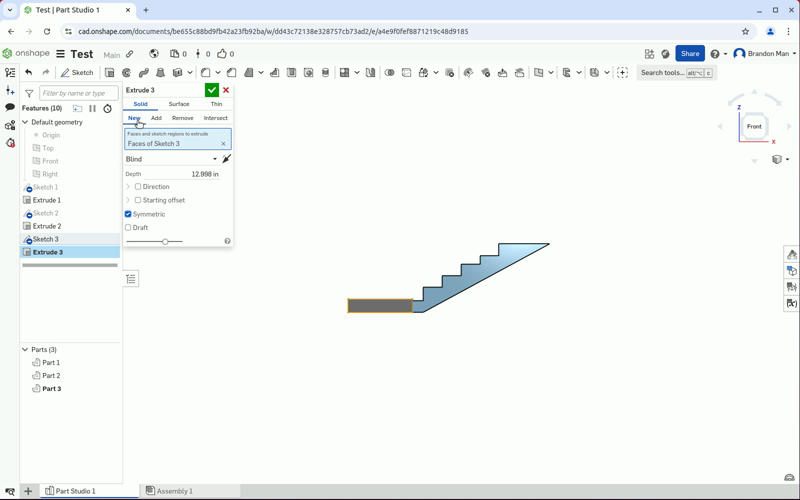
key(enter)
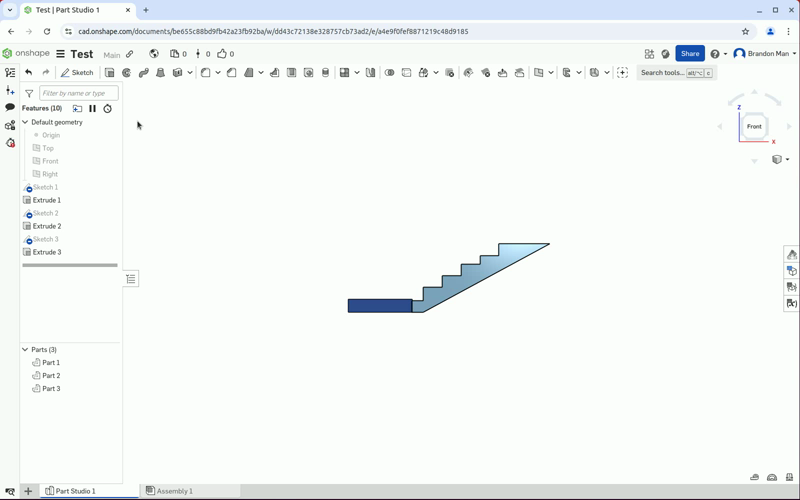
key(shift+h)
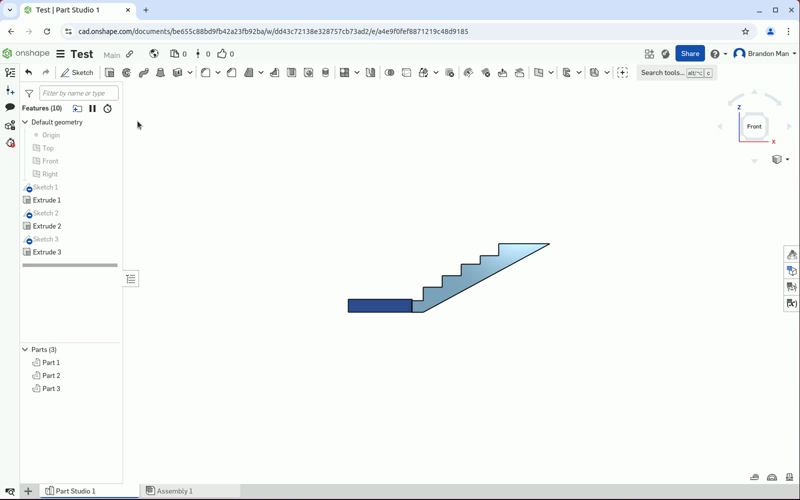
key(shift+h)
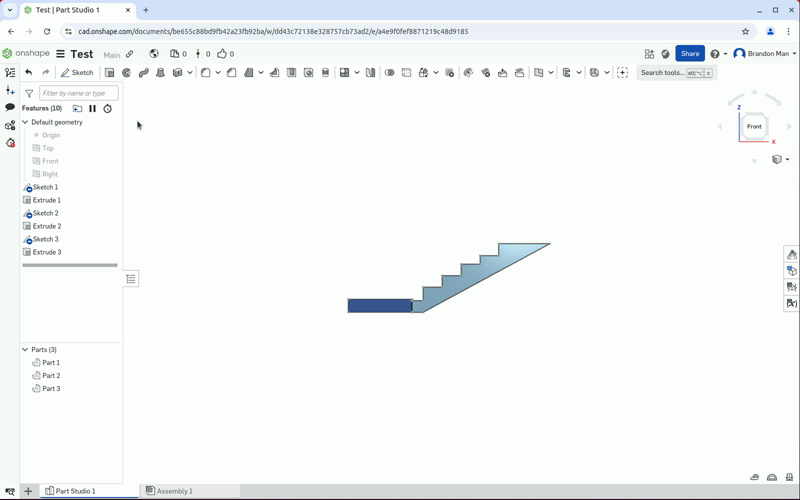
key(shift+7)
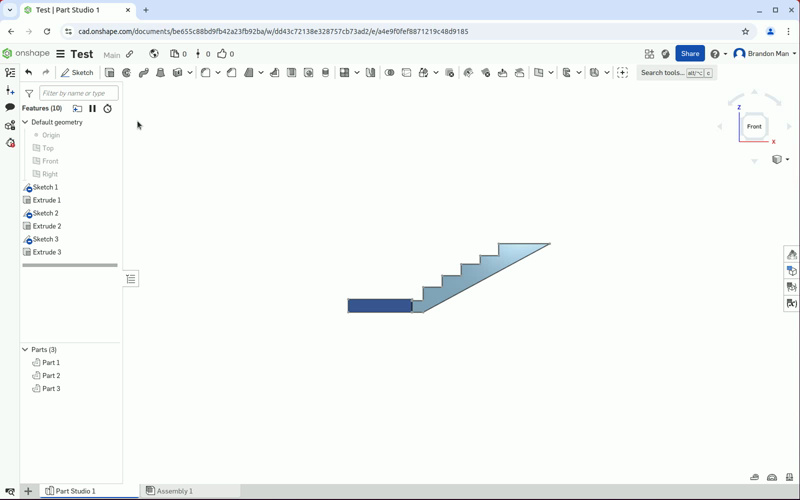
key(left, 2)
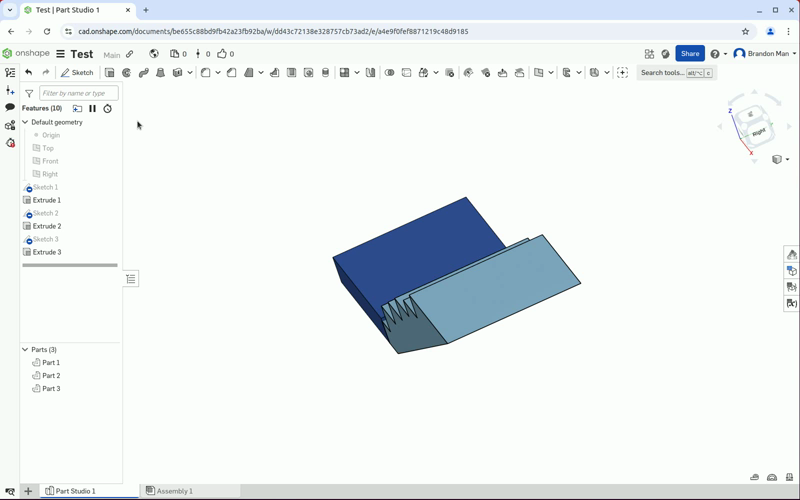
key(down, 2)
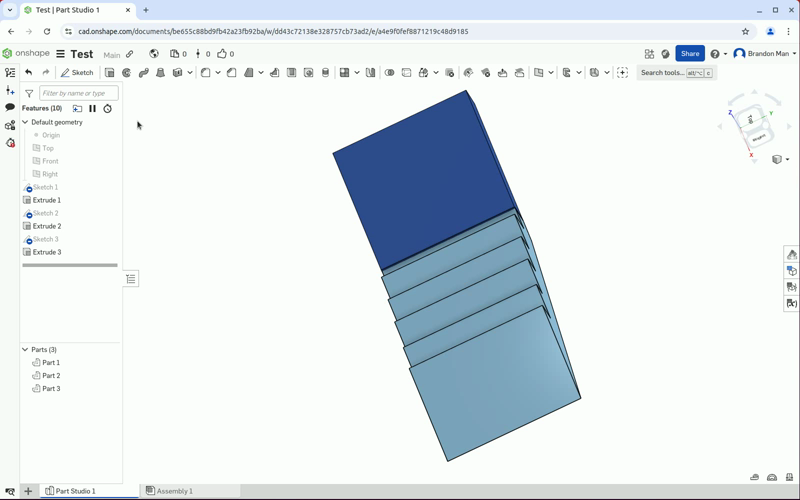
key(up, 2)
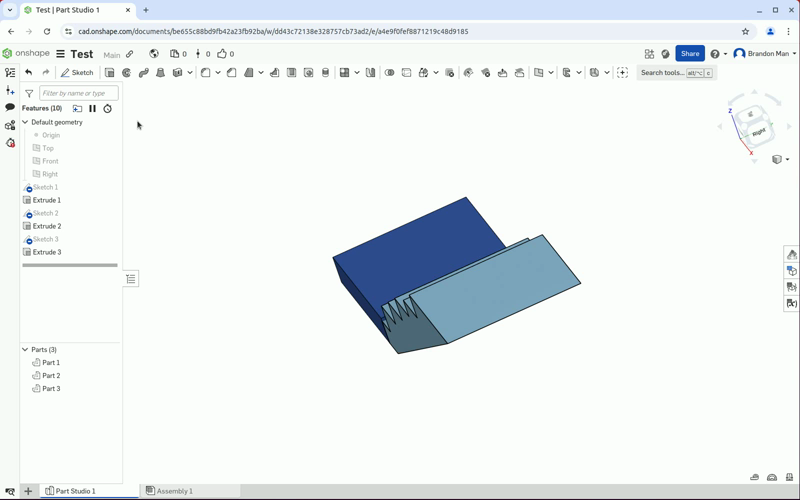
key(right, 2)
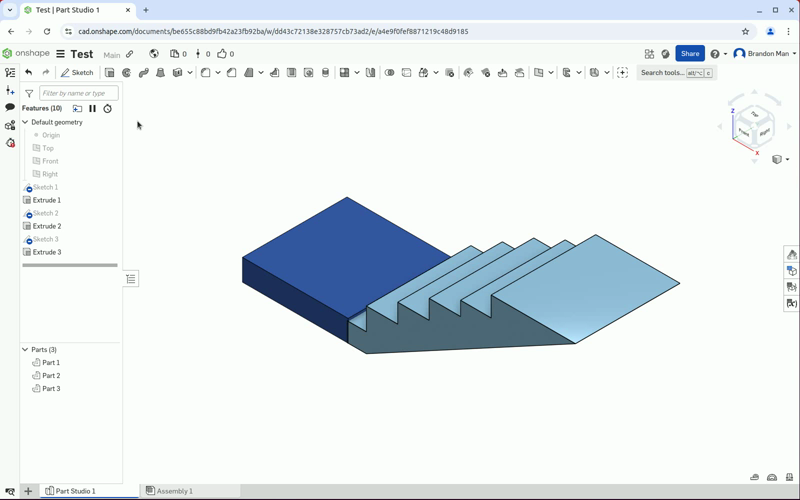
mouse_move(73, 189)
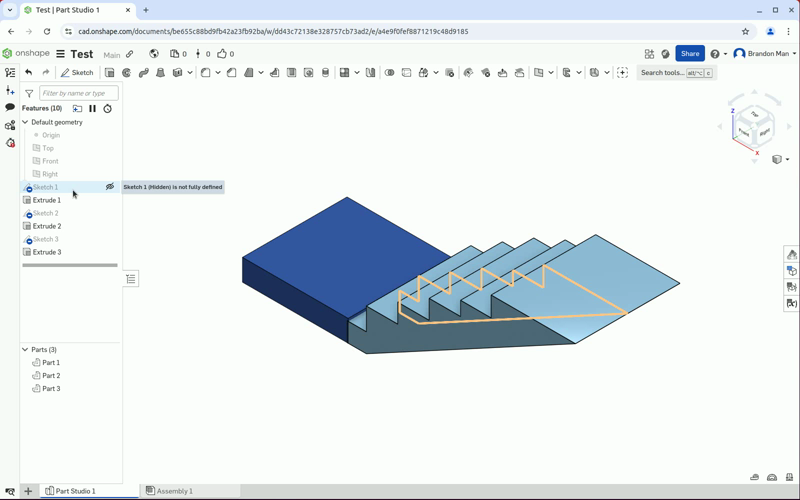
click(73, 189)